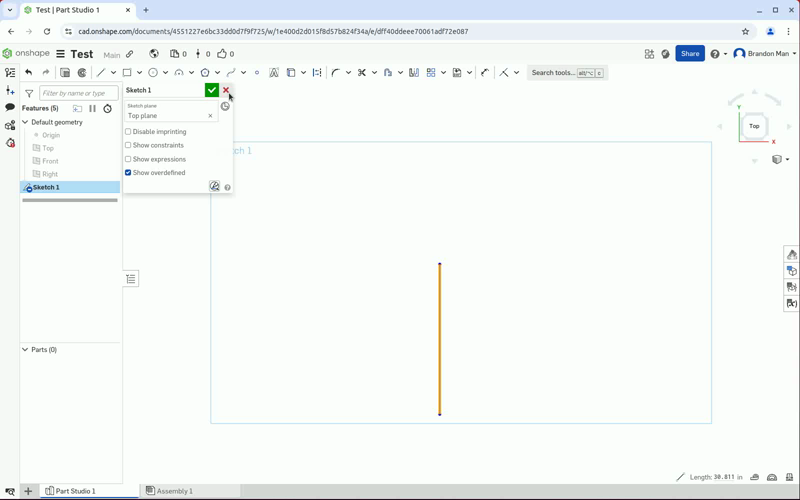
key(shift+h)
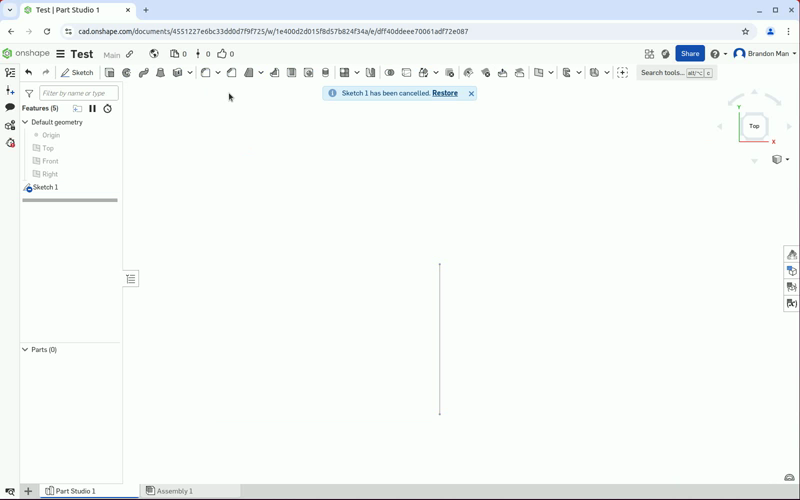
key(shift+s)
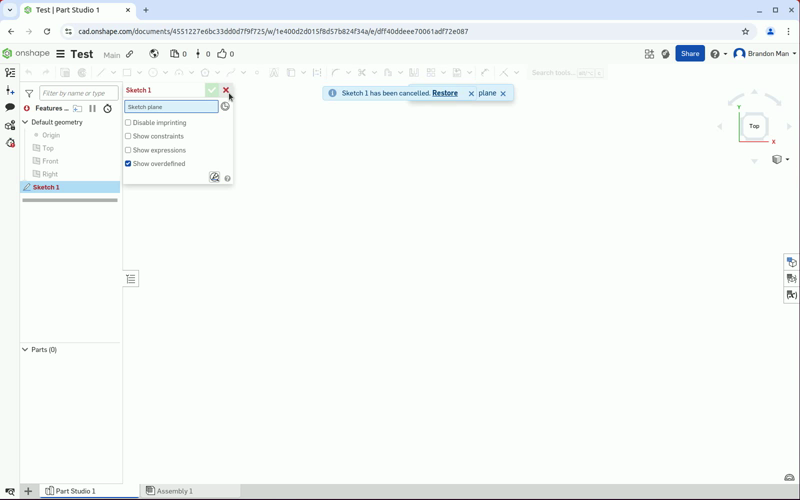
mouse_move(73, 150)
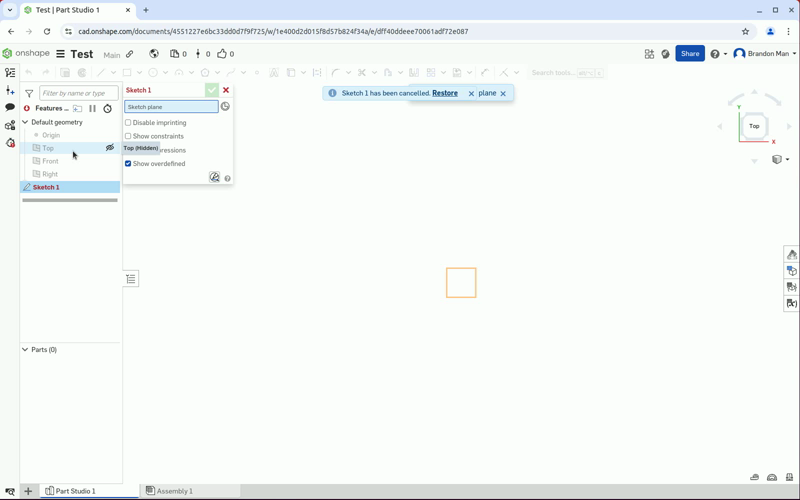
click(73, 150)
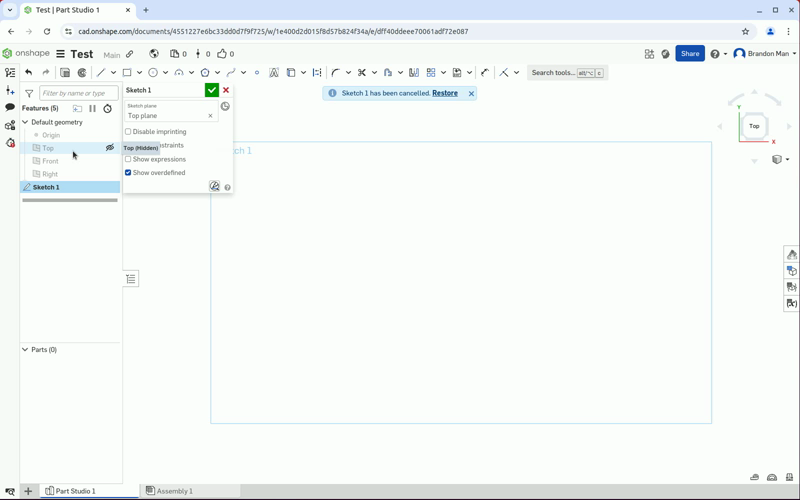
mouse_move(73, 352)
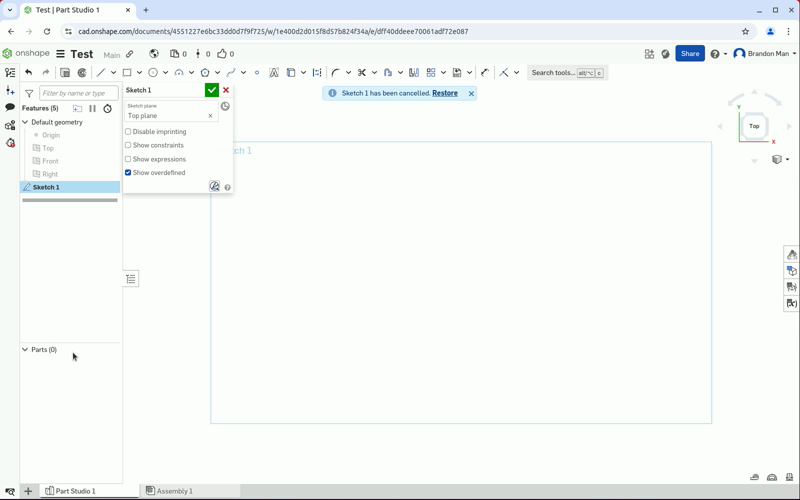
key(y)
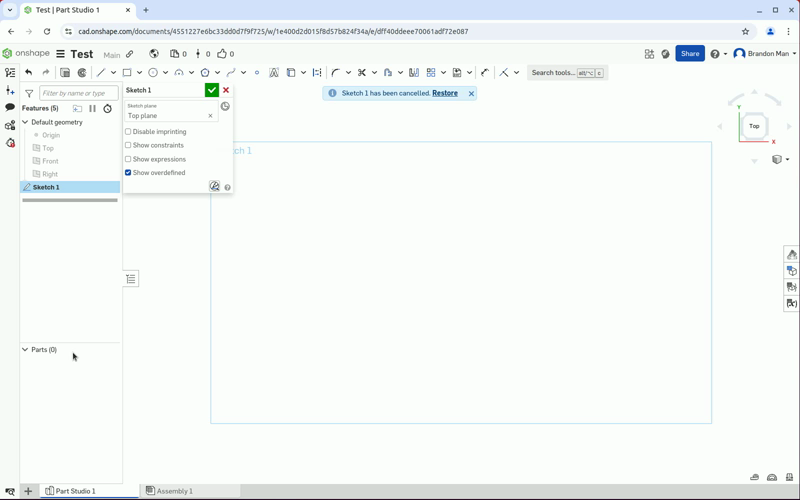
key(a)
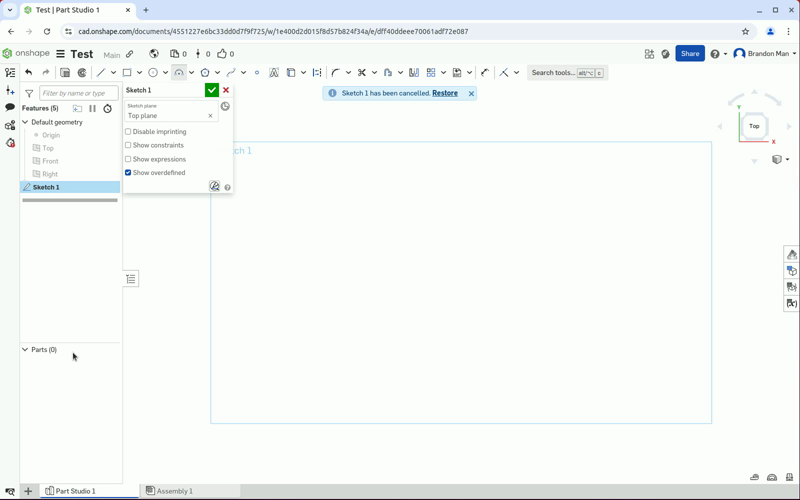
key_down(shift)
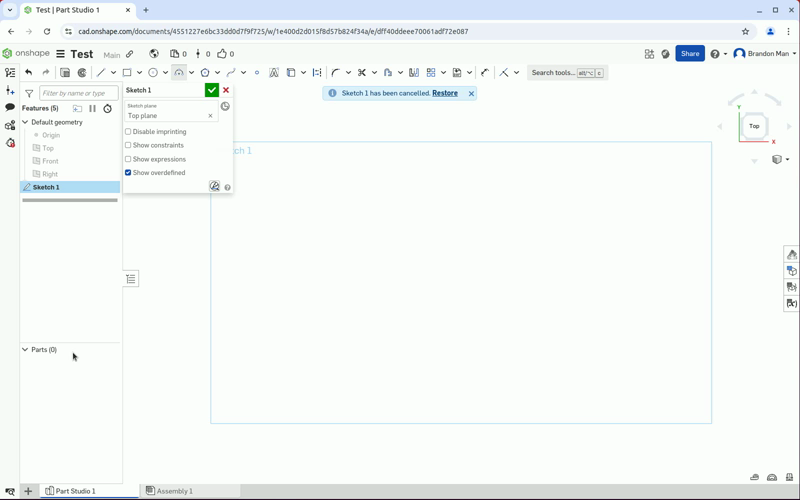
mouse_move(351, 311)
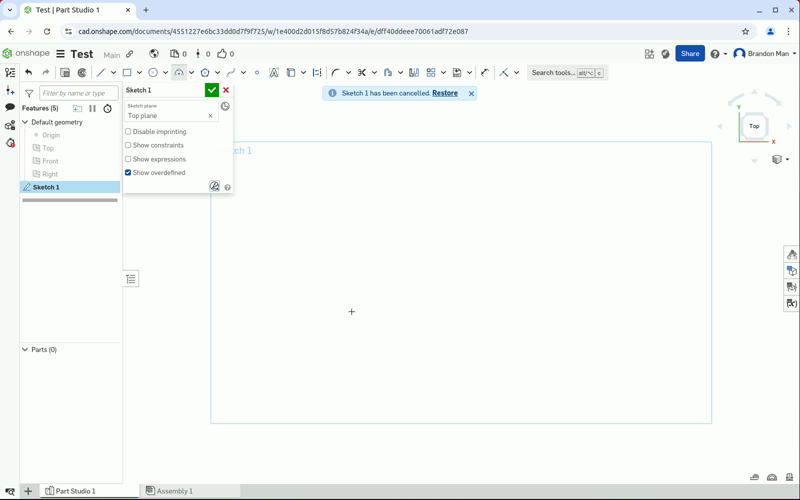
click(351, 311)
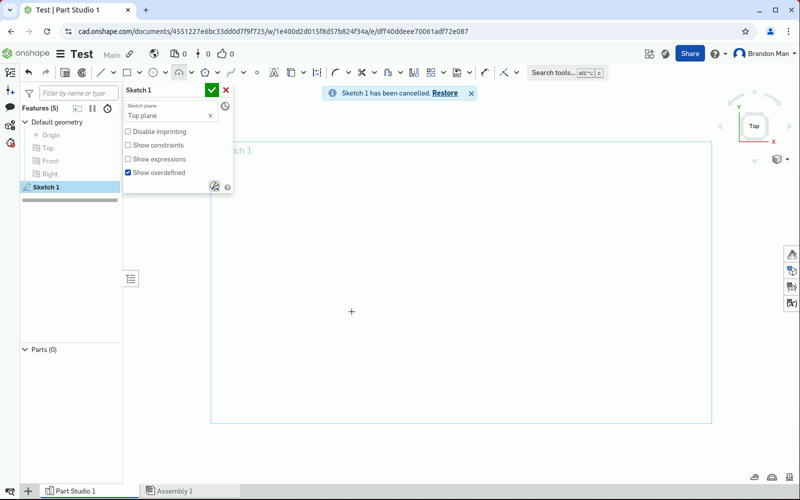
key_up(shift)
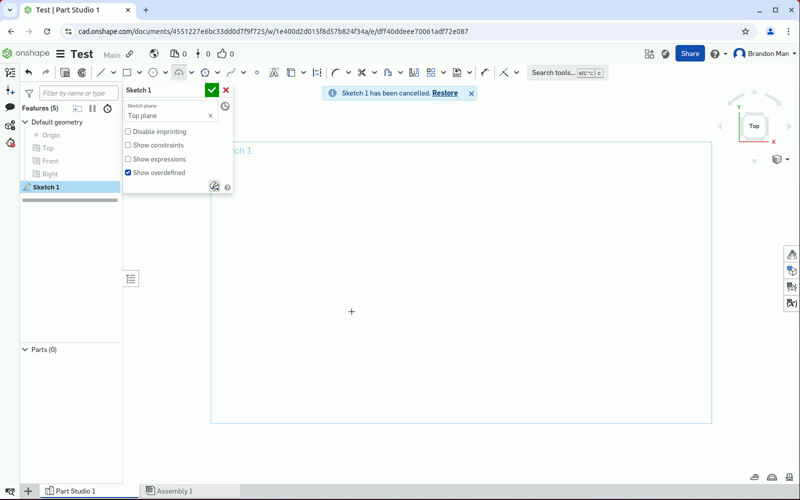
key_down(shift)
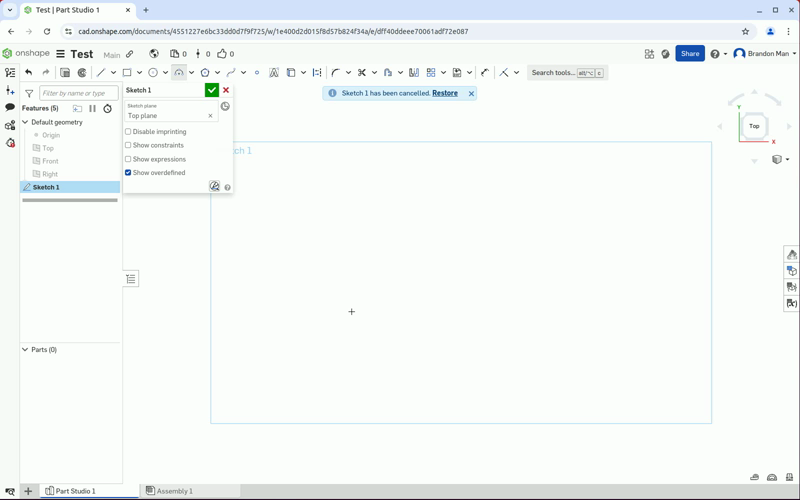
mouse_move(569, 311)
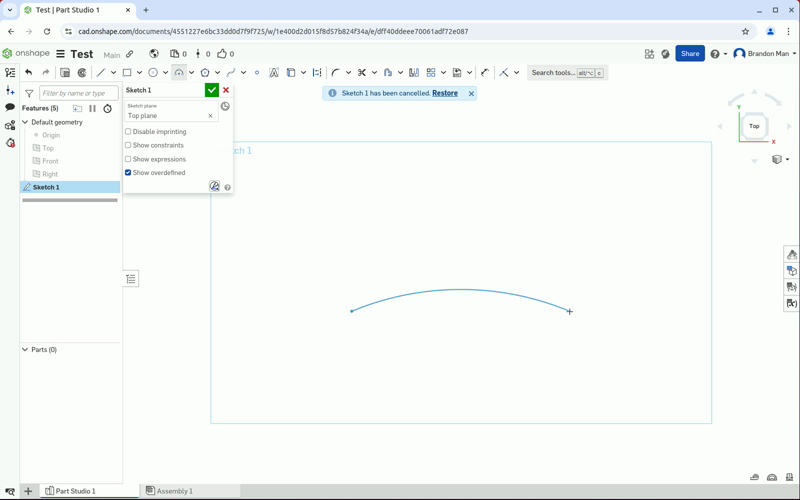
click(569, 311)
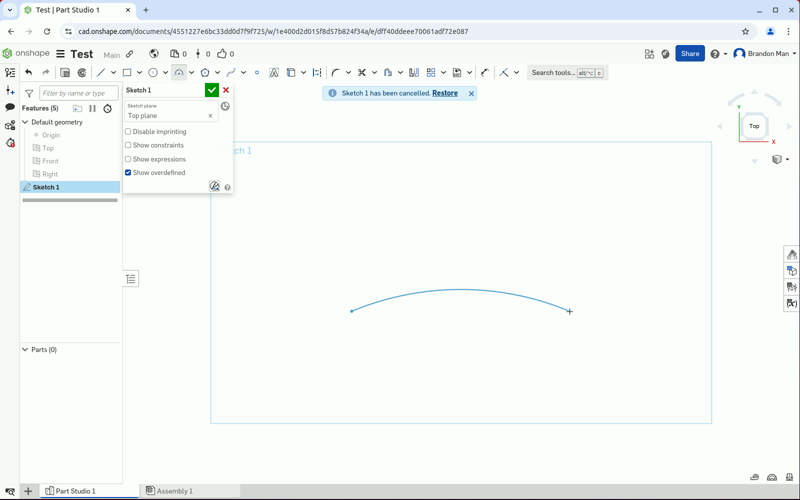
mouse_move(460, 298)
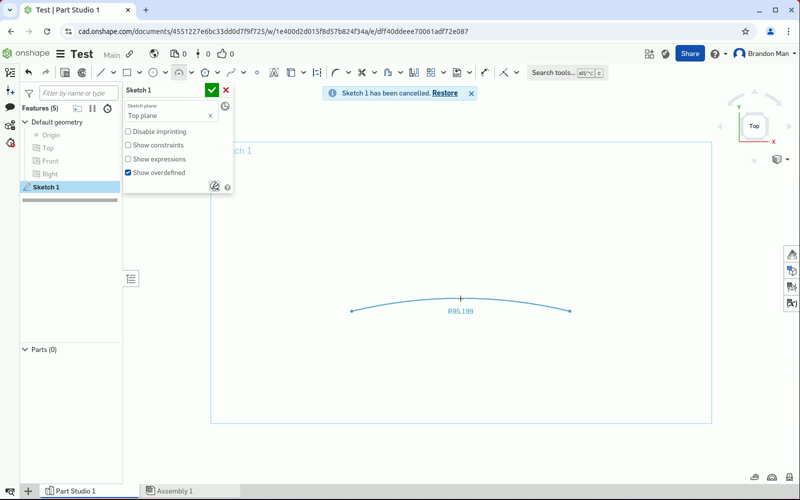
click(460, 298)
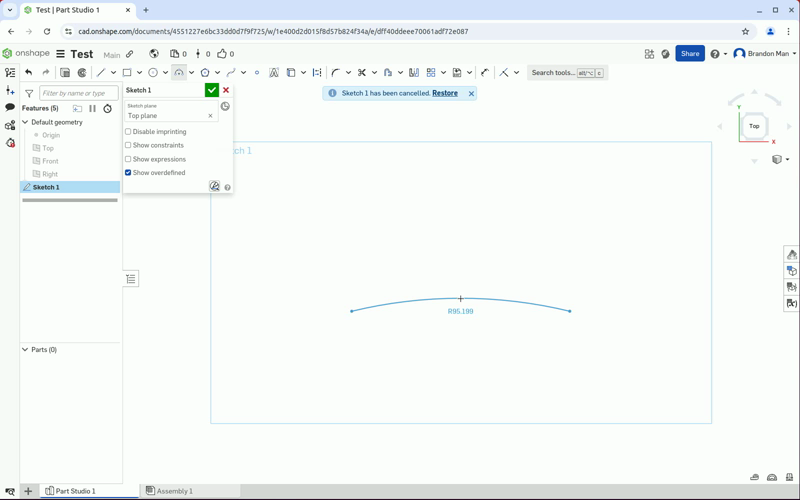
key_up(shift)
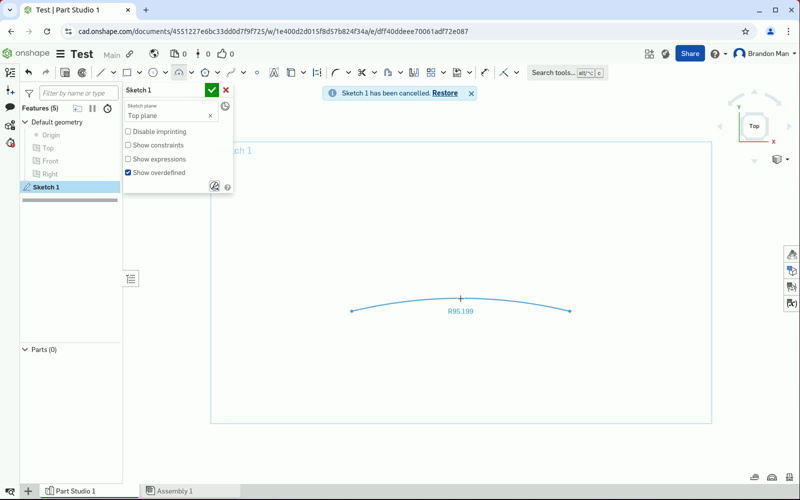
mouse_move(569, 311)
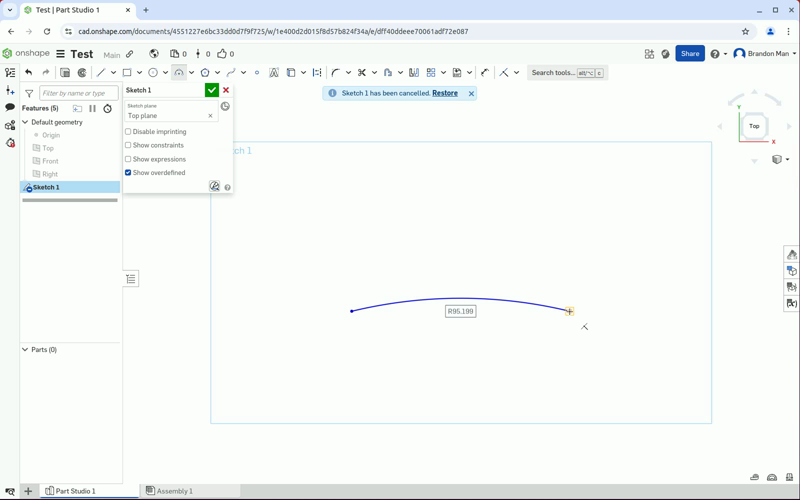
click(569, 311)
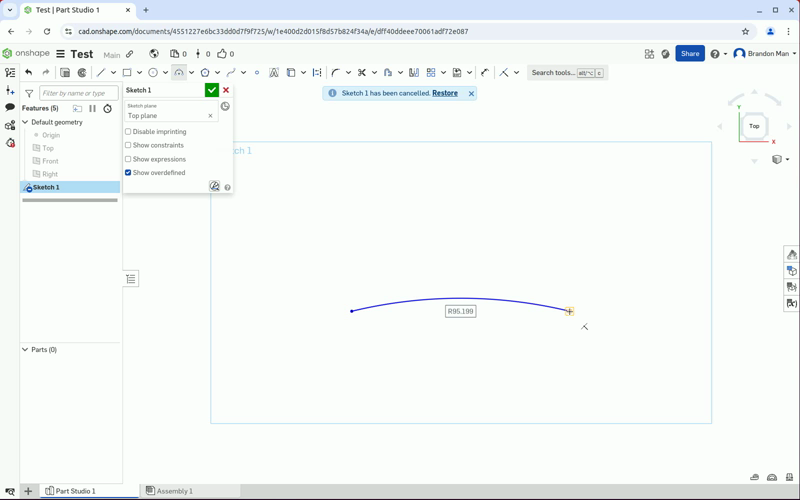
mouse_move(351, 311)
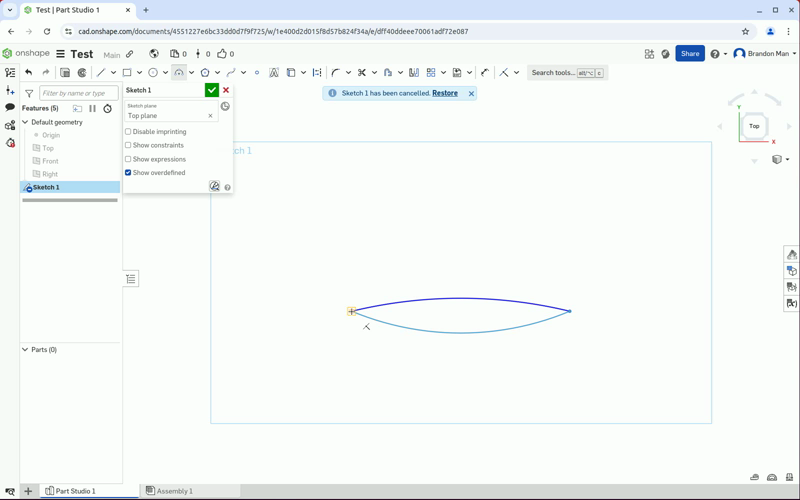
click(351, 311)
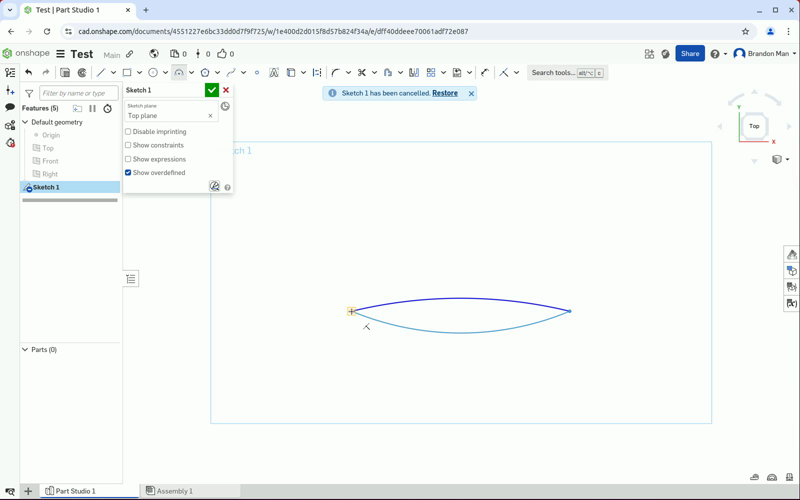
key_down(shift)
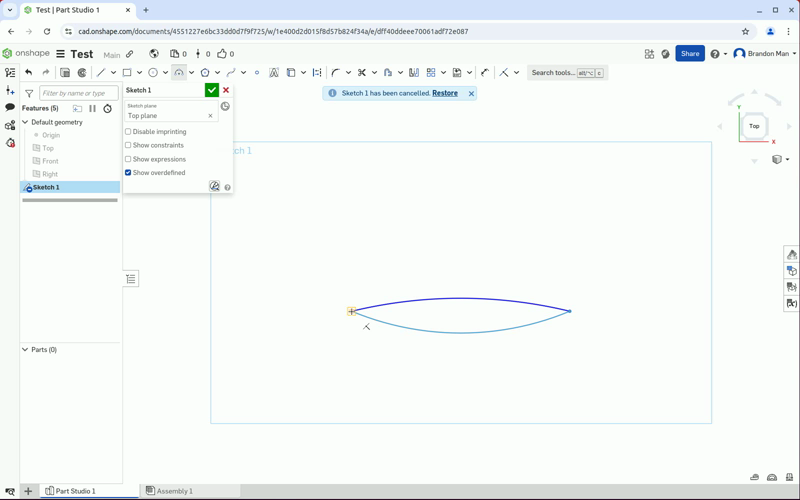
mouse_move(460, 171)
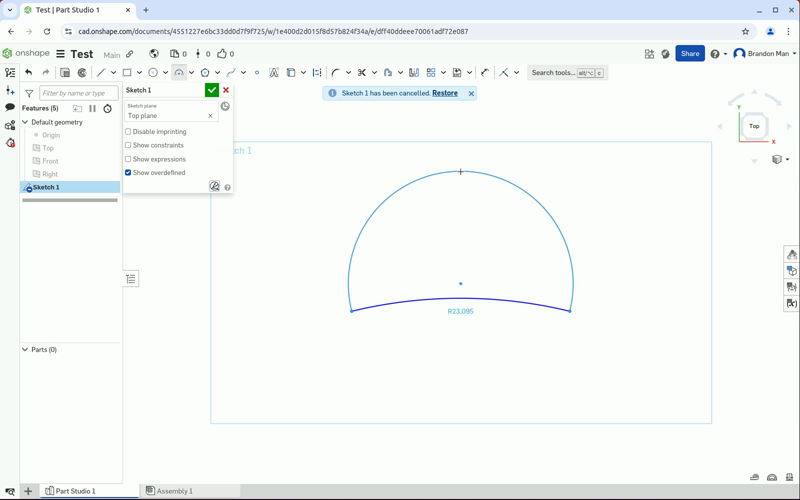
click(460, 171)
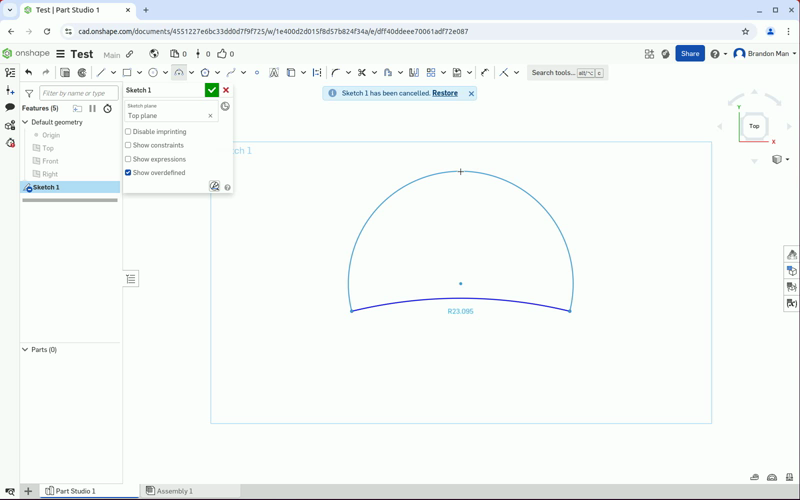
key_up(shift)
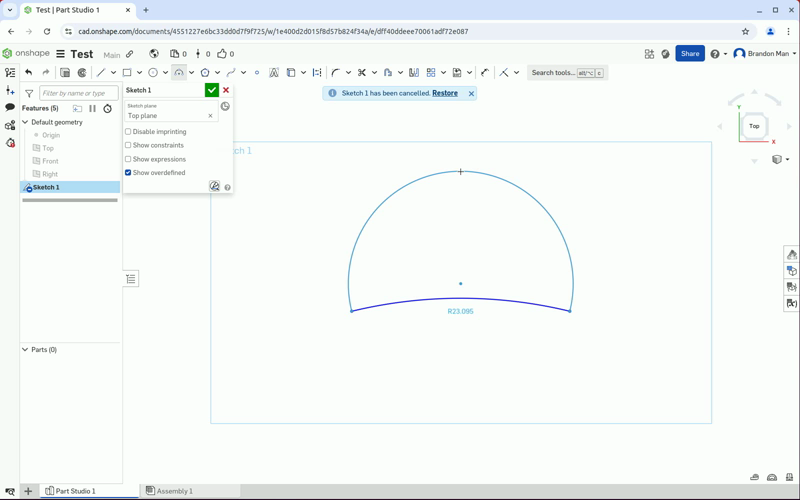
key(esc)
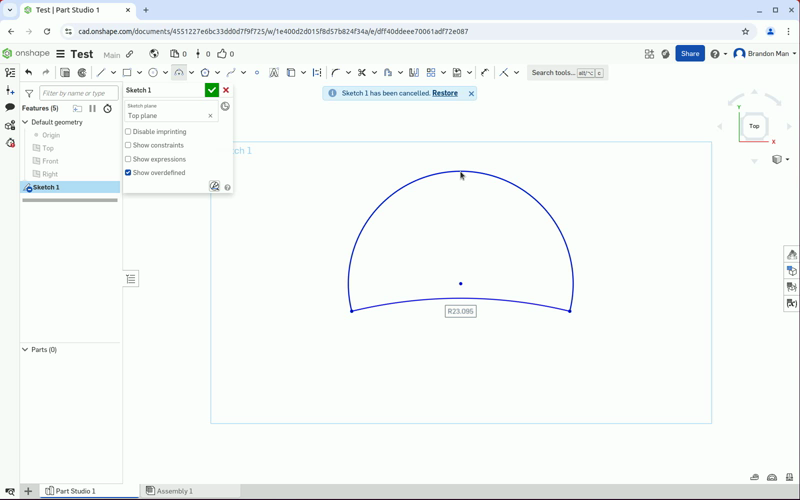
mouse_move(496, 245)
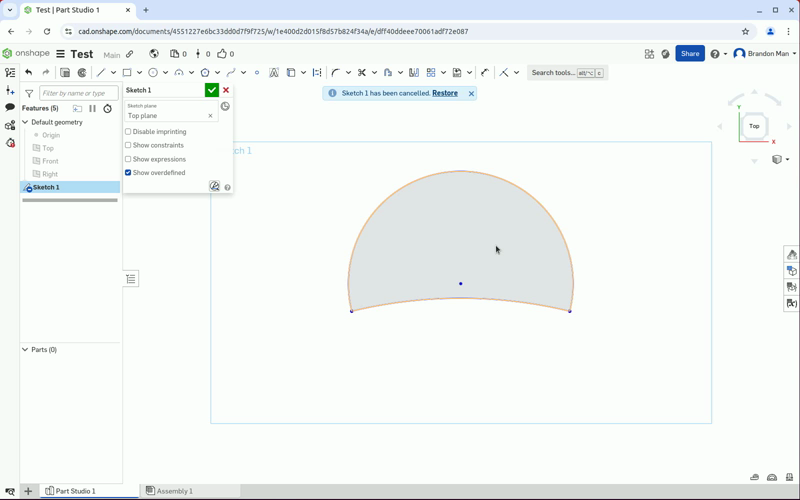
click(496, 245)
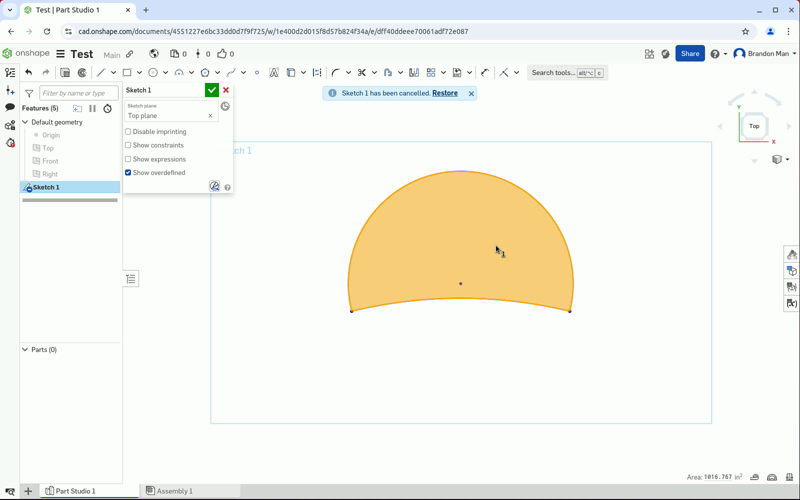
mouse_move(73, 352)
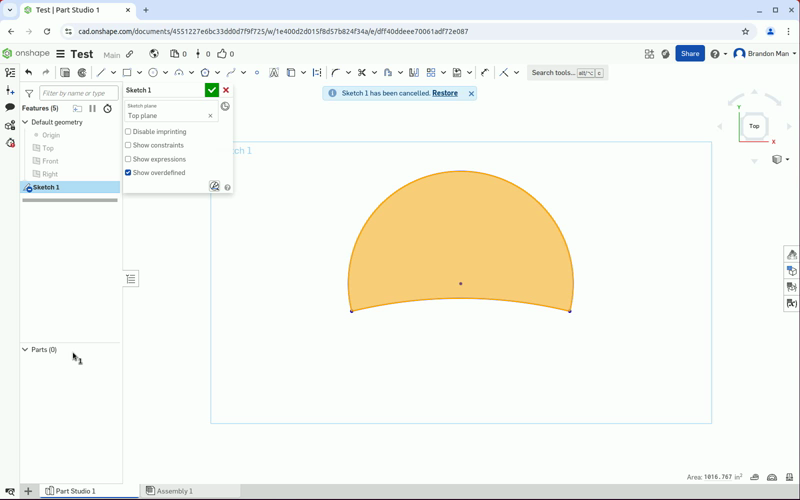
key(shift+y)
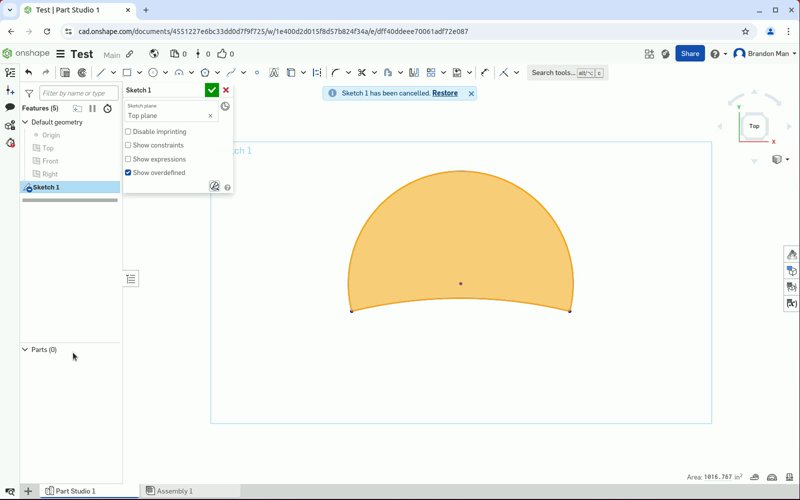
key(shift+e)
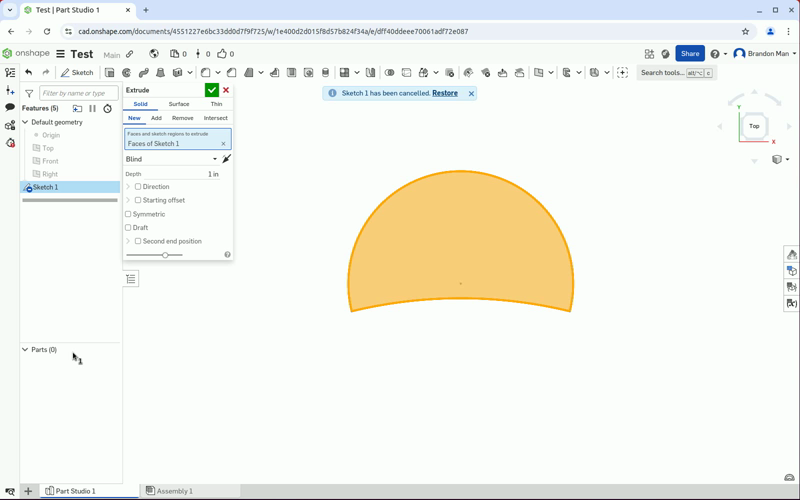
mouse_move(143, 106)
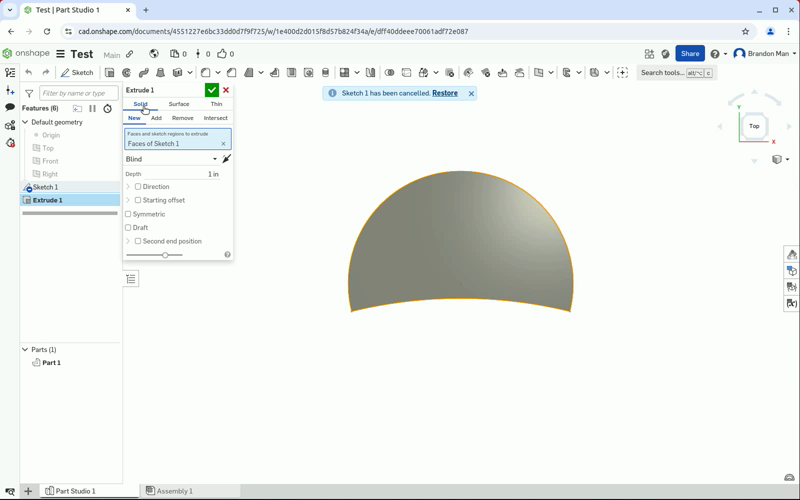
click(143, 106)
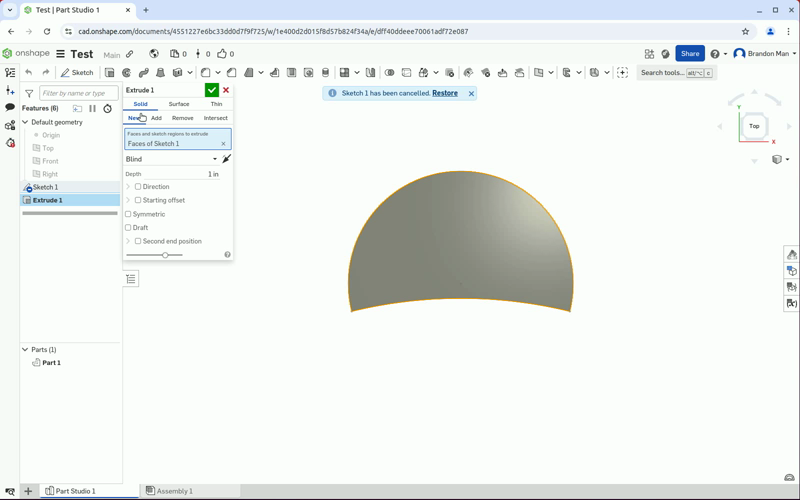
mouse_move(137, 120)
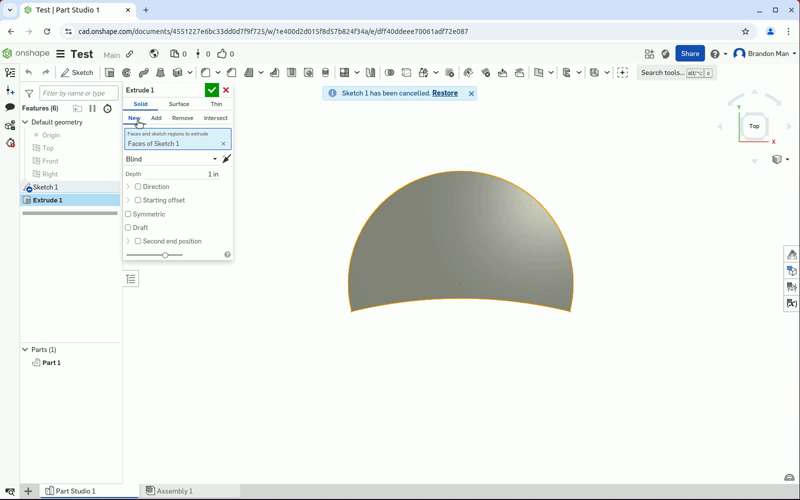
click(137, 120)
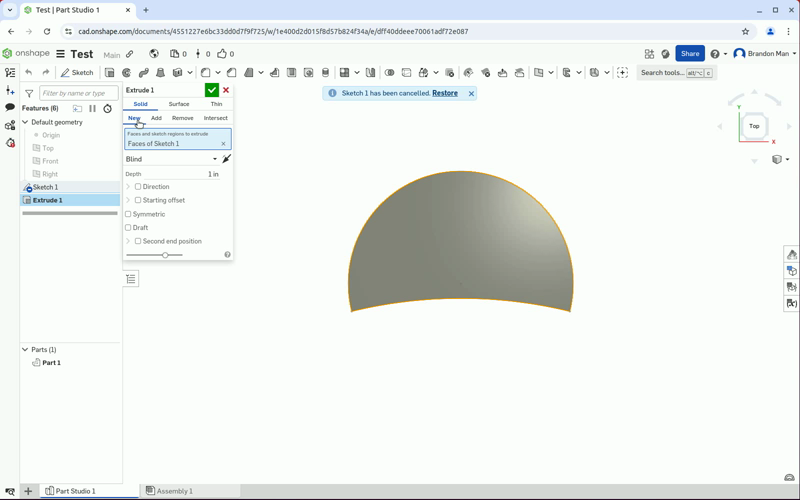
key(tab, 4)
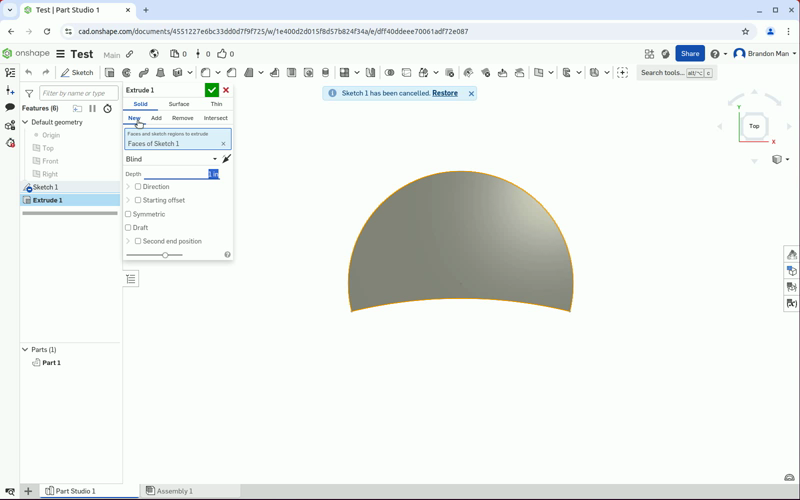
text(2.648)
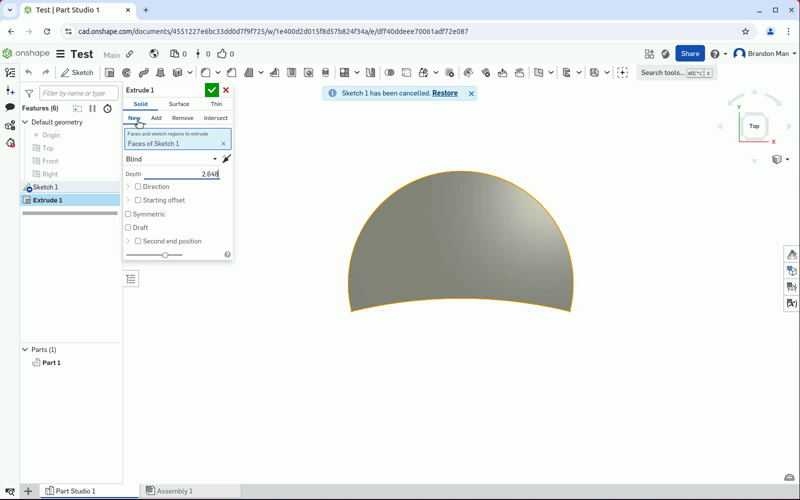
key(enter)
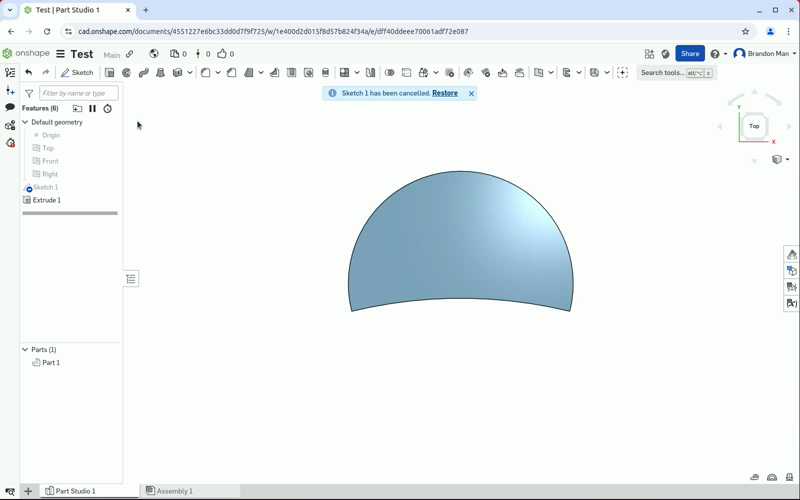
key(shift+h)
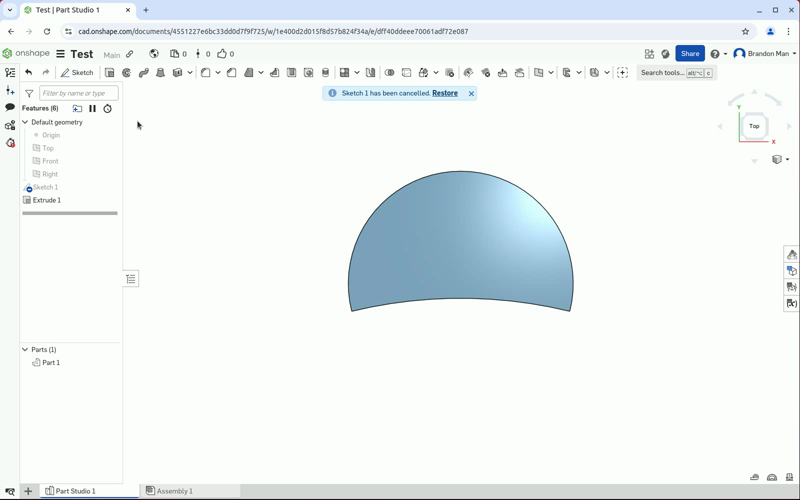
key(shift+h)
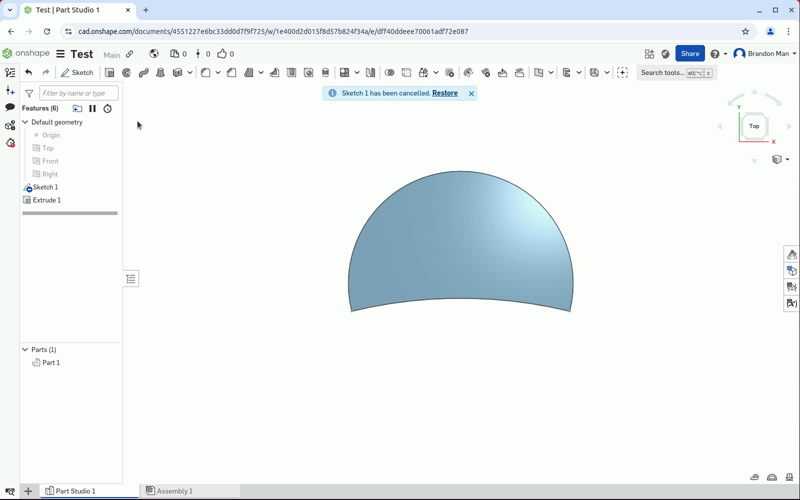
mouse_move(73, 189)
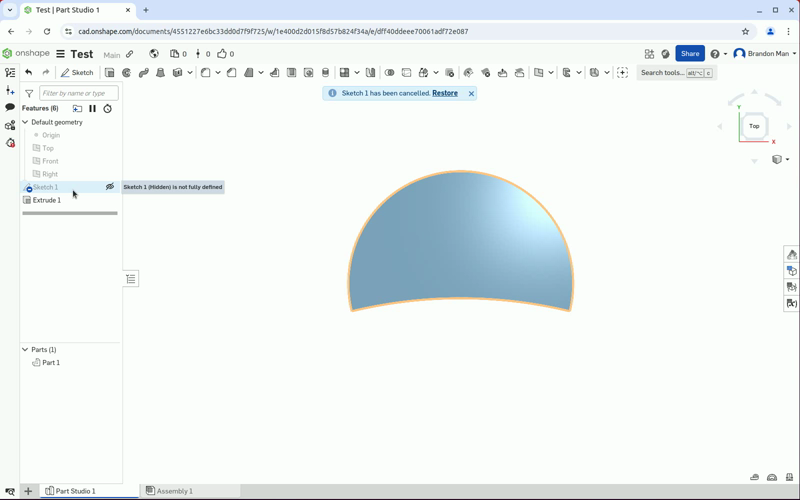
click(73, 189)
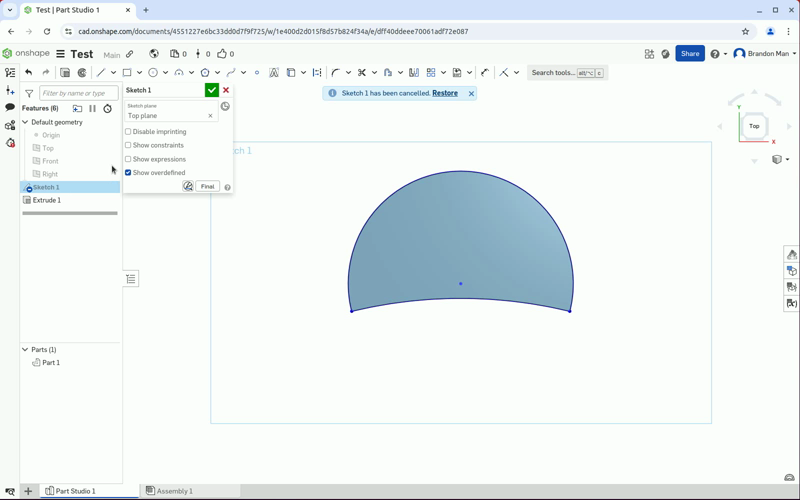
mouse_move(229, 92)
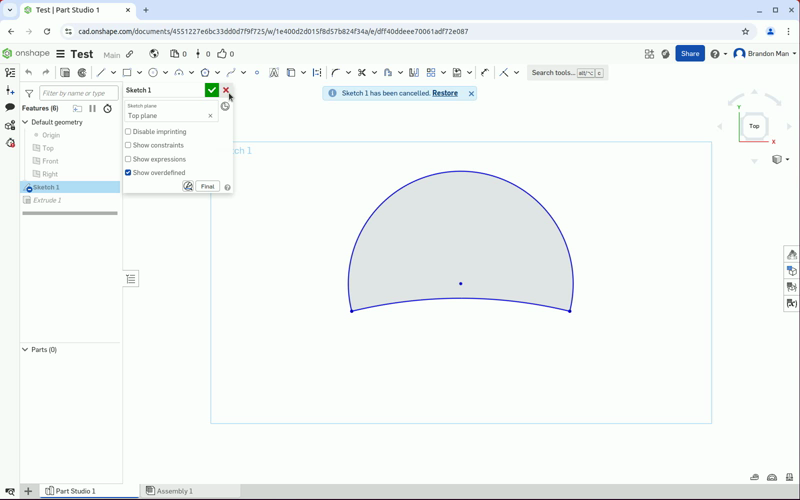
click(229, 92)
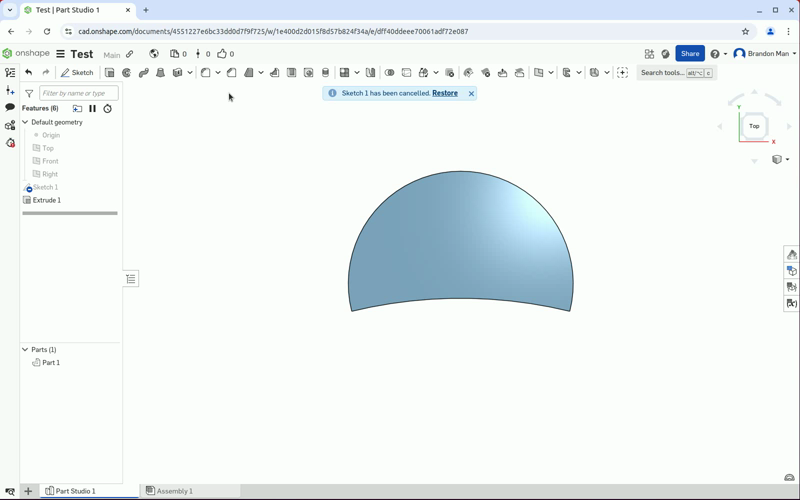
mouse_move(541, 75)
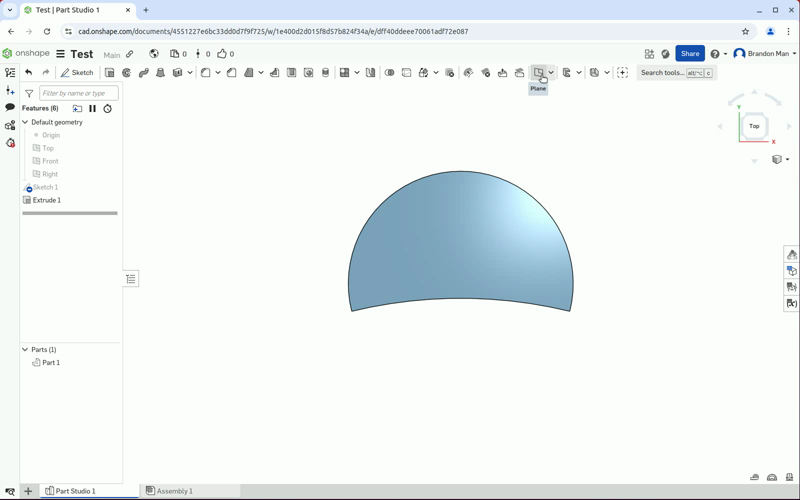
click(541, 75)
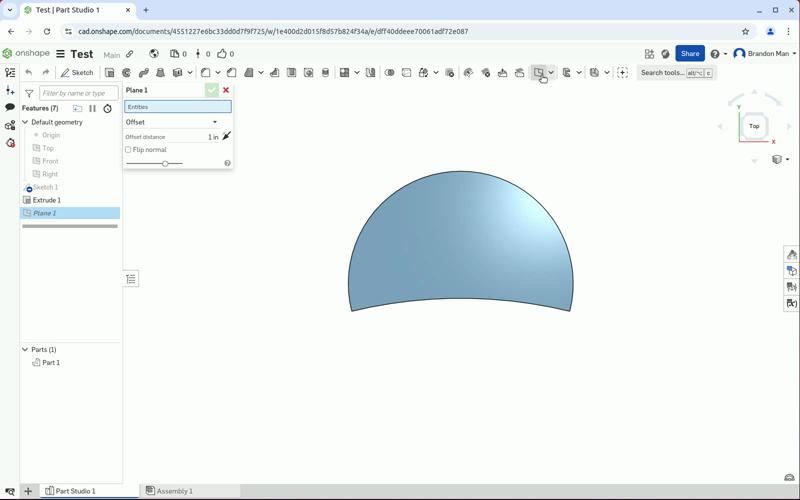
mouse_move(73, 150)
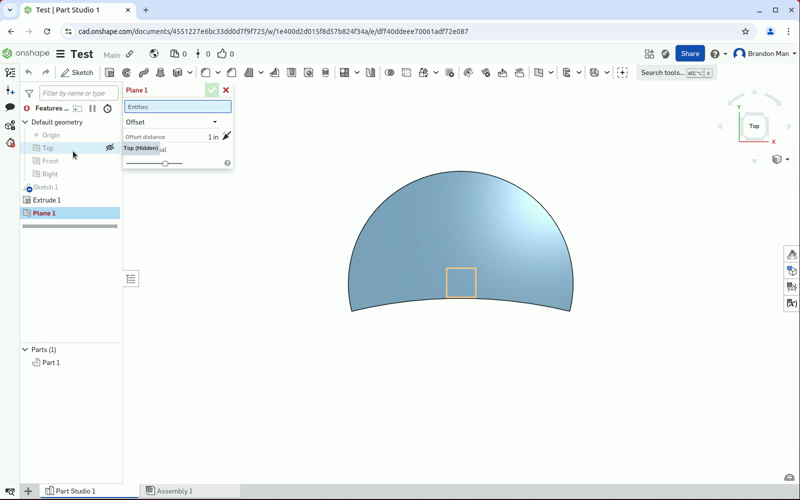
click(73, 150)
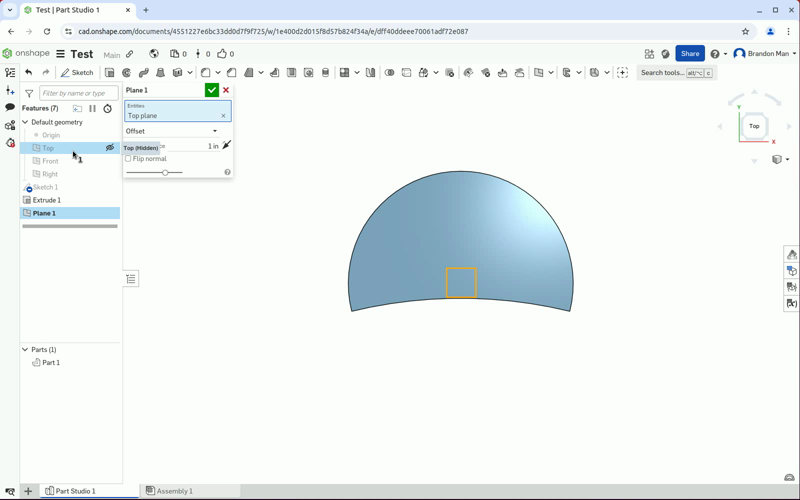
key(tab, 2)
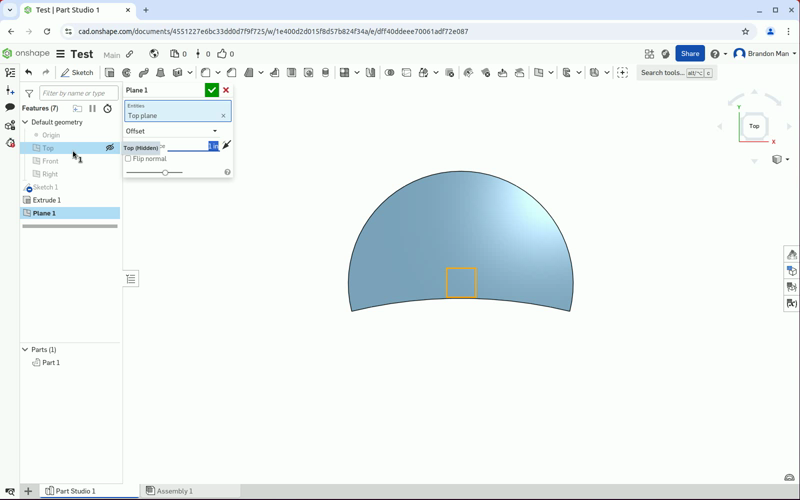
text(2.65)
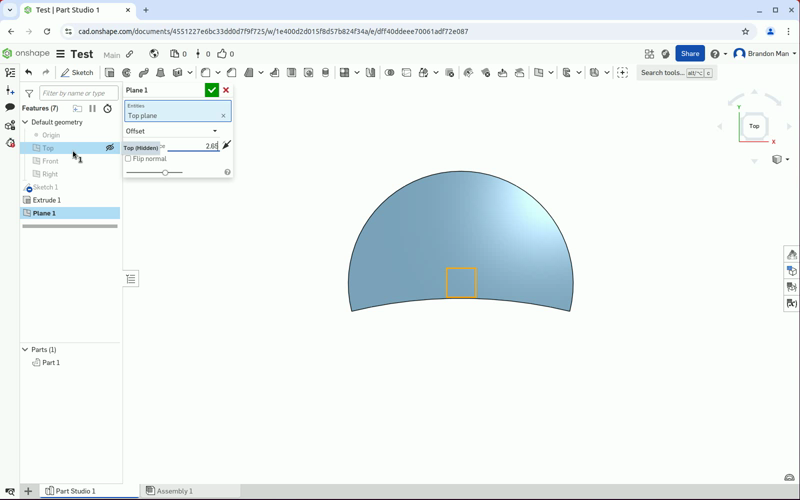
key(enter, 2)
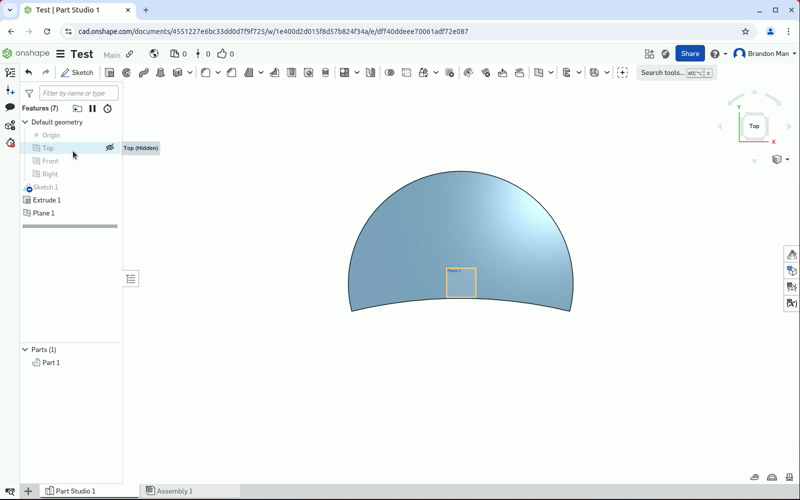
key(shift+s)
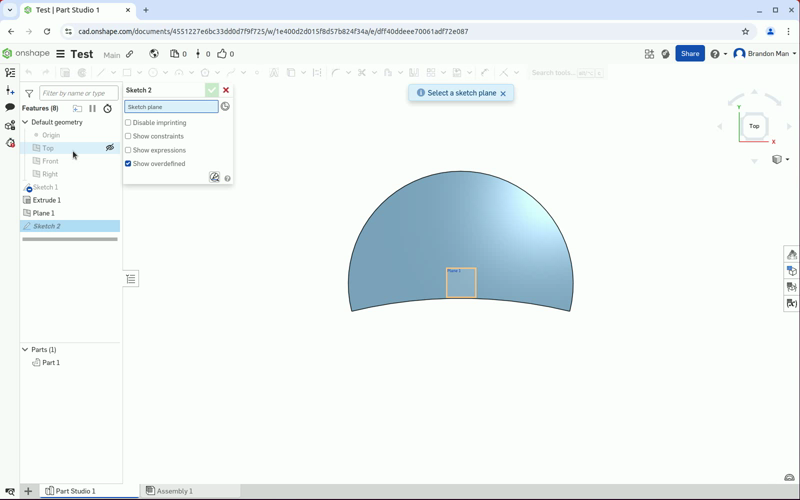
mouse_move(73, 215)
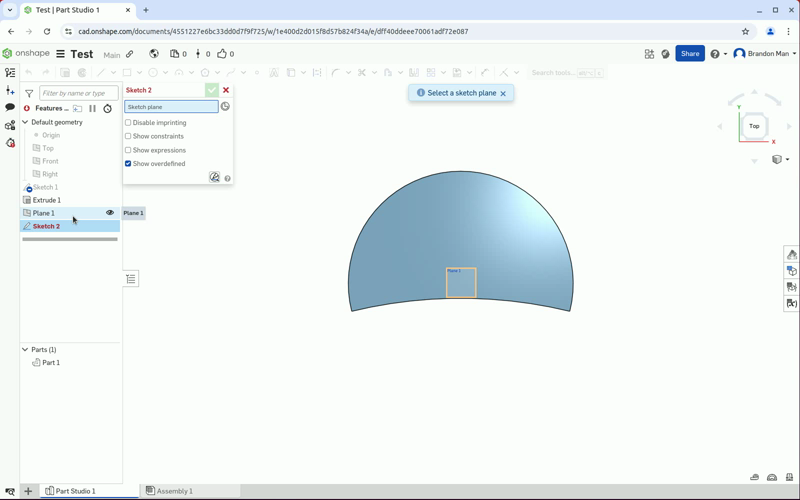
click(73, 215)
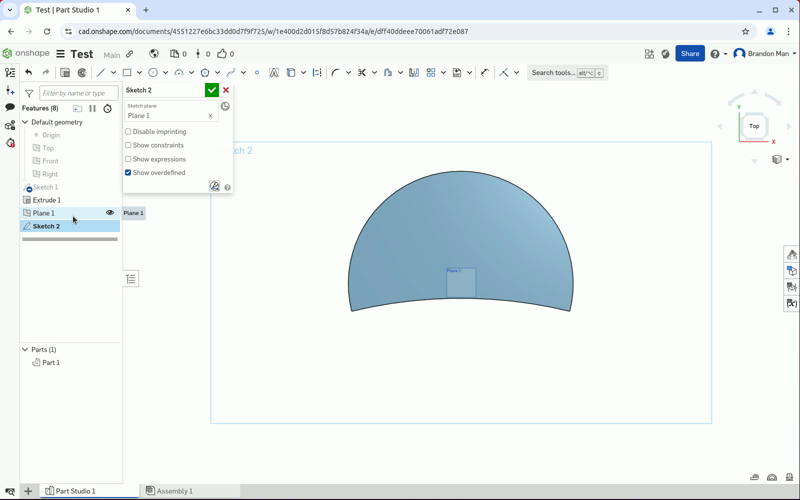
mouse_move(73, 352)
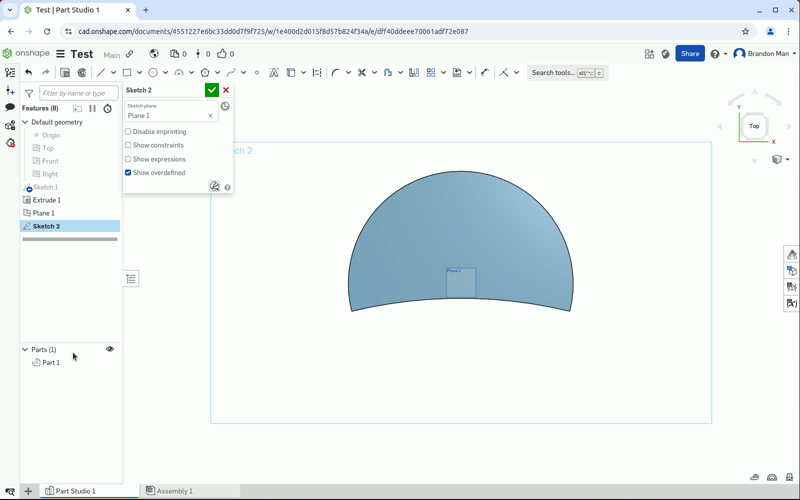
key(y)
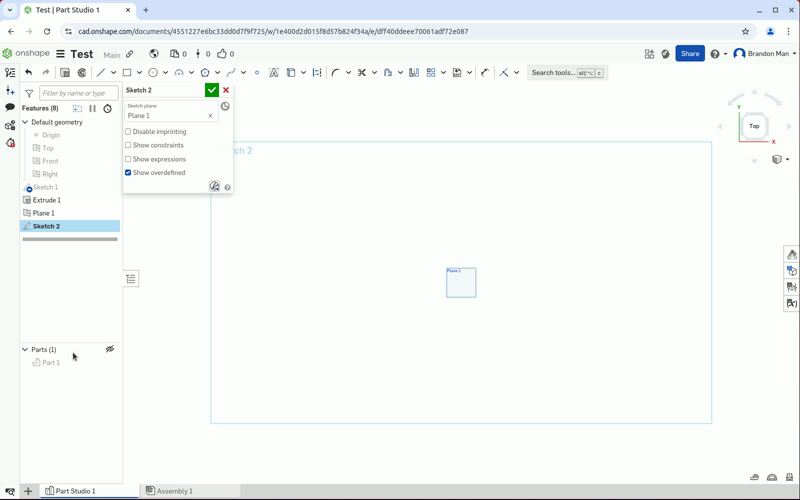
key(l)
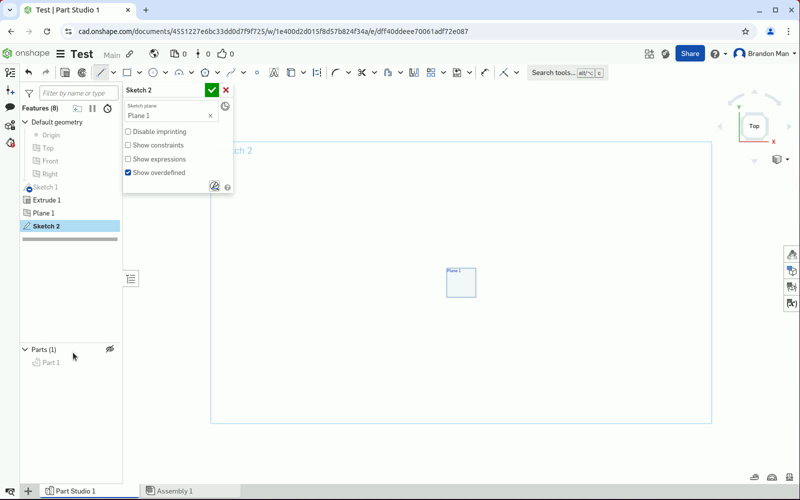
key_down(shift)
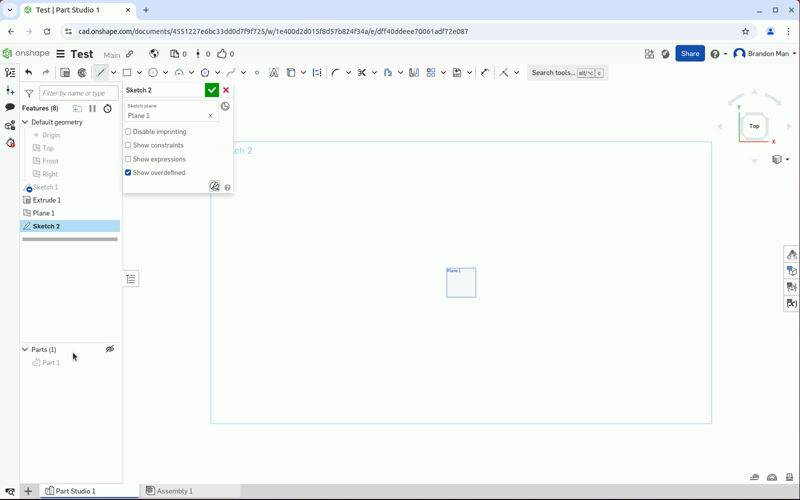
mouse_move(422, 291)
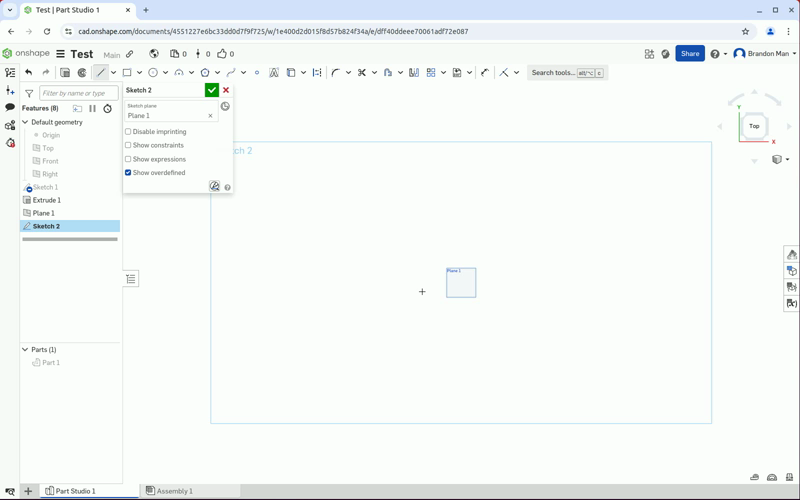
click(422, 291)
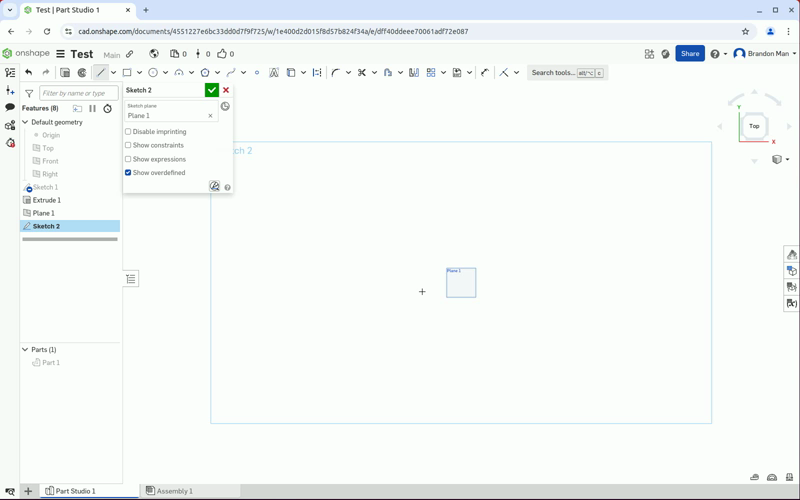
key_up(shift)
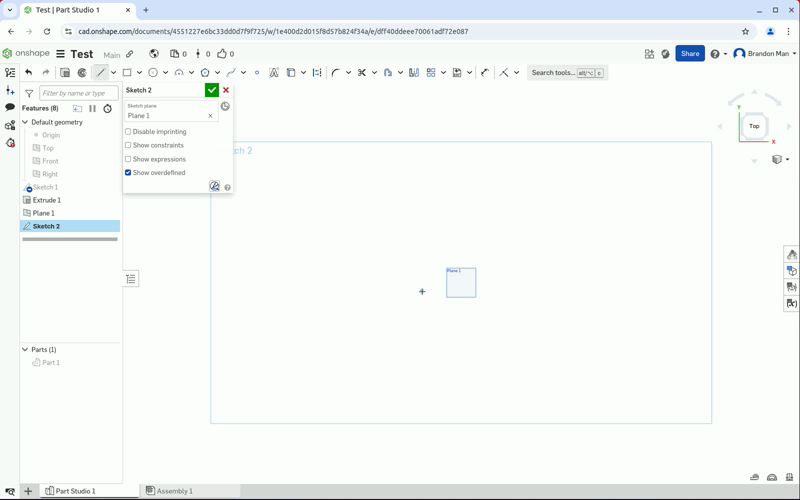
key_down(shift)
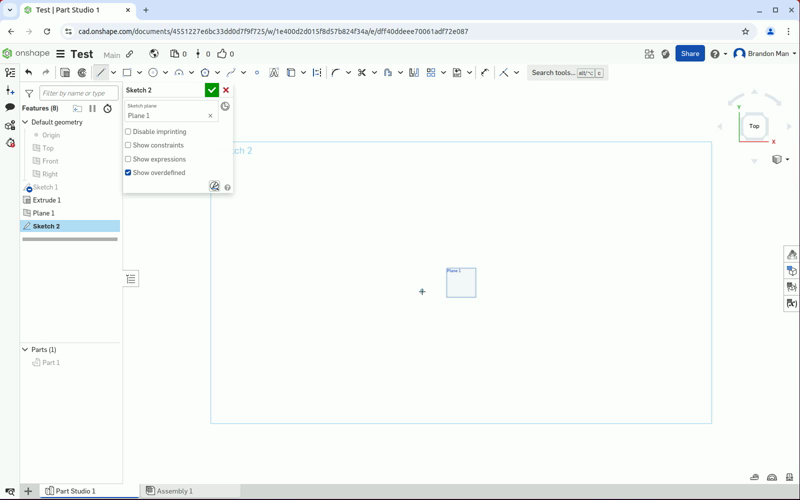
mouse_move(499, 291)
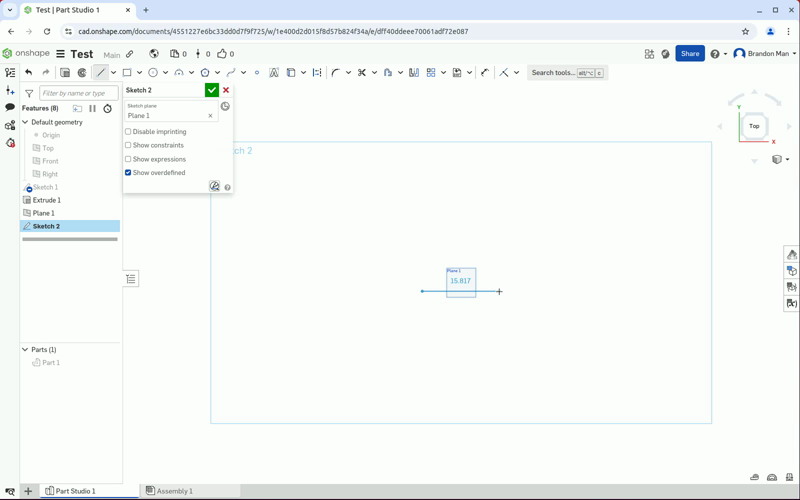
click(499, 291)
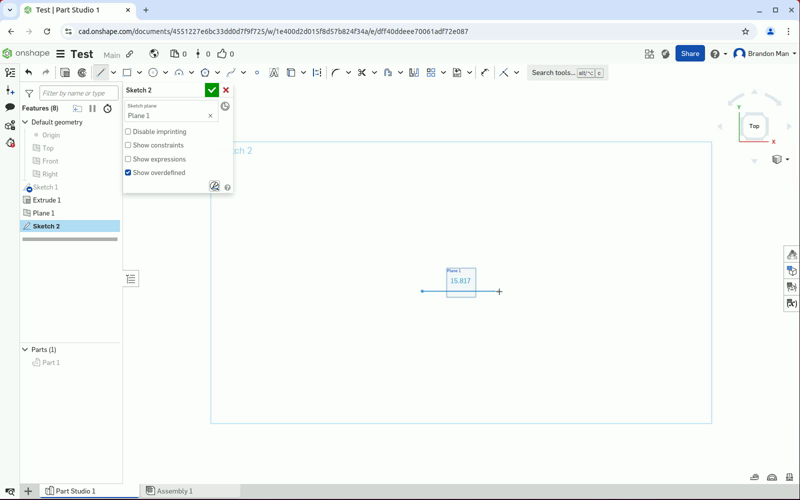
key_up(shift)
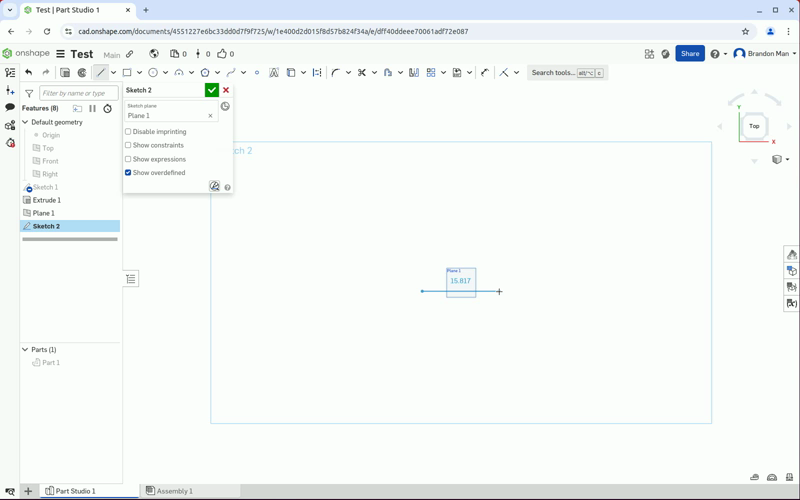
key_down(shift)
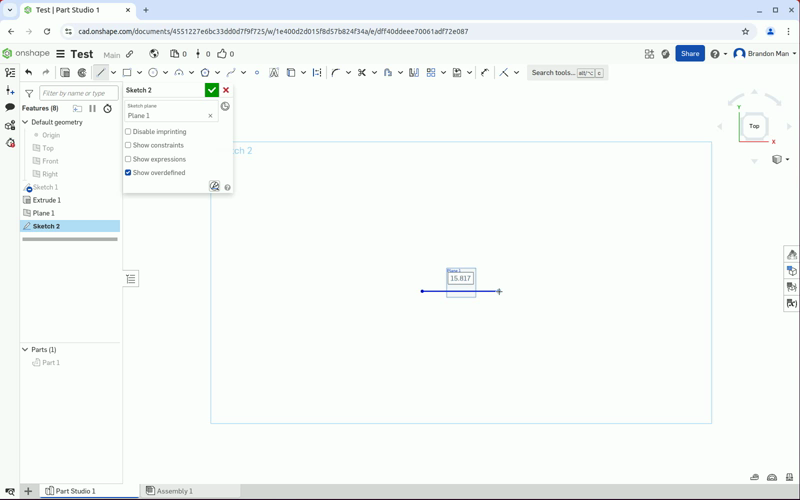
mouse_move(499, 195)
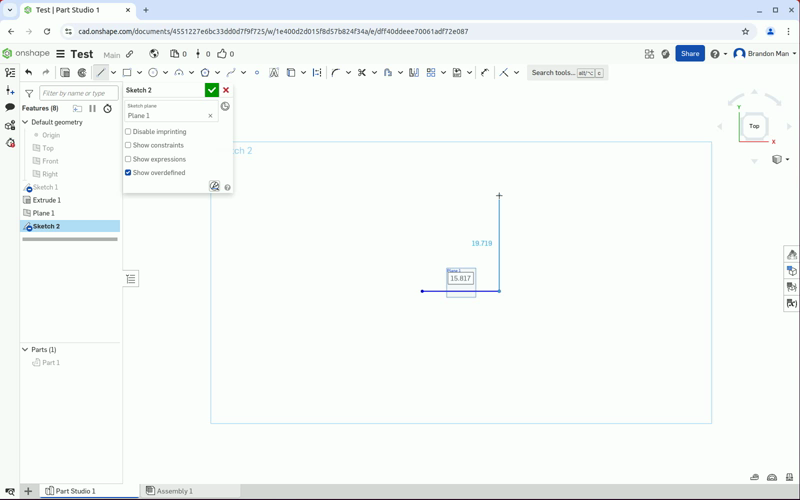
click(499, 195)
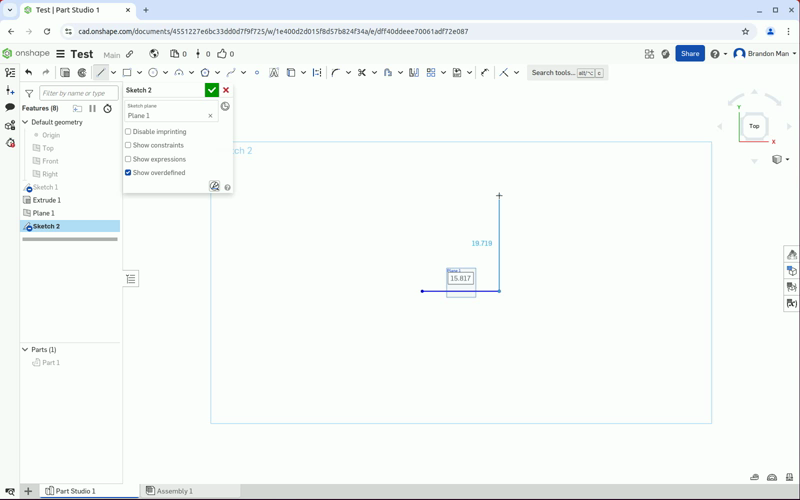
key_up(shift)
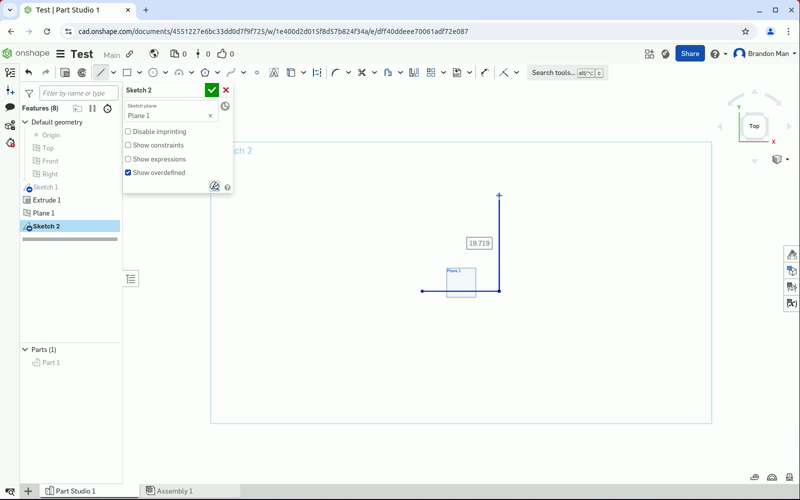
key_down(shift)
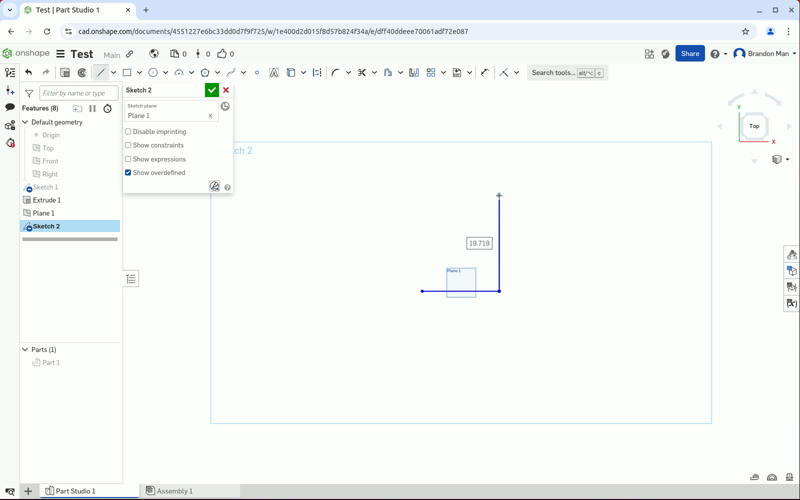
mouse_move(422, 195)
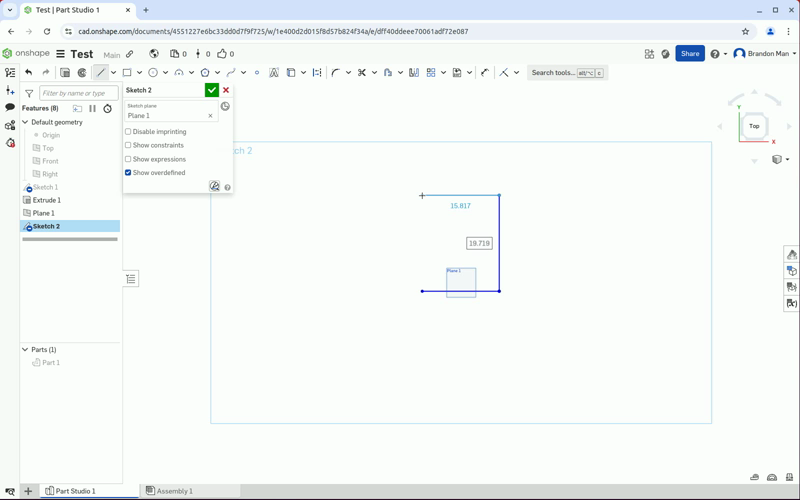
click(422, 195)
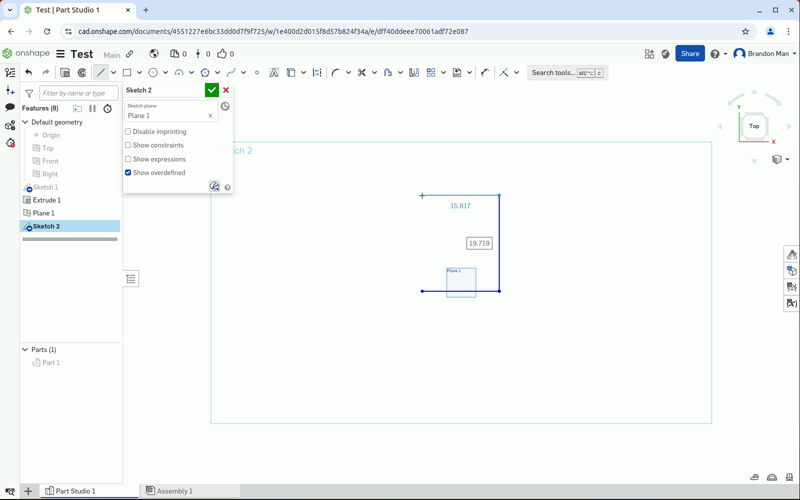
key_up(shift)
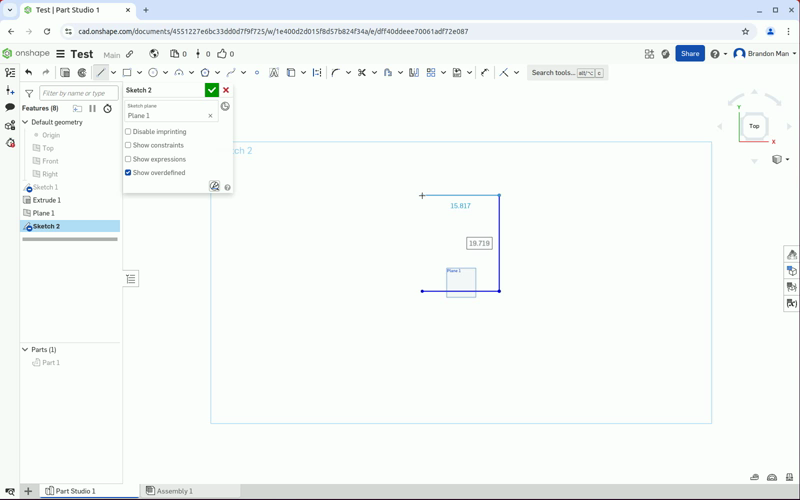
key_down(shift)
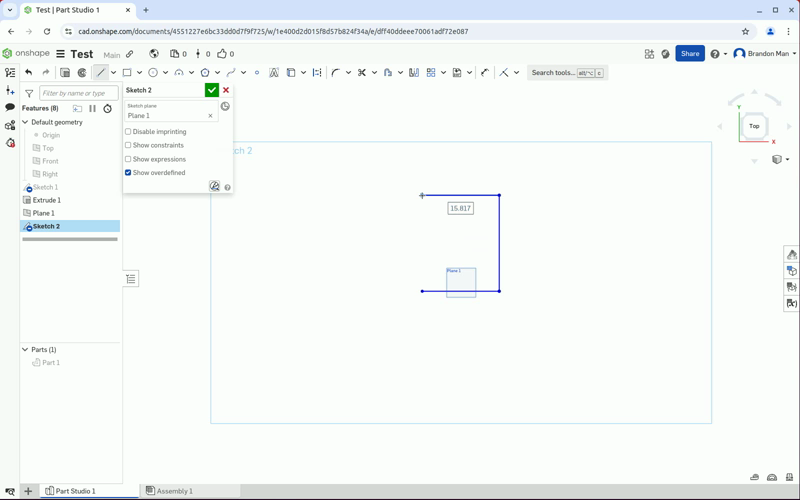
mouse_move(422, 291)
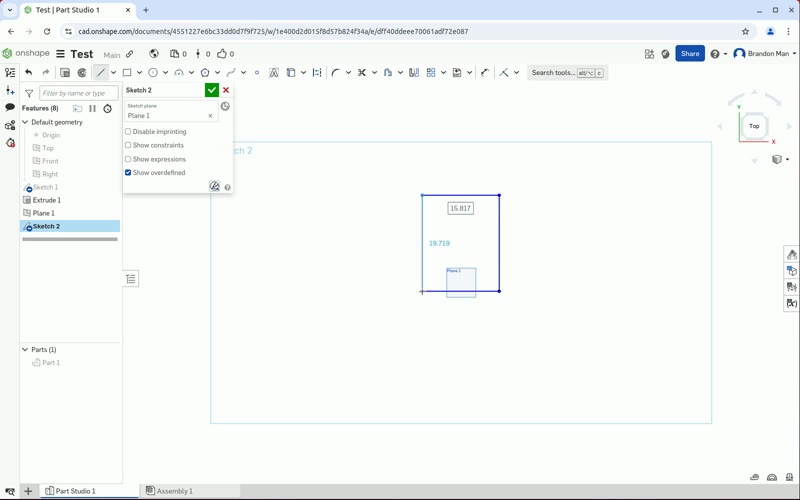
key_up(shift)
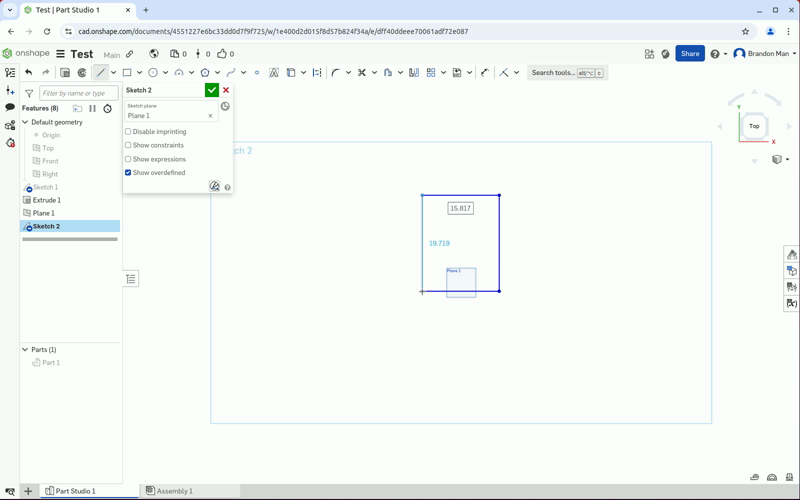
click(422, 291)
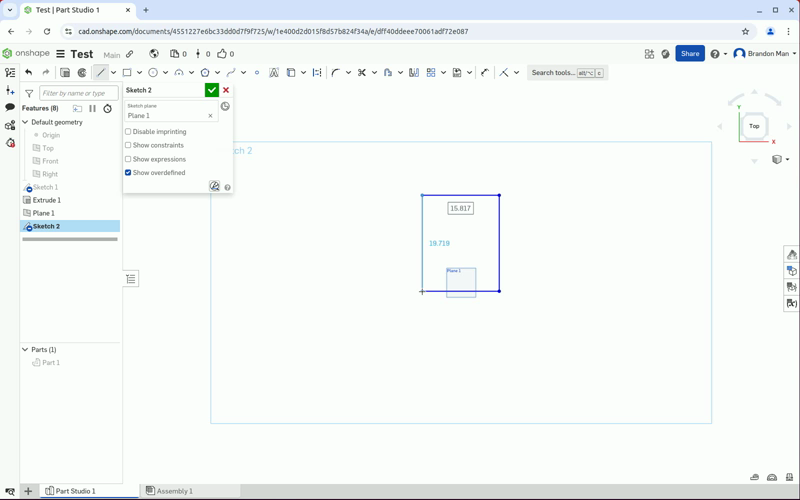
key(esc)
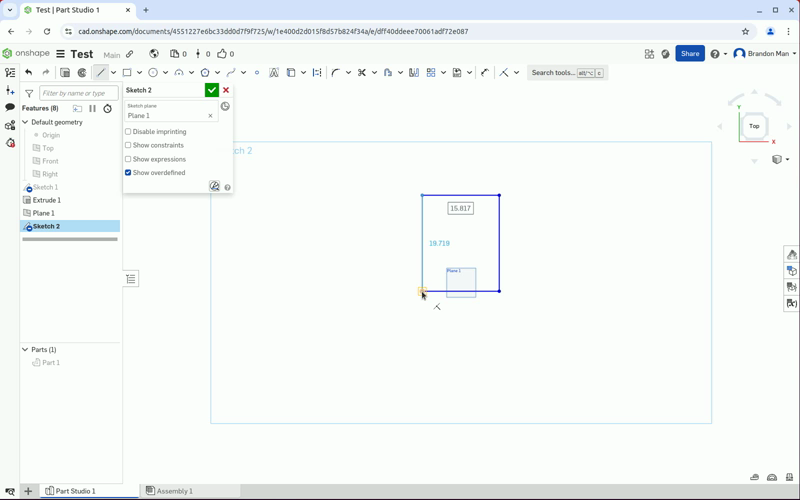
mouse_move(488, 228)
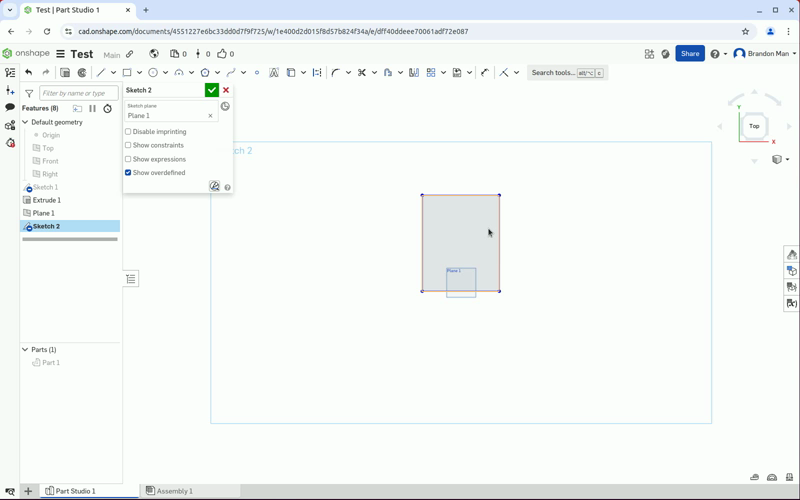
click(488, 228)
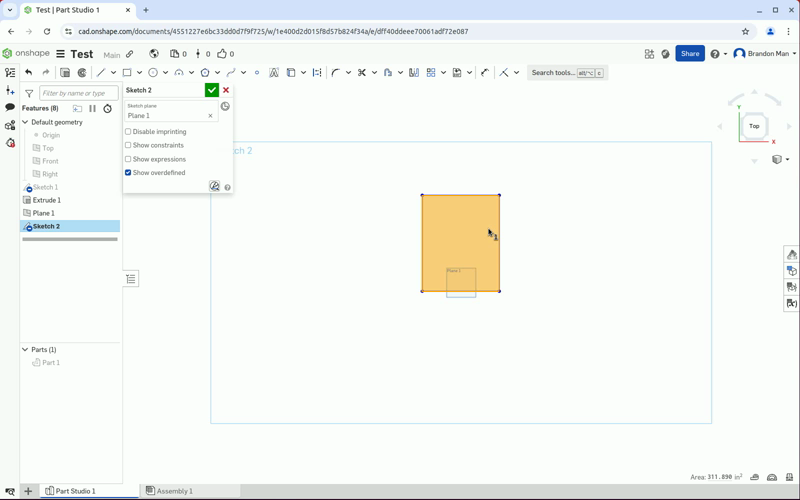
mouse_move(73, 352)
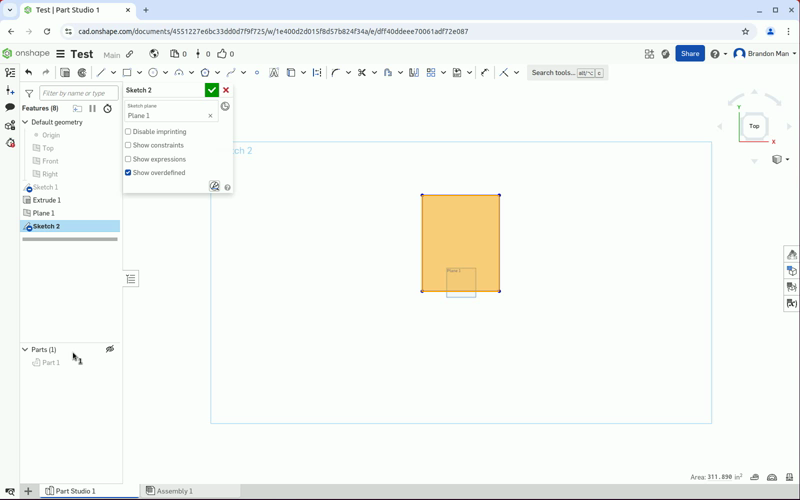
key(shift+y)
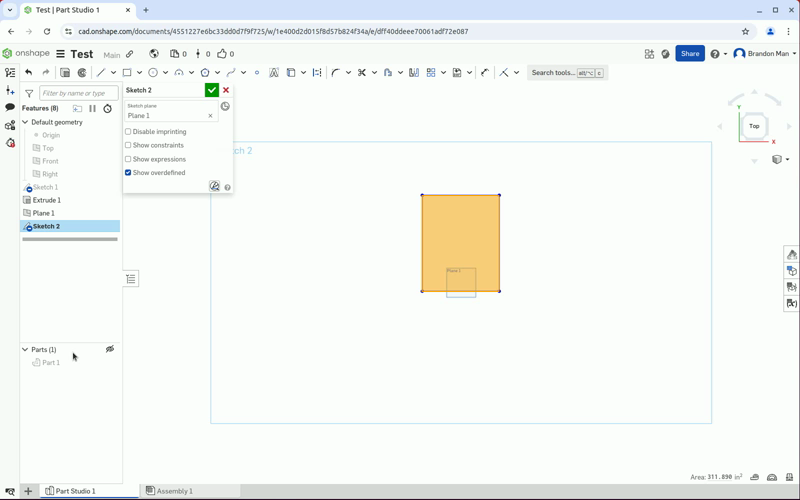
key(shift+e)
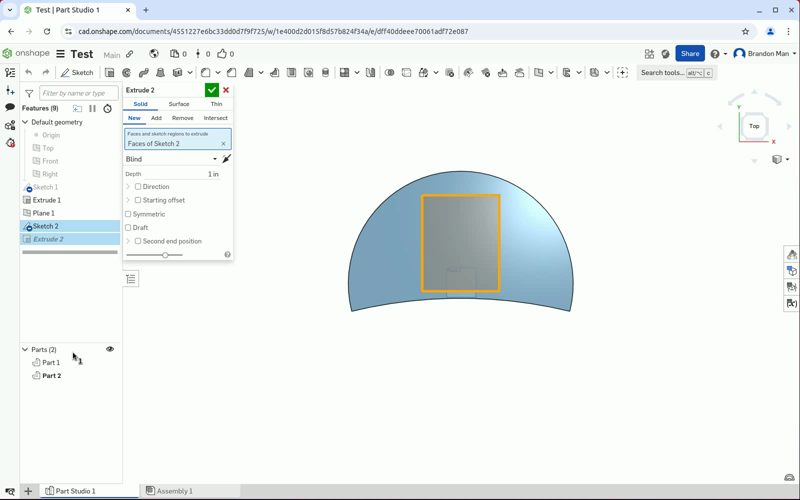
mouse_move(143, 106)
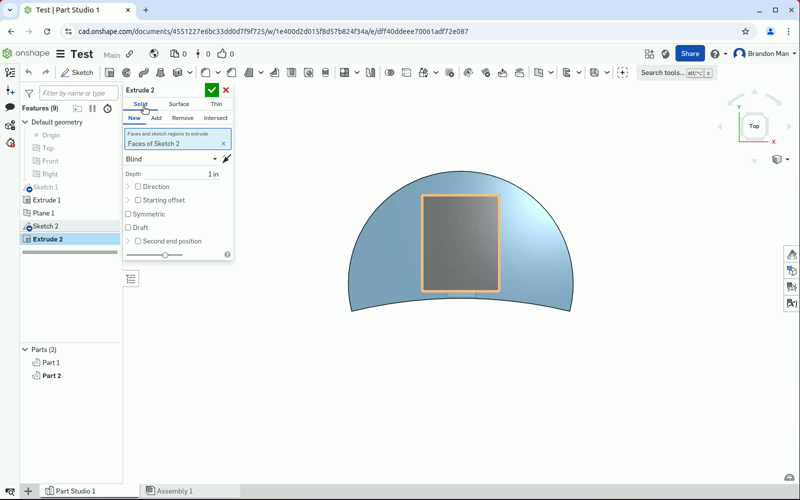
click(143, 106)
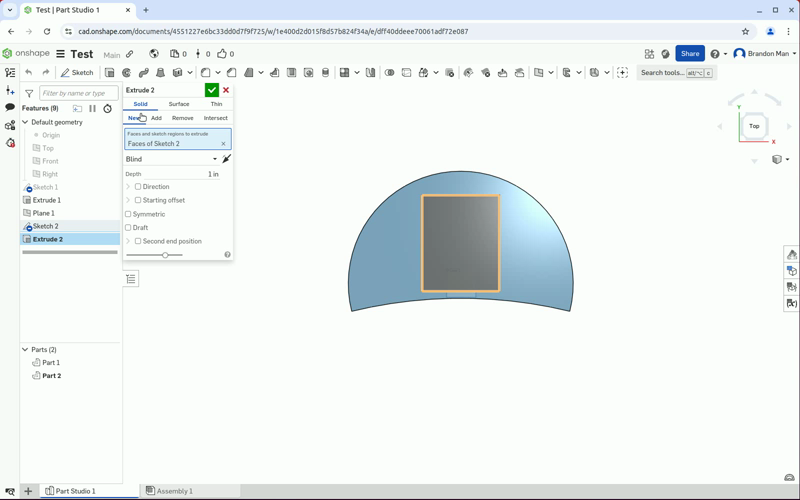
mouse_move(137, 120)
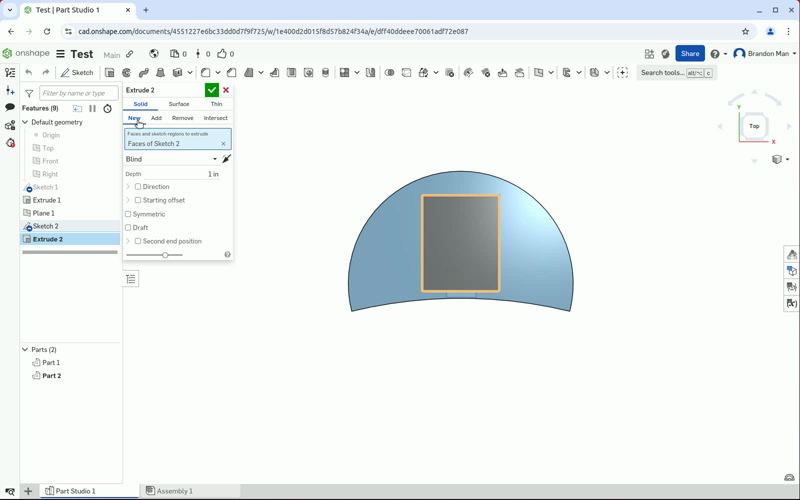
click(137, 120)
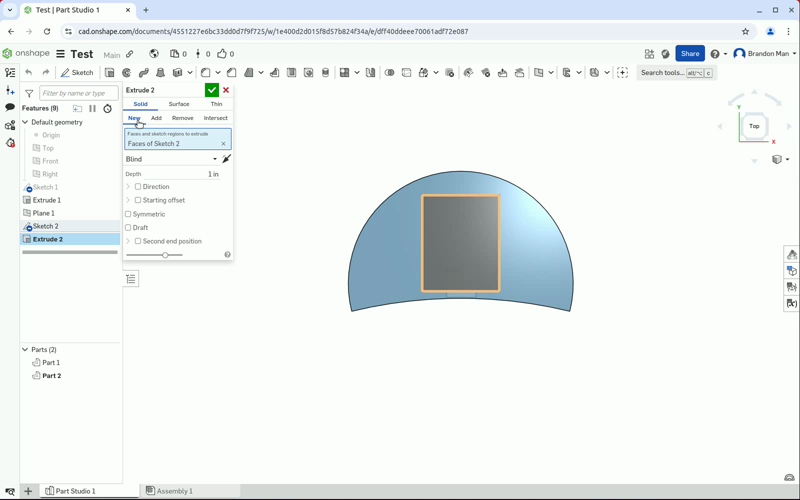
key(tab, 4)
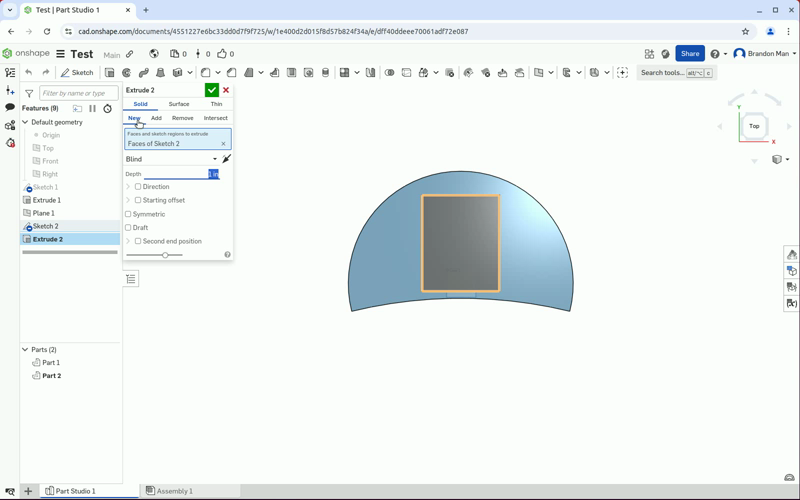
text(1.926)
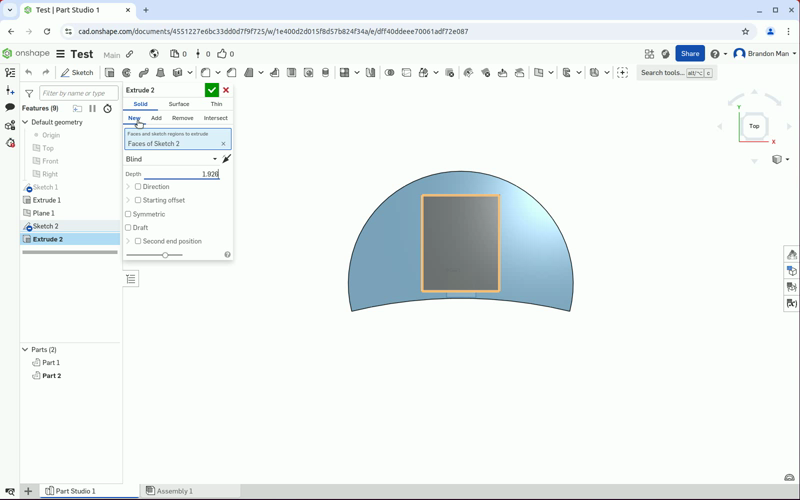
key(enter)
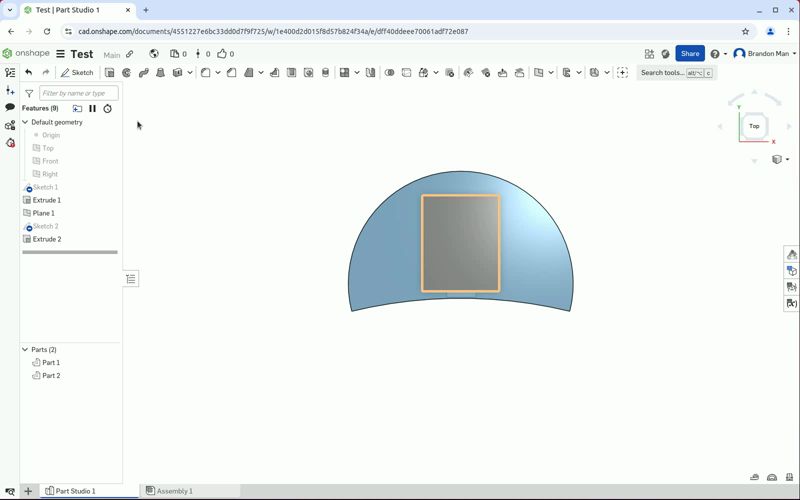
key(shift+h)
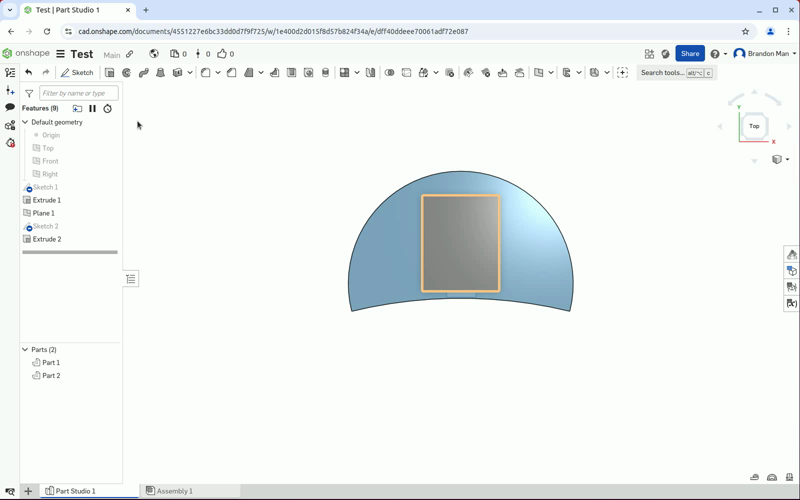
key(shift+h)
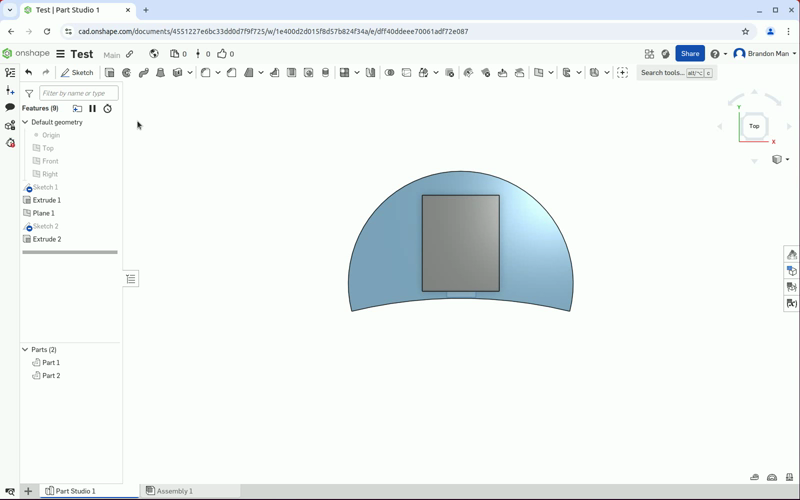
mouse_move(73, 189)
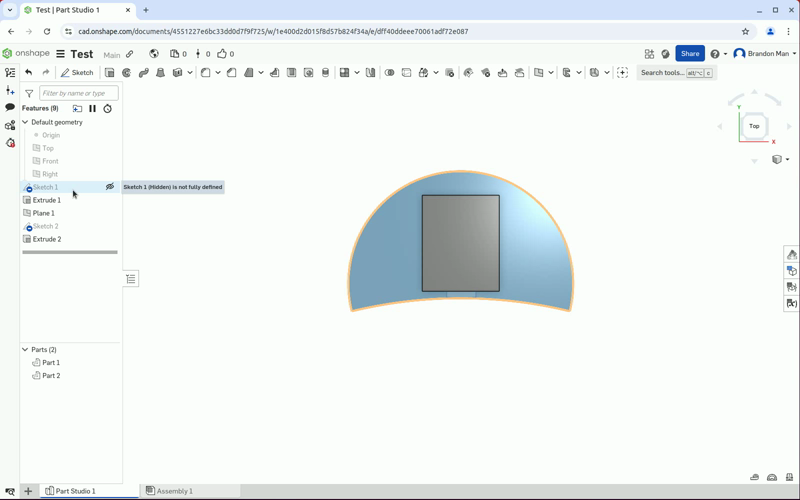
click(73, 189)
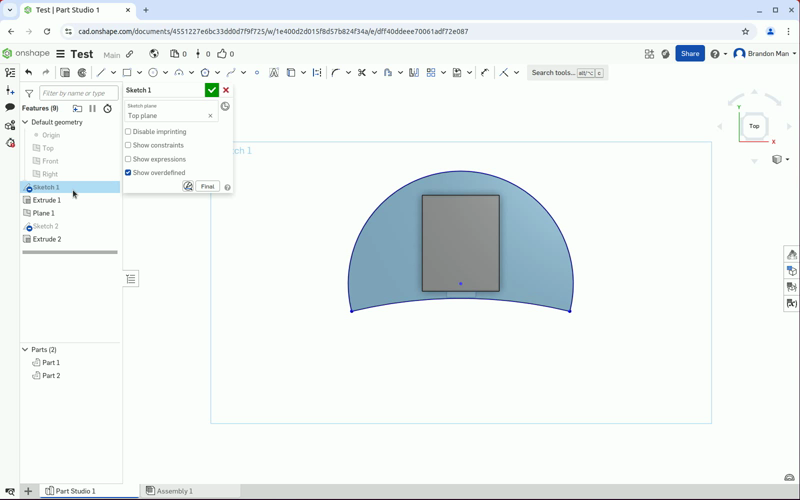
mouse_move(229, 92)
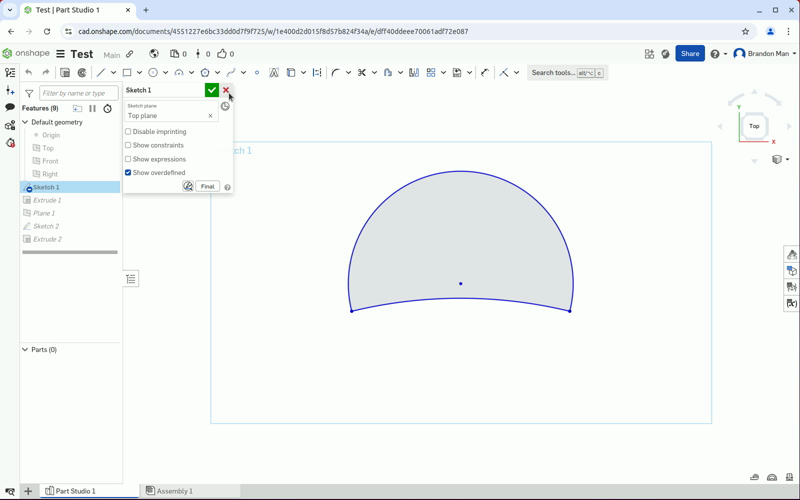
click(229, 92)
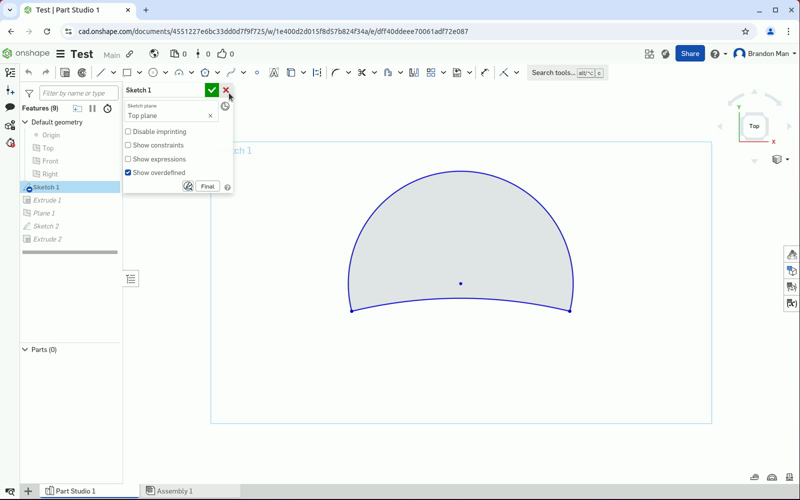
key(shift+s)
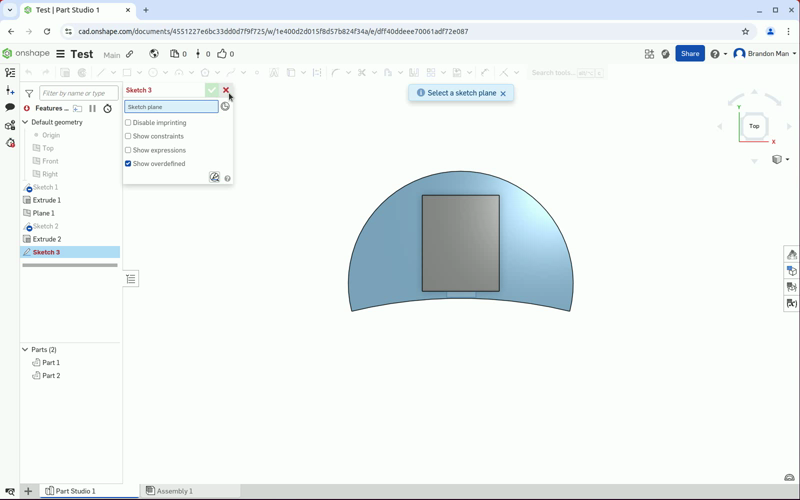
mouse_move(73, 215)
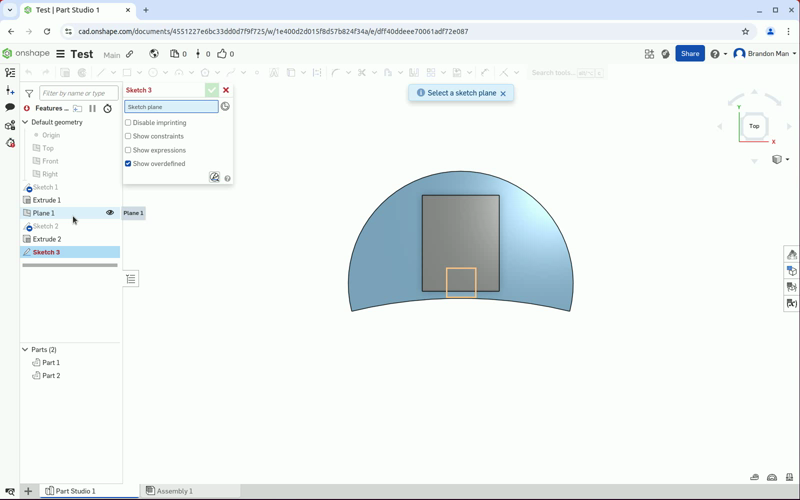
click(73, 215)
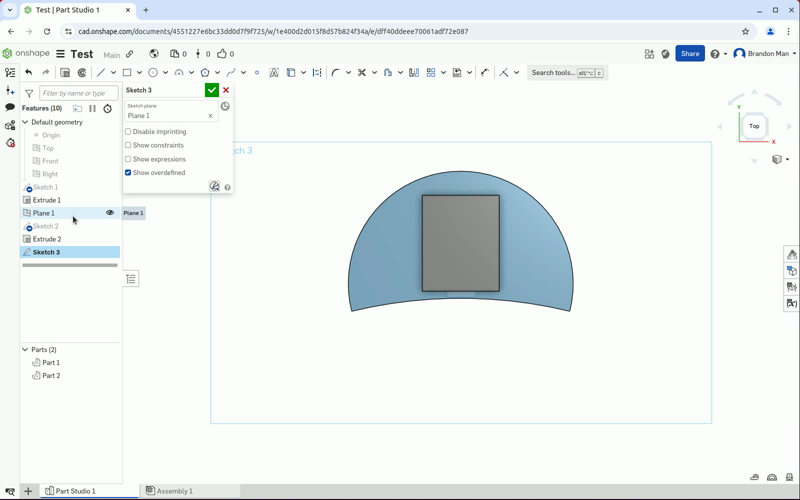
mouse_move(73, 352)
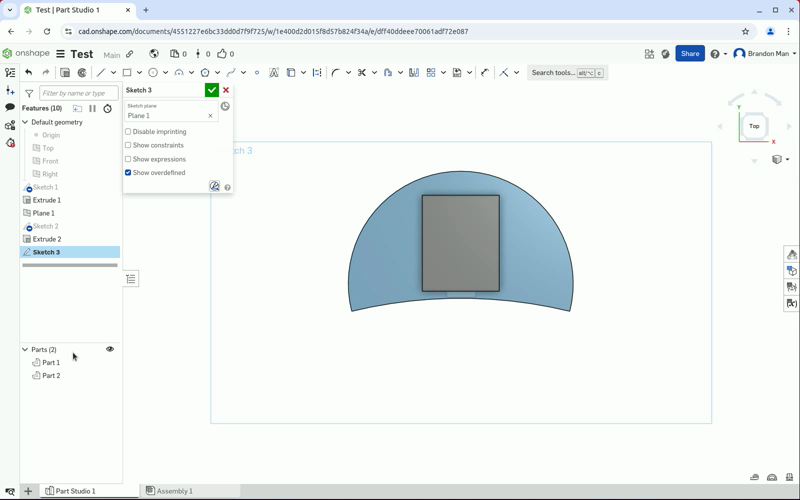
key(y)
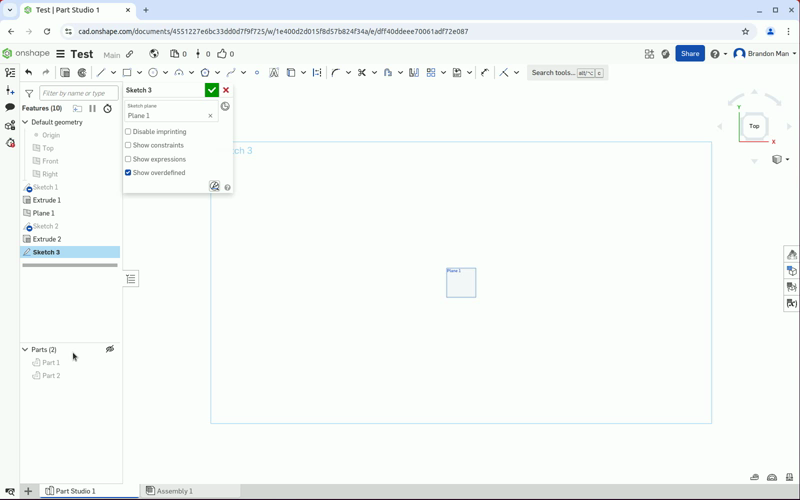
key(l)
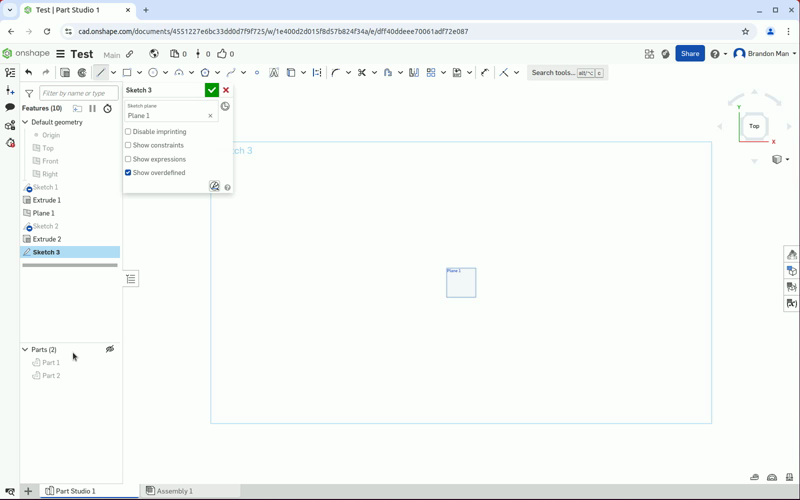
key_down(shift)
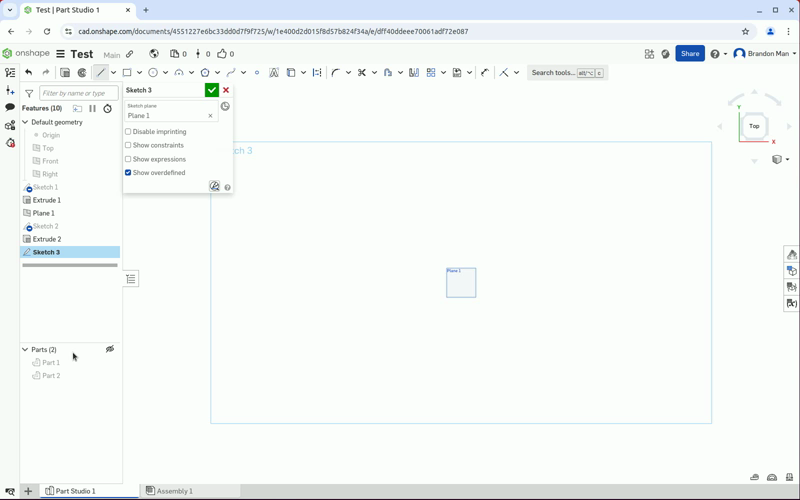
mouse_move(351, 282)
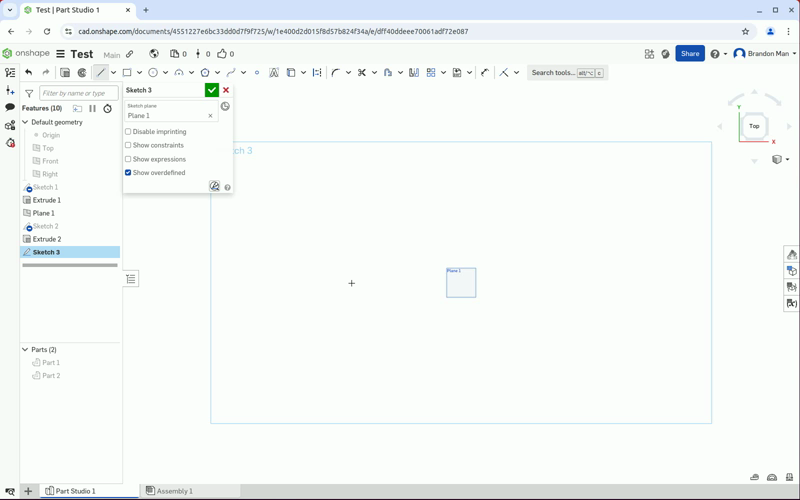
click(351, 282)
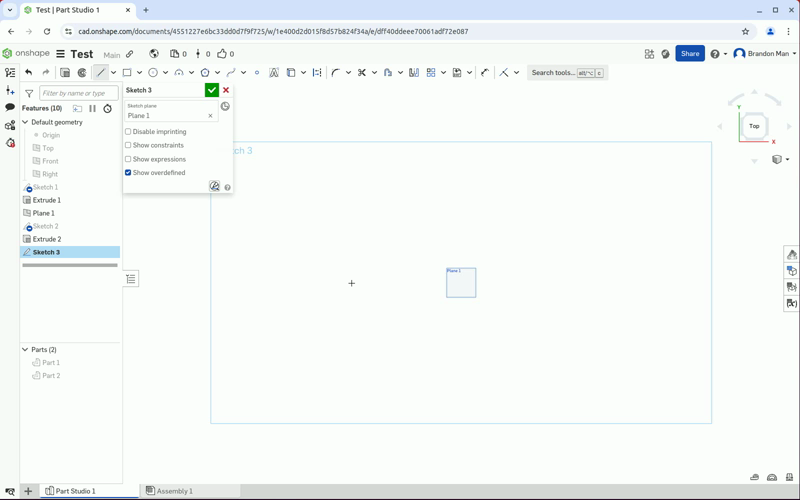
key_up(shift)
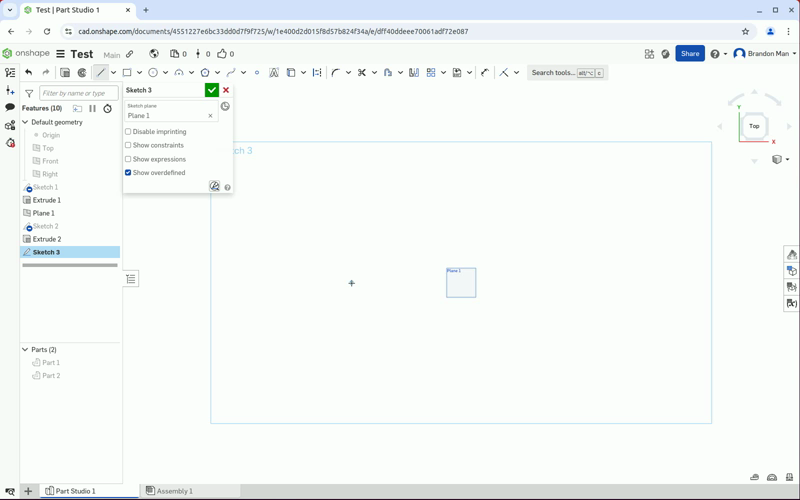
key_down(shift)
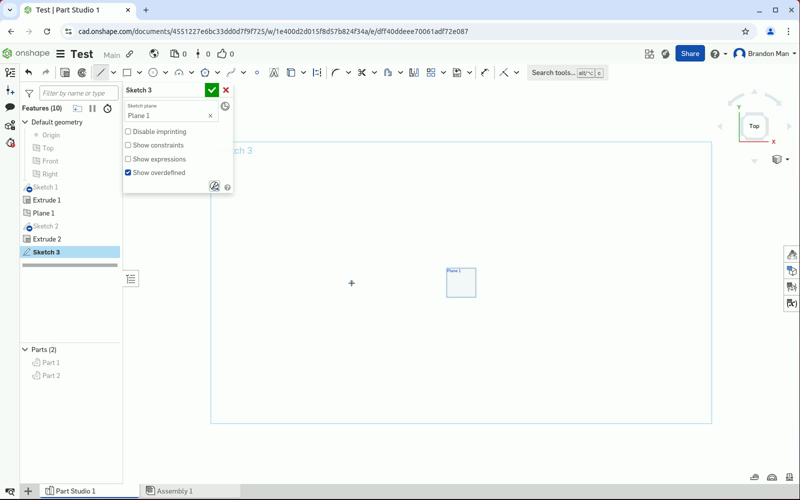
mouse_move(381, 282)
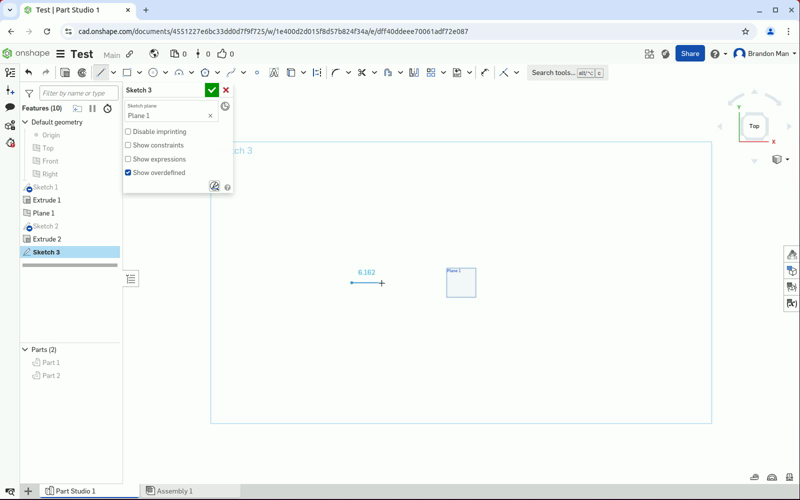
mouse_move(360, 282)
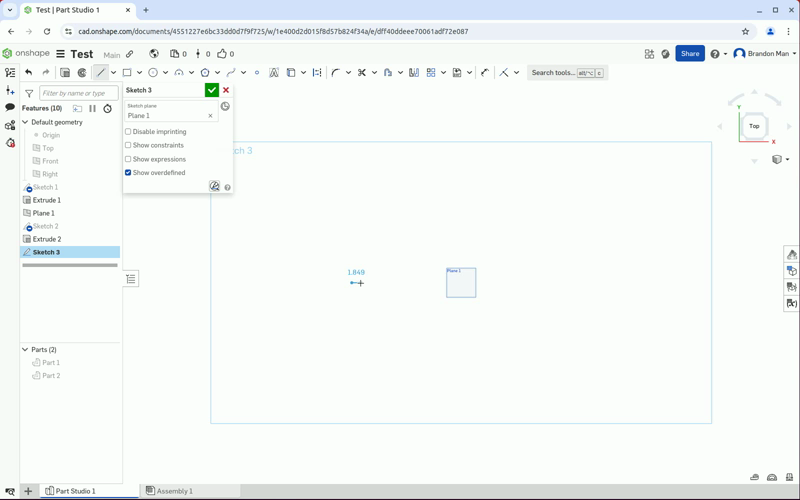
click(360, 282)
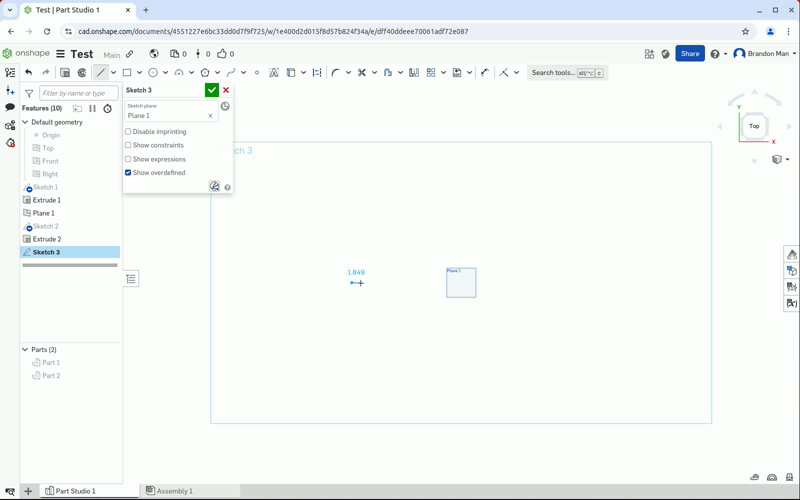
key_up(shift)
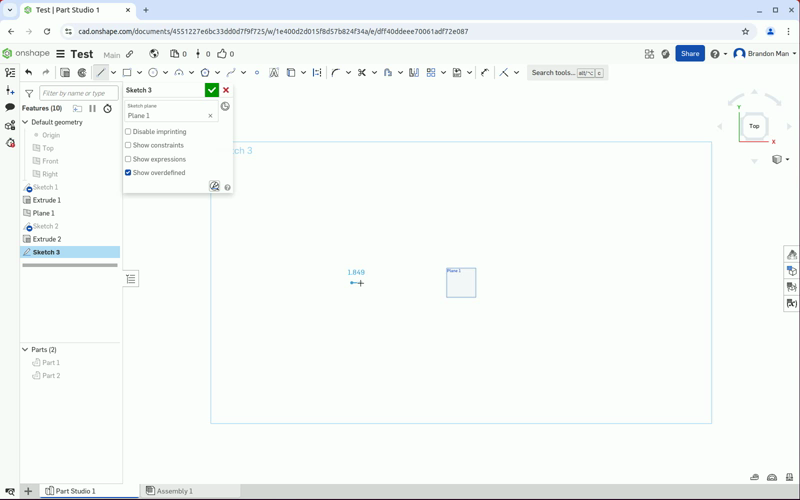
key(esc)
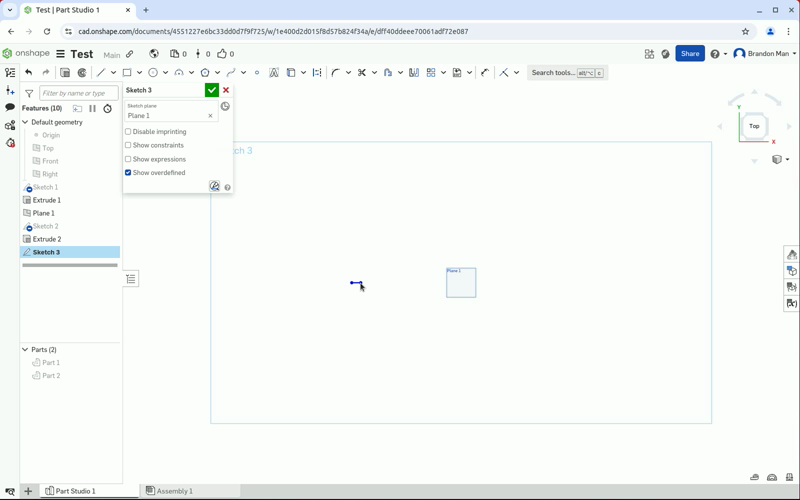
key(a)
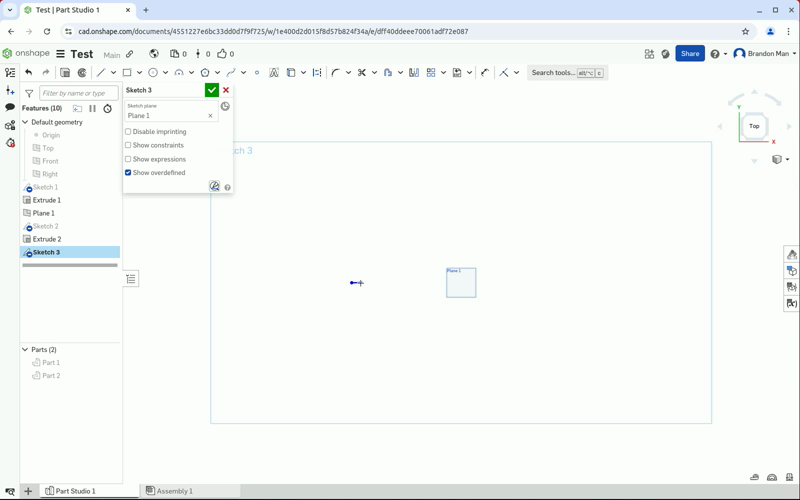
mouse_move(360, 282)
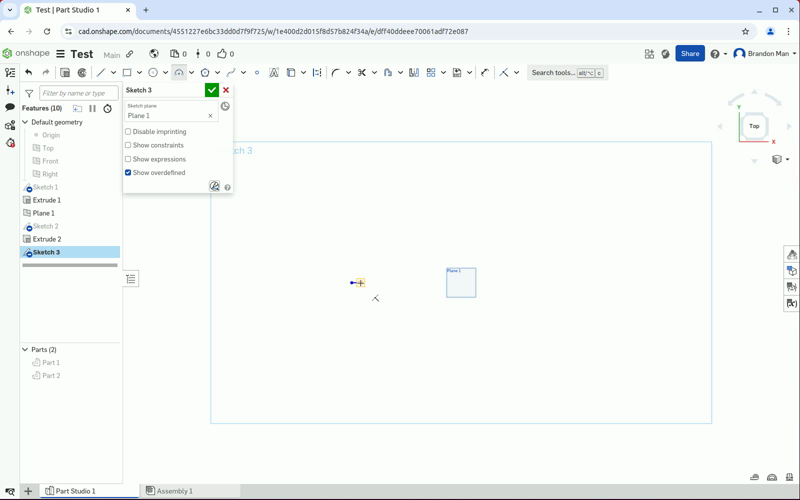
click(360, 282)
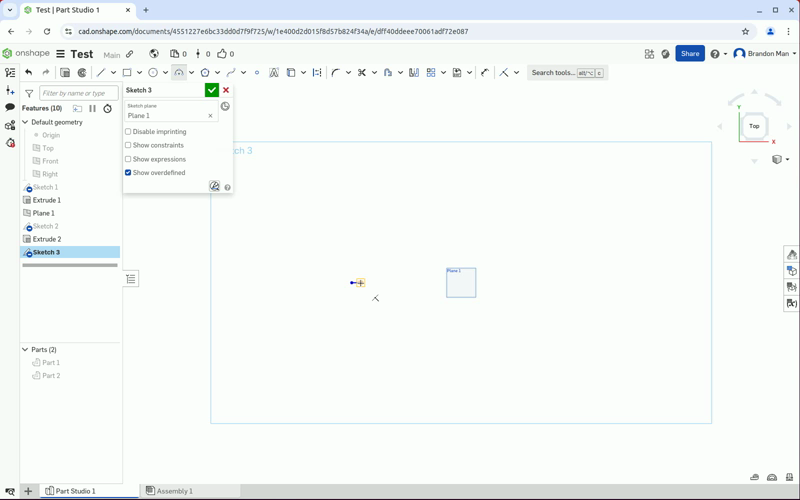
key_down(shift)
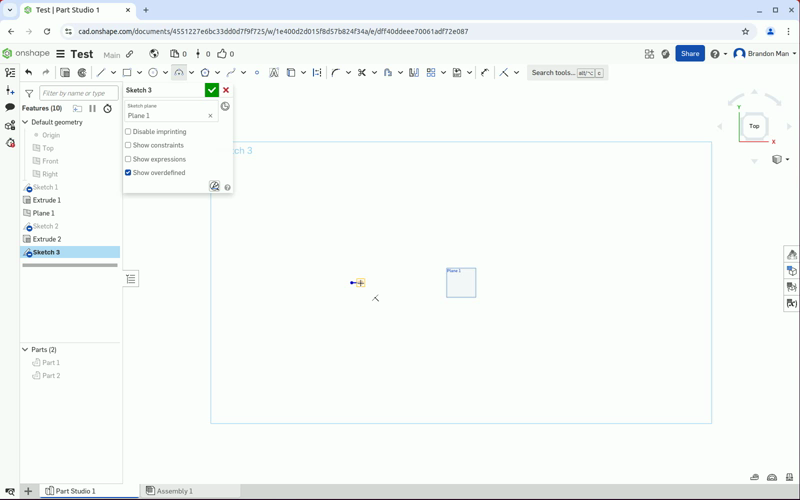
mouse_move(558, 282)
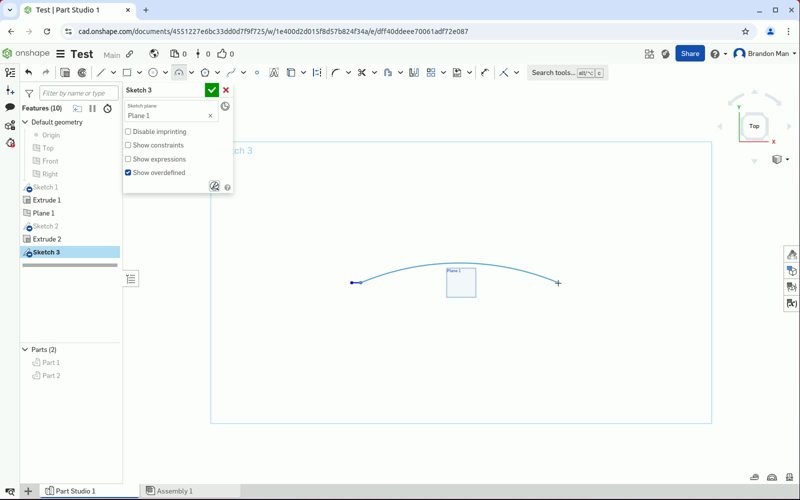
click(558, 282)
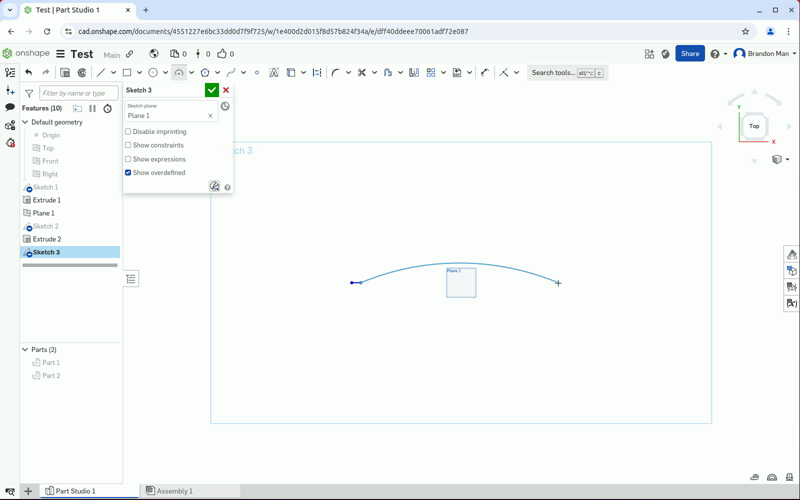
mouse_move(459, 184)
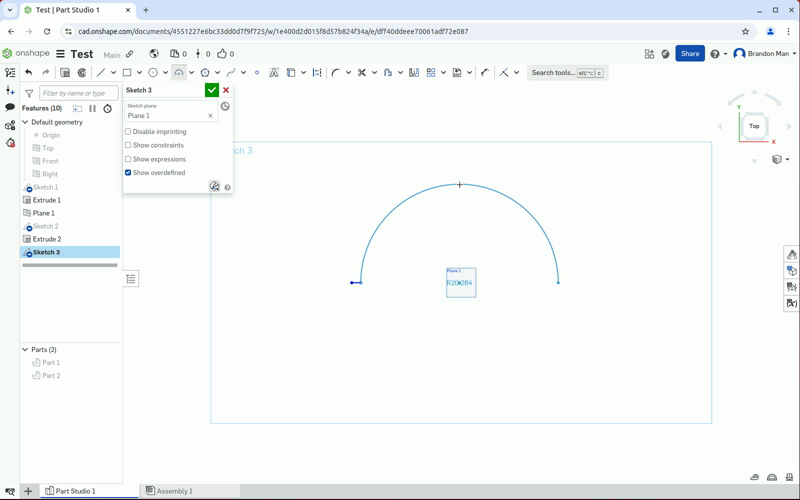
click(459, 184)
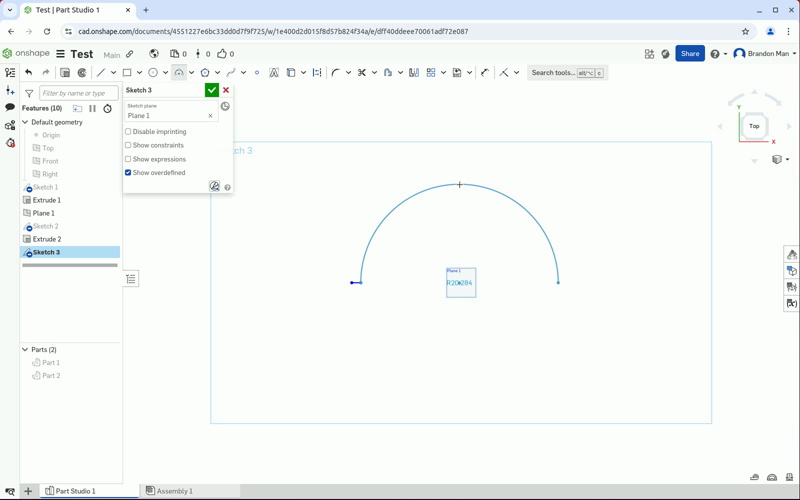
key_up(shift)
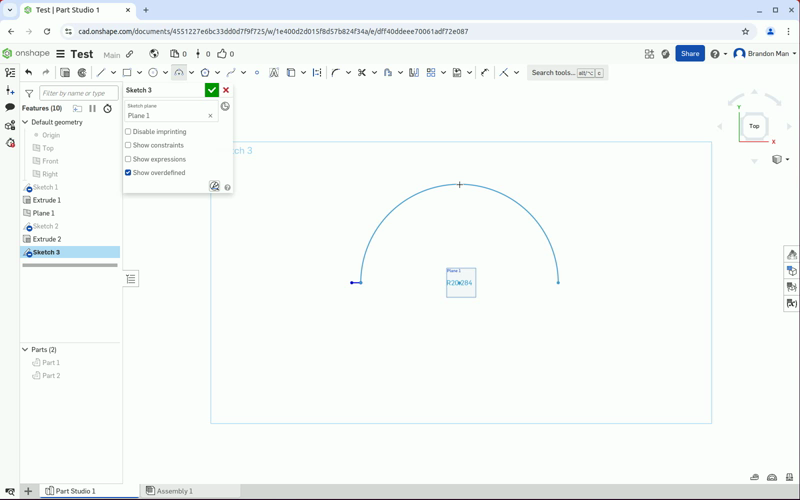
key(esc)
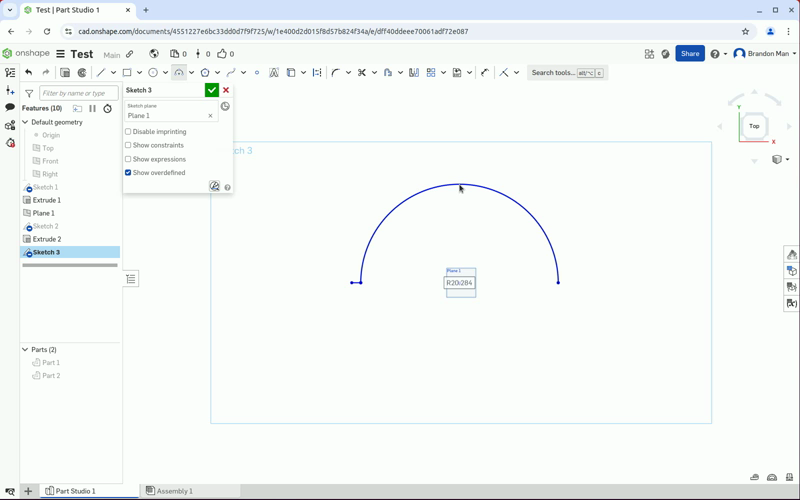
key(l)
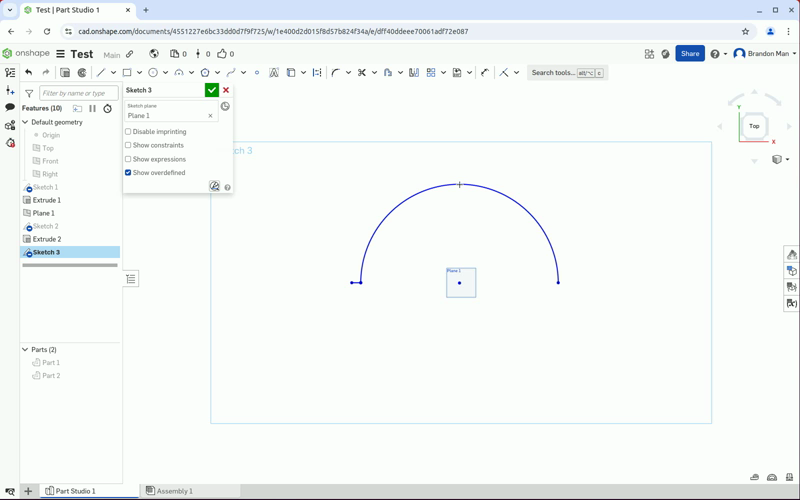
mouse_move(558, 282)
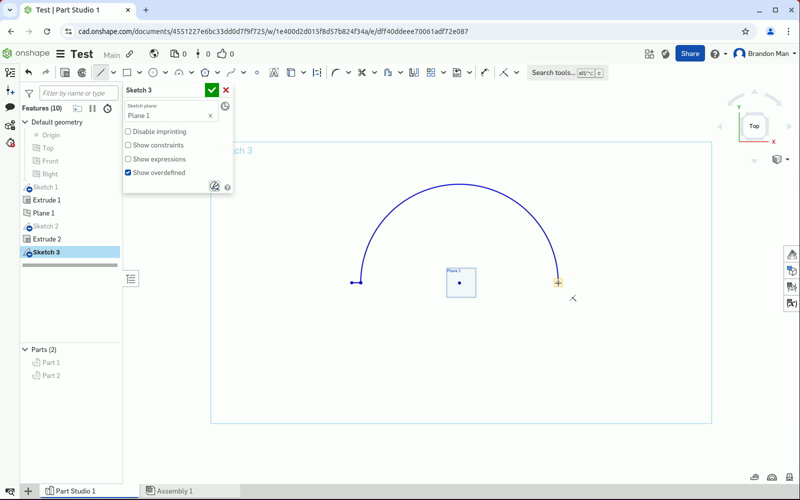
click(558, 282)
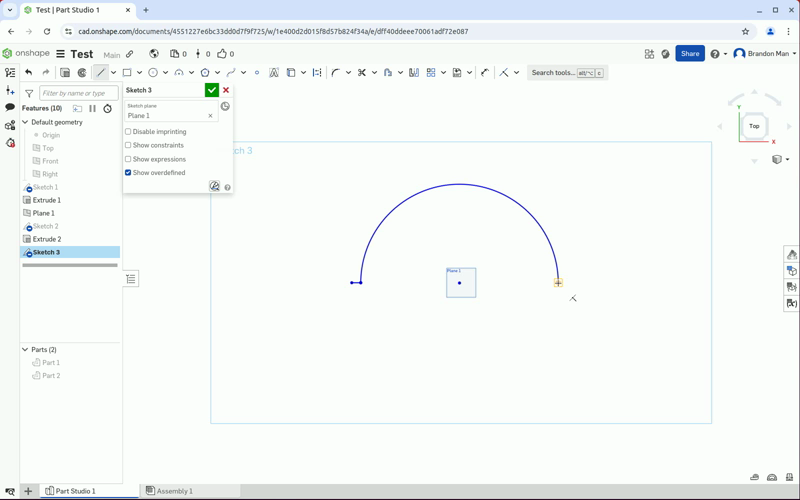
key_down(shift)
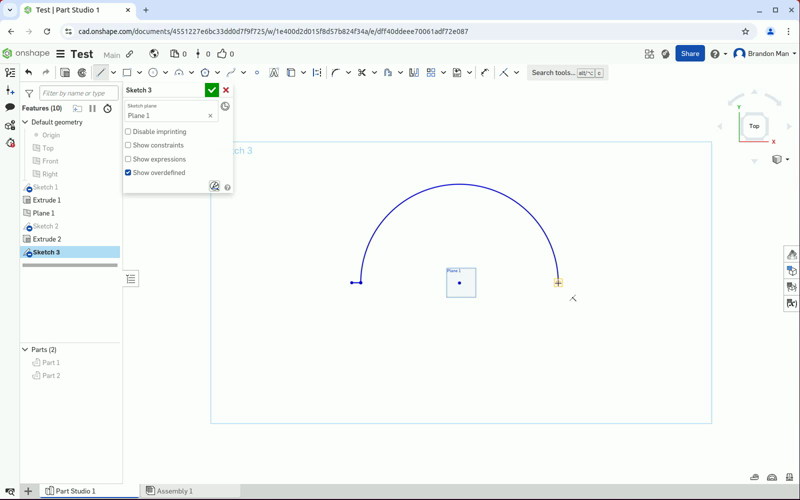
mouse_move(588, 282)
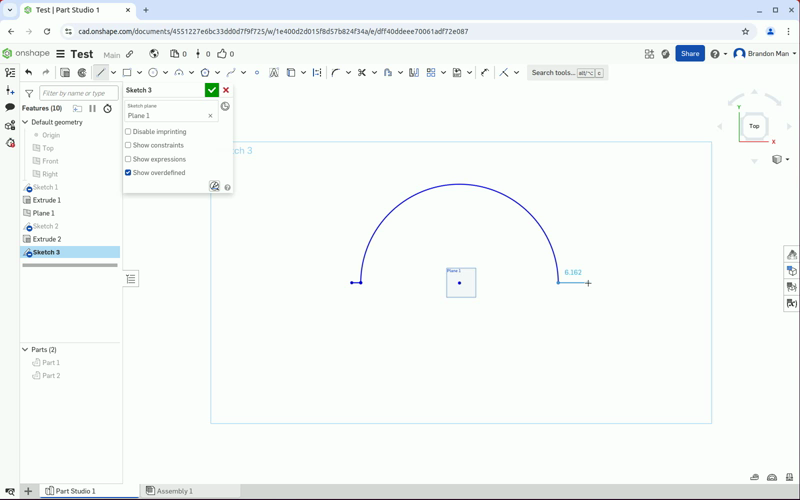
mouse_move(567, 282)
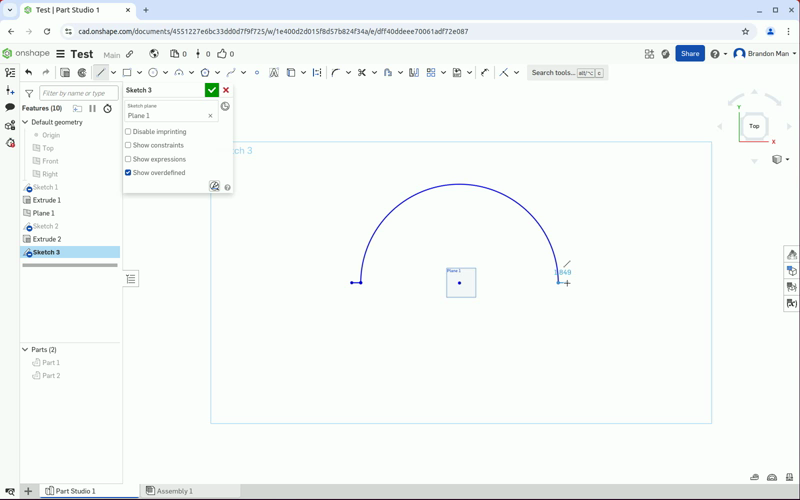
click(567, 282)
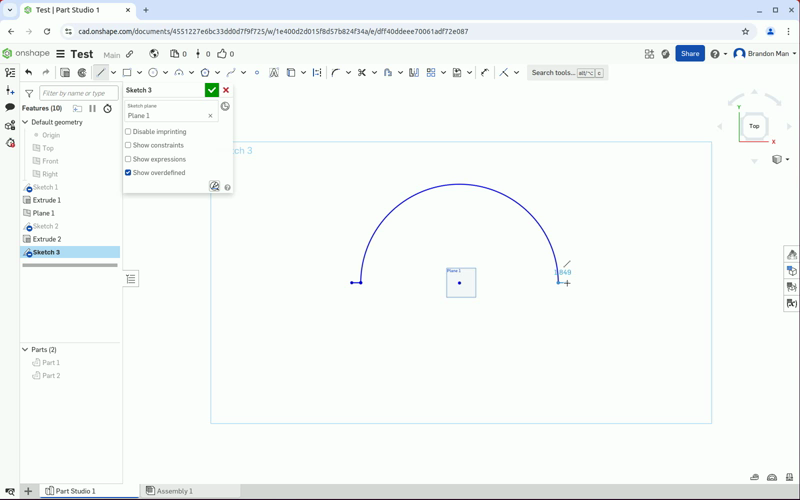
key_up(shift)
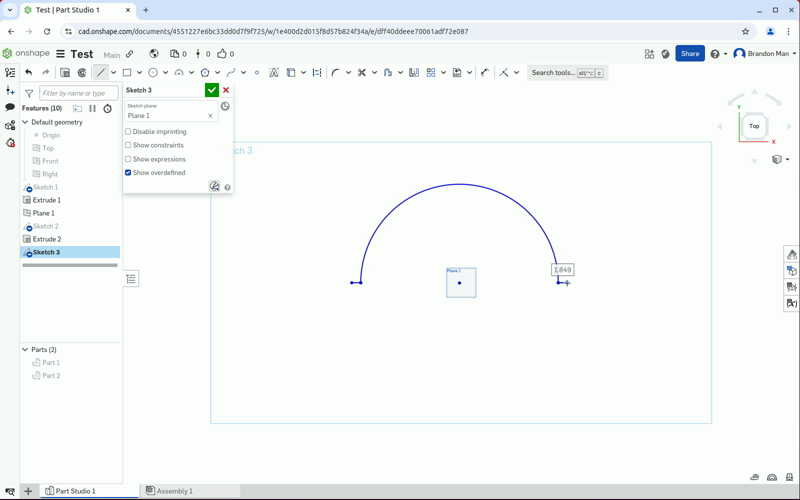
key(esc)
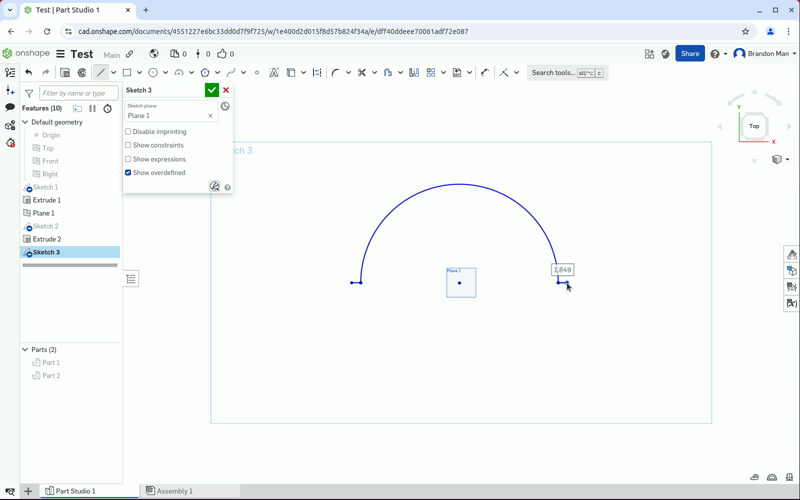
key(a)
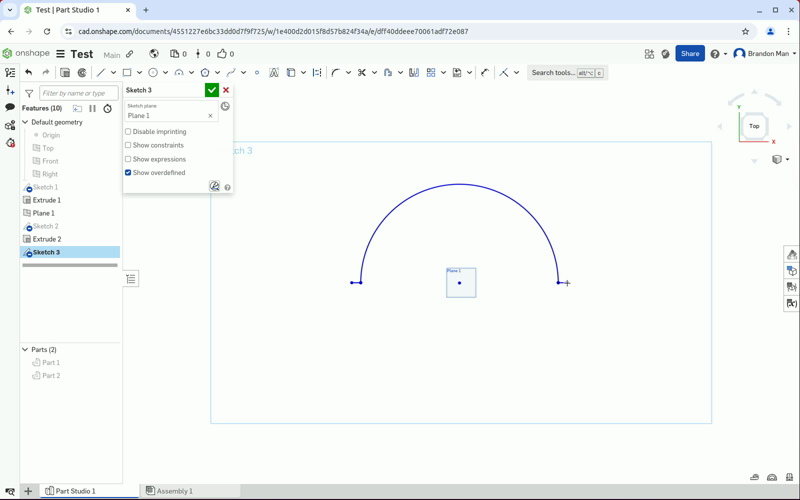
mouse_move(567, 282)
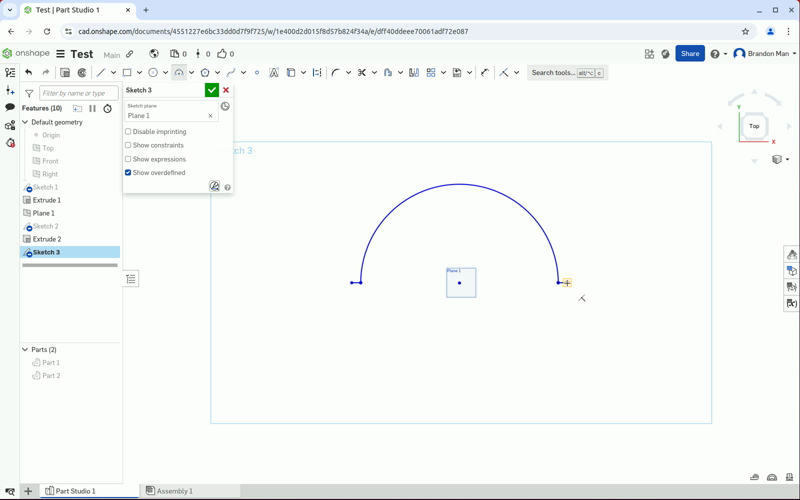
click(567, 282)
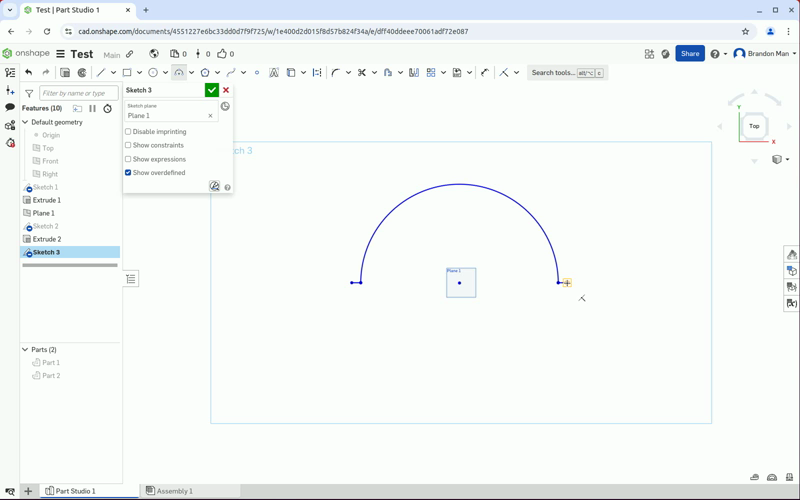
mouse_move(351, 282)
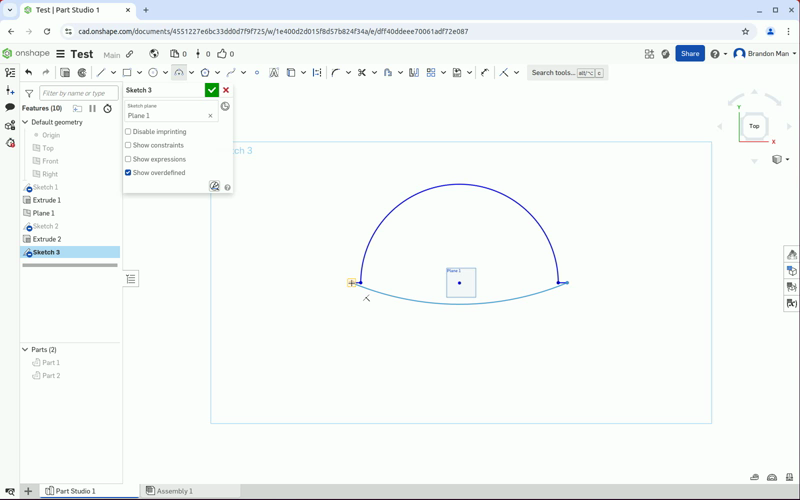
click(351, 282)
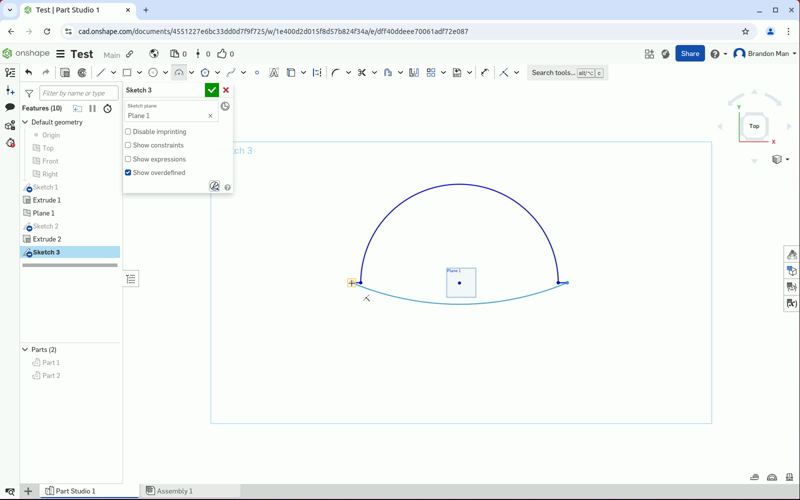
key_down(shift)
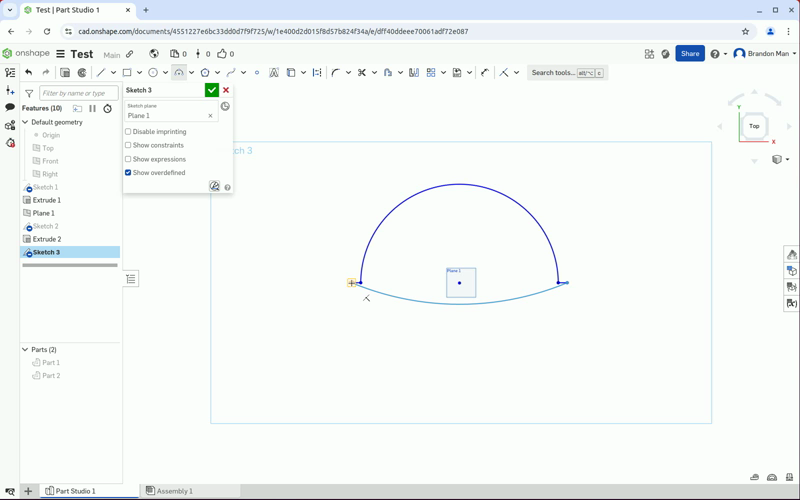
mouse_move(459, 175)
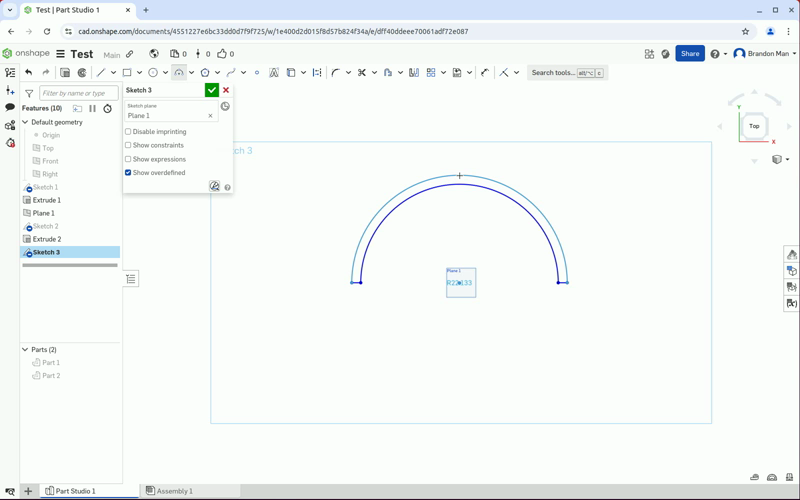
click(459, 175)
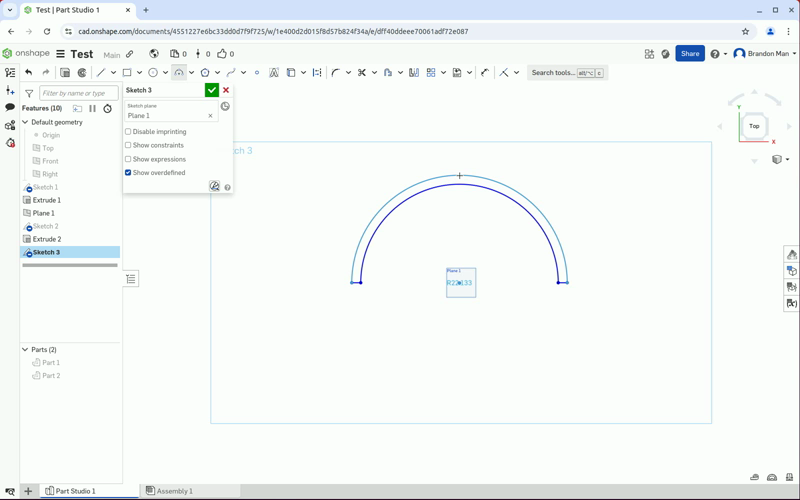
key_up(shift)
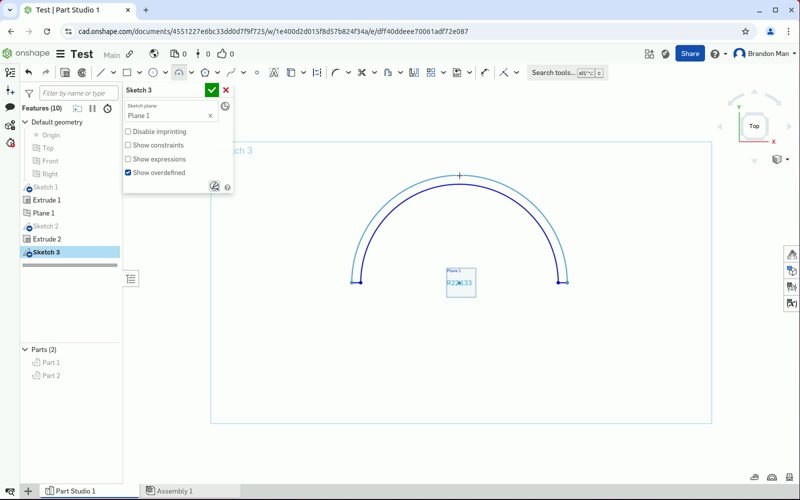
key(esc)
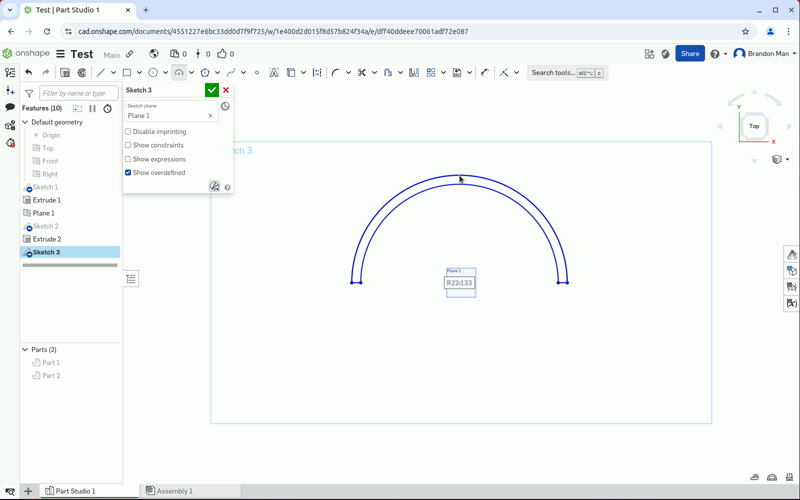
mouse_move(438, 190)
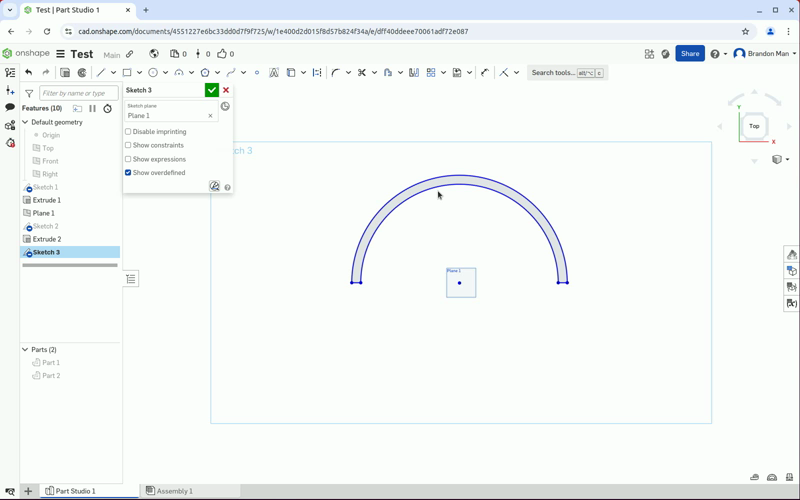
scroll(6)
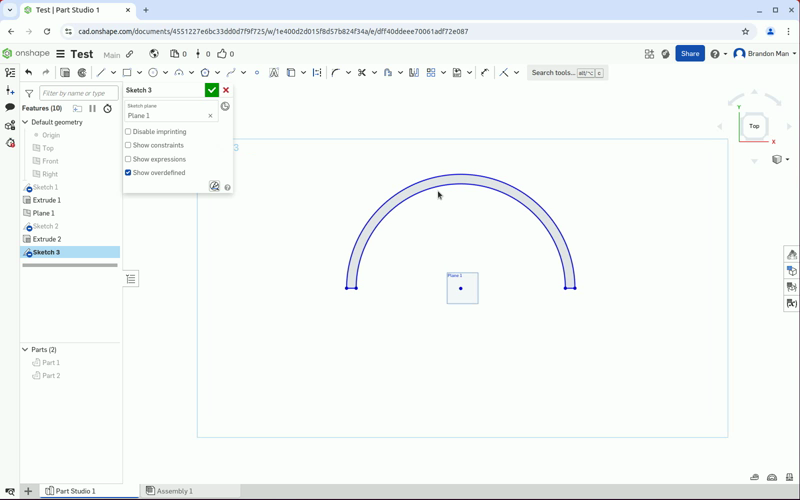
scroll(6)
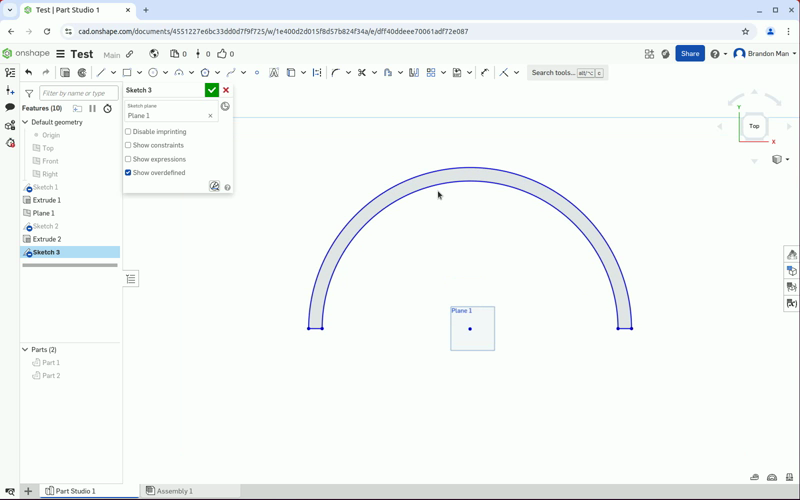
scroll(6)
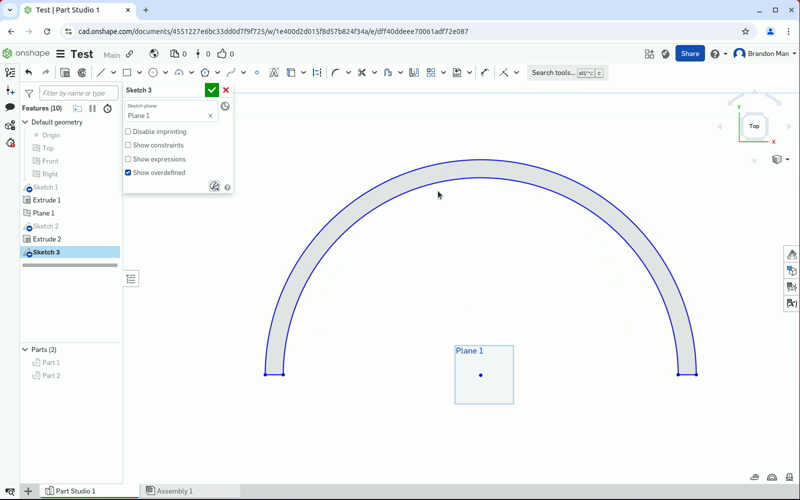
scroll(6)
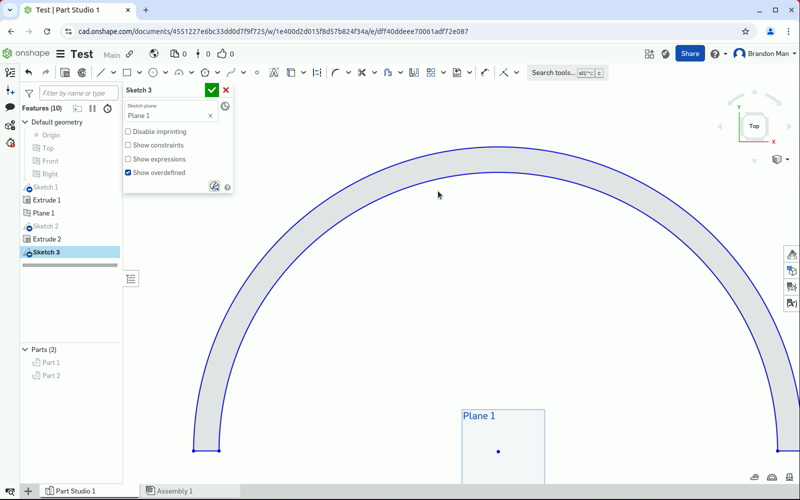
scroll(6)
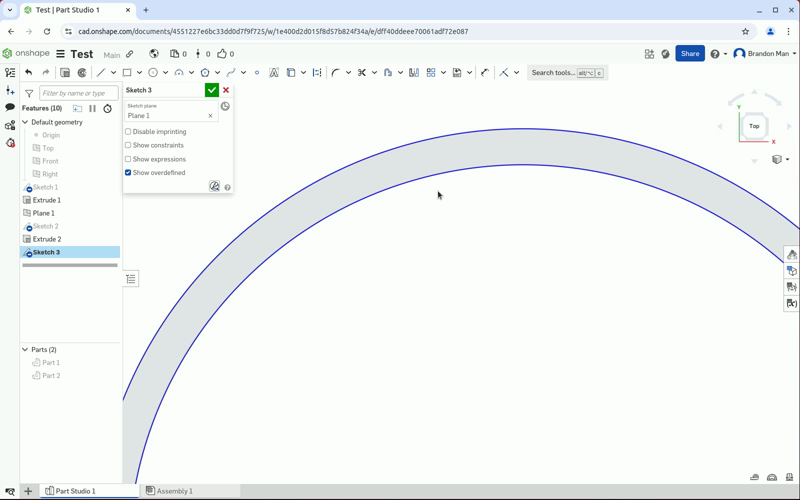
scroll(6)
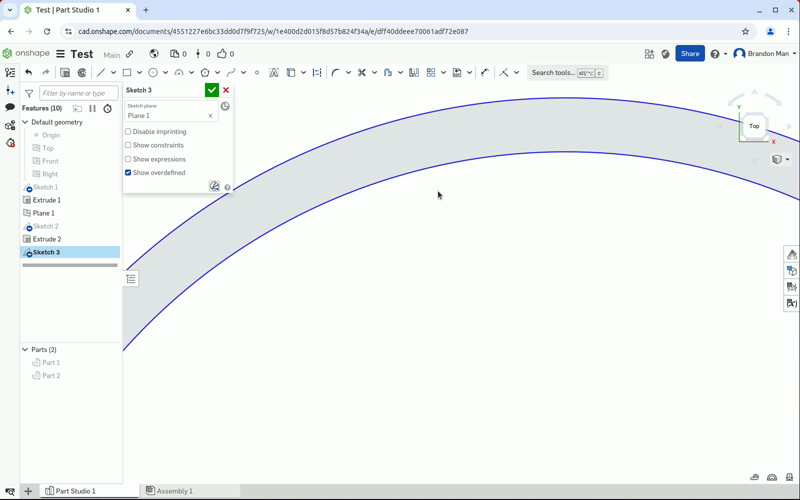
scroll(6)
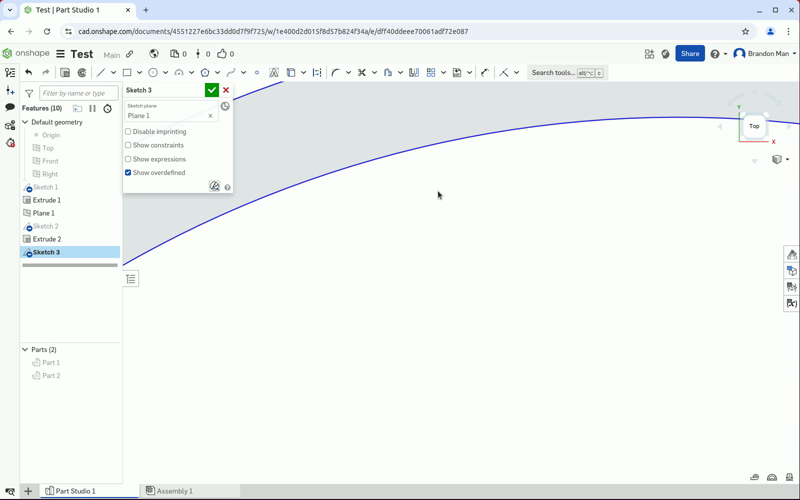
click(438, 190)
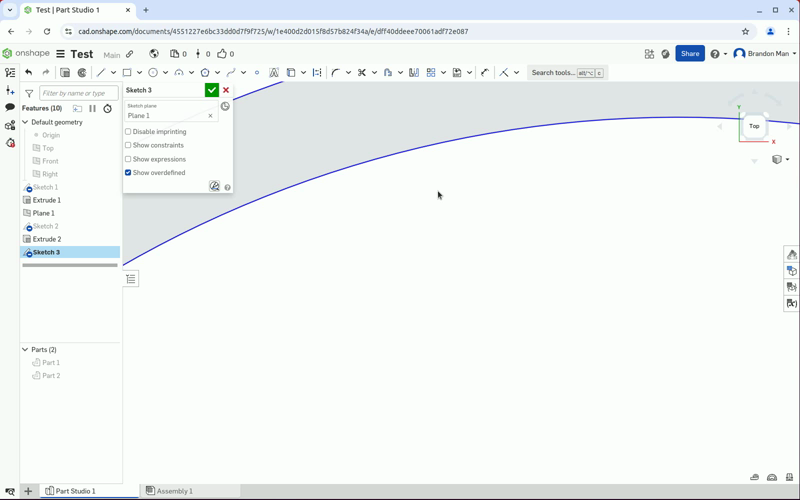
scroll(-6)
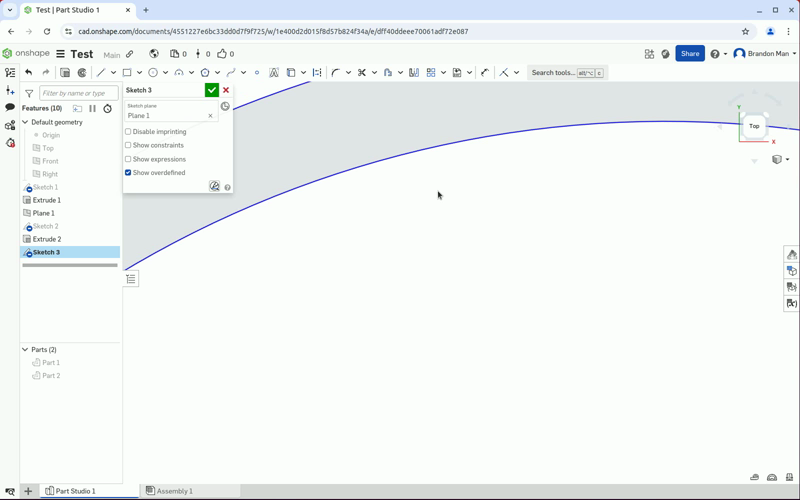
scroll(-6)
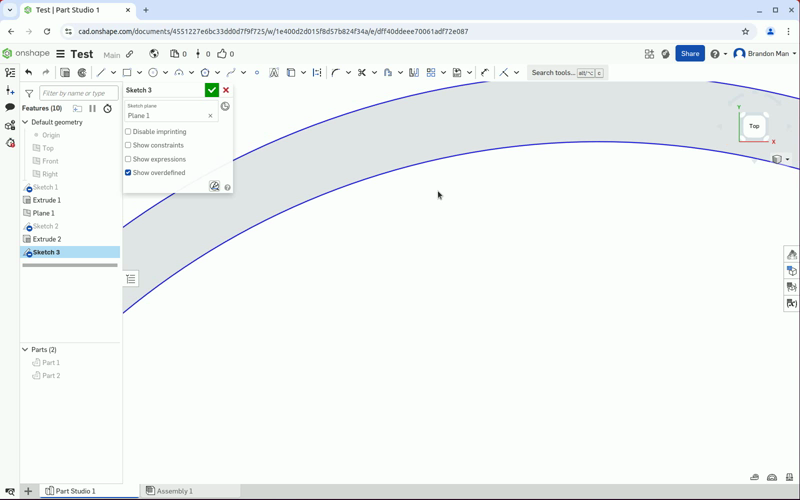
scroll(-6)
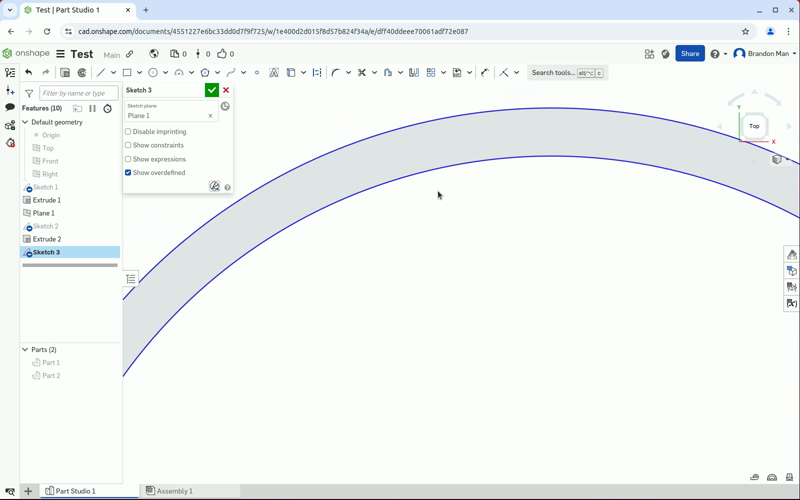
scroll(-6)
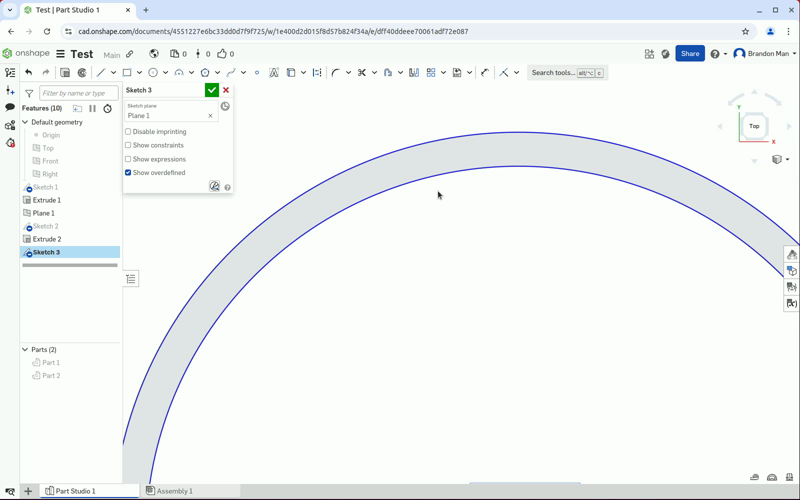
scroll(-6)
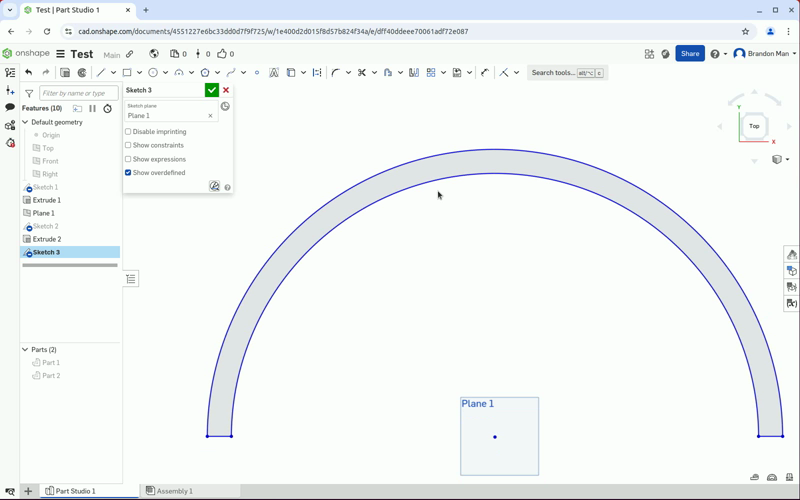
scroll(-6)
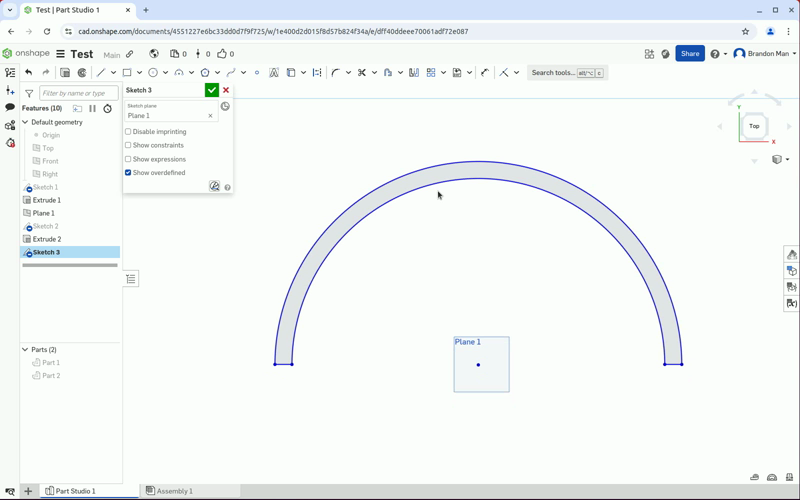
scroll(-6)
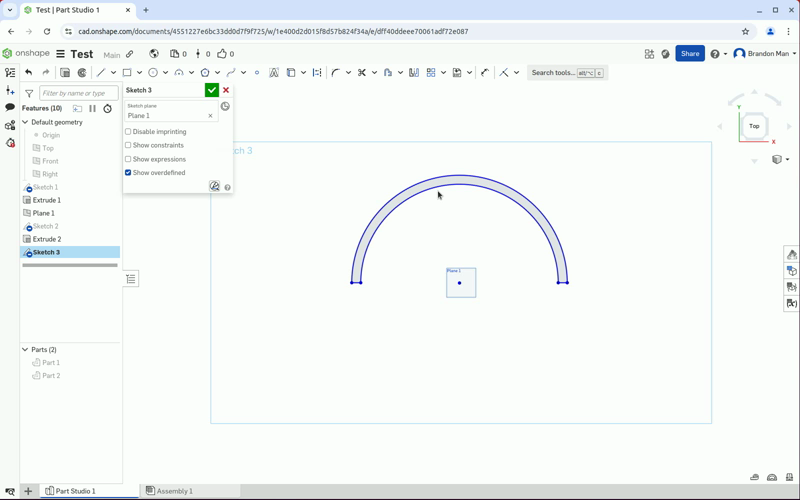
mouse_move(73, 352)
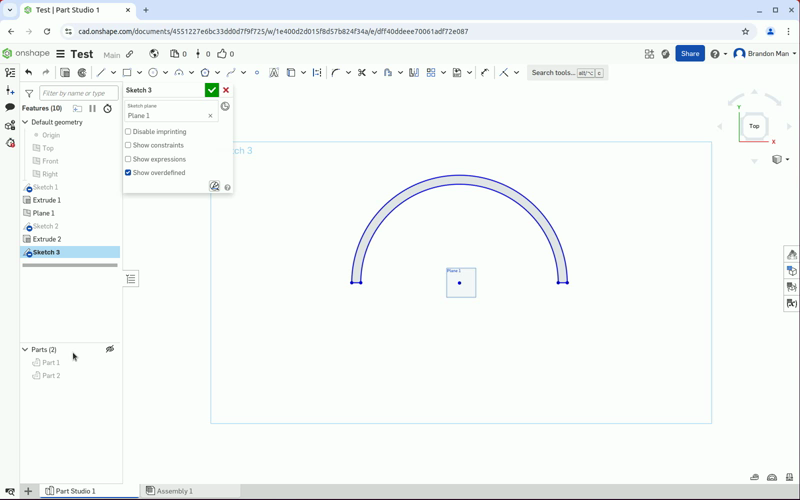
key(shift+y)
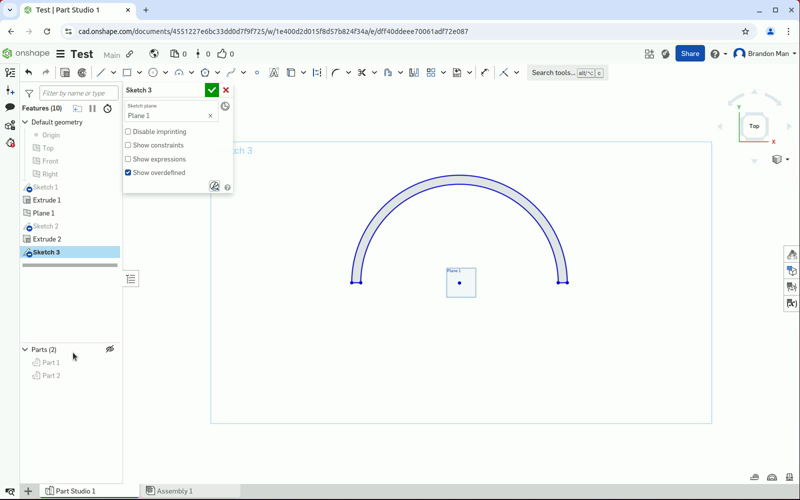
key(shift+e)
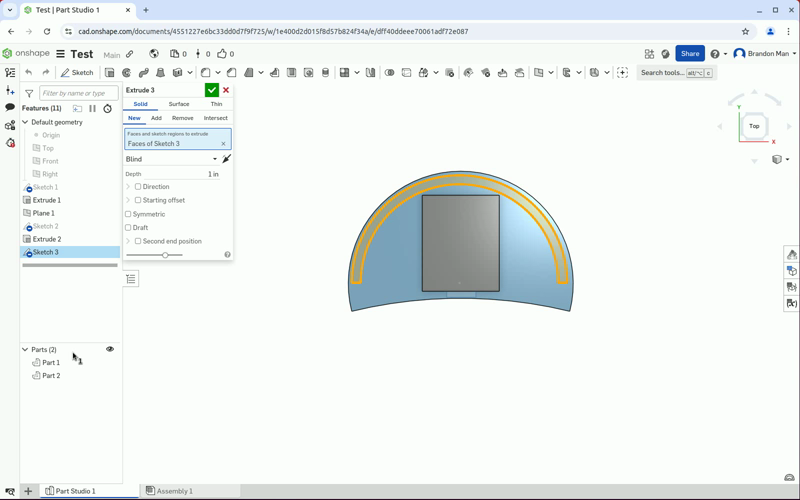
mouse_move(143, 106)
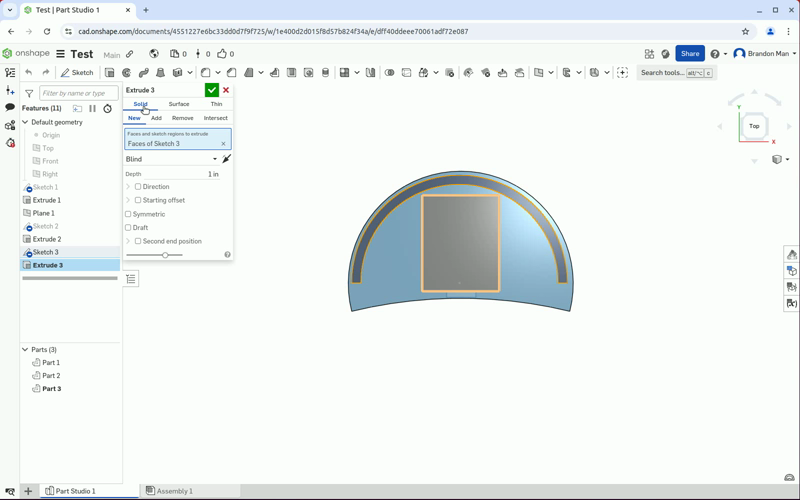
click(143, 106)
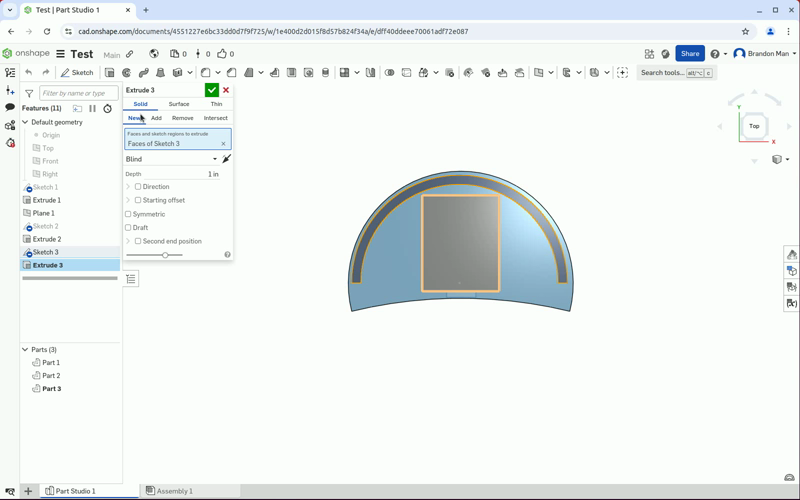
mouse_move(137, 120)
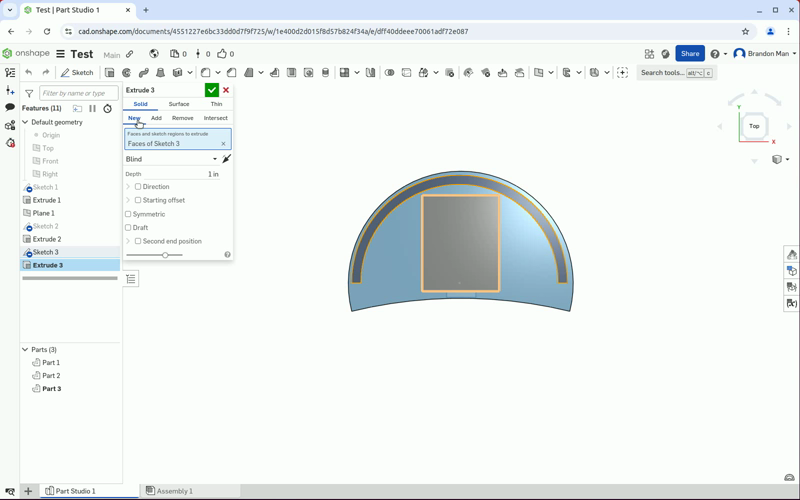
click(137, 120)
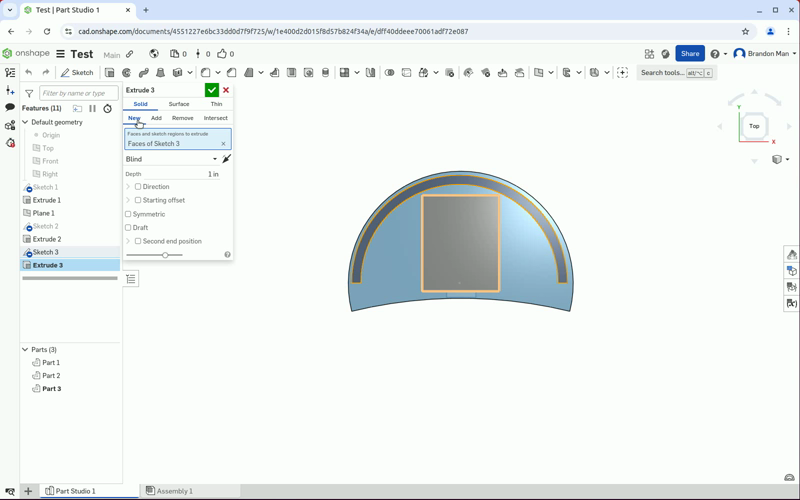
key(tab, 4)
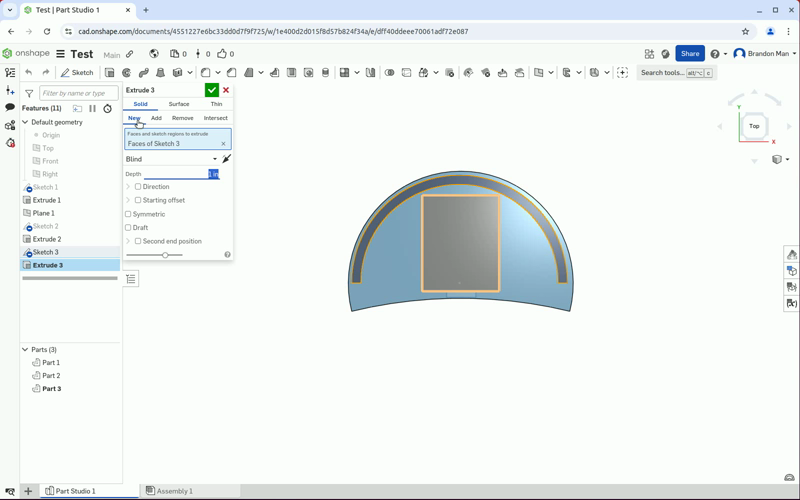
text(1.926)
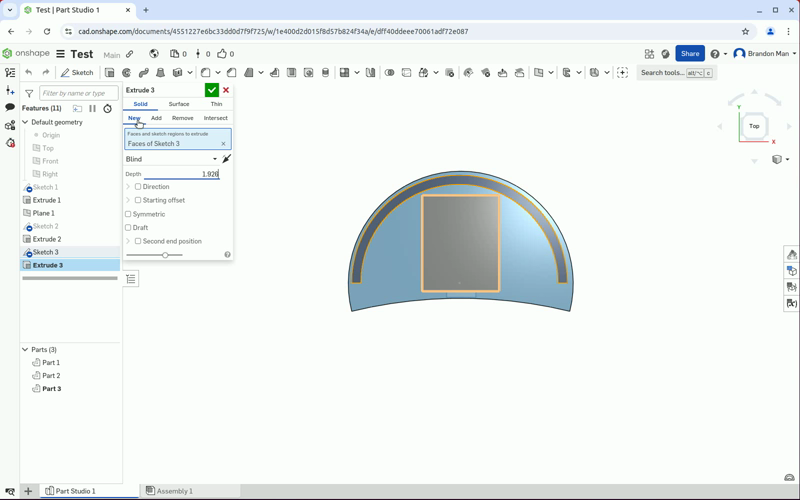
key(enter)
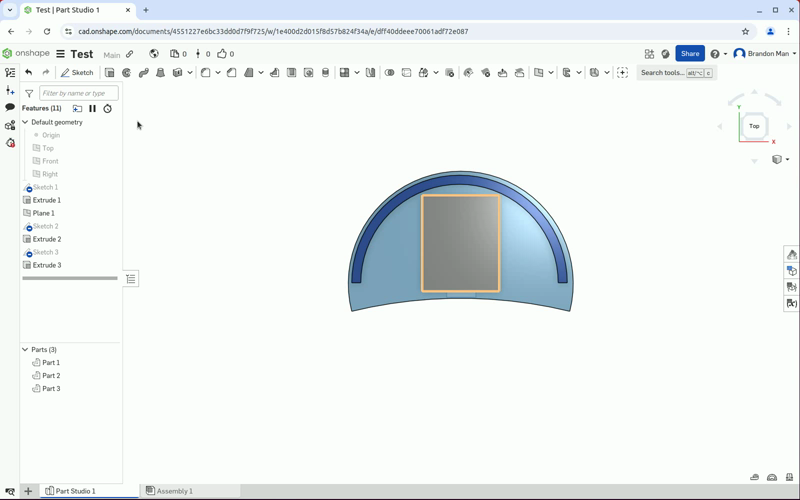
key(shift+h)
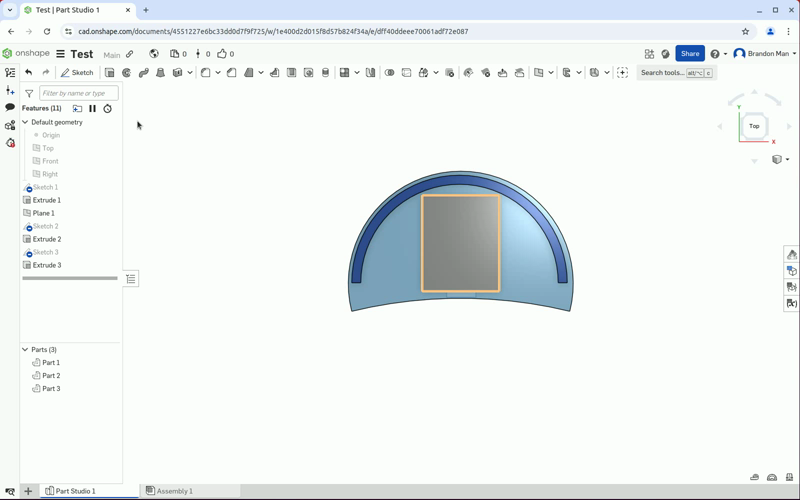
key(shift+h)
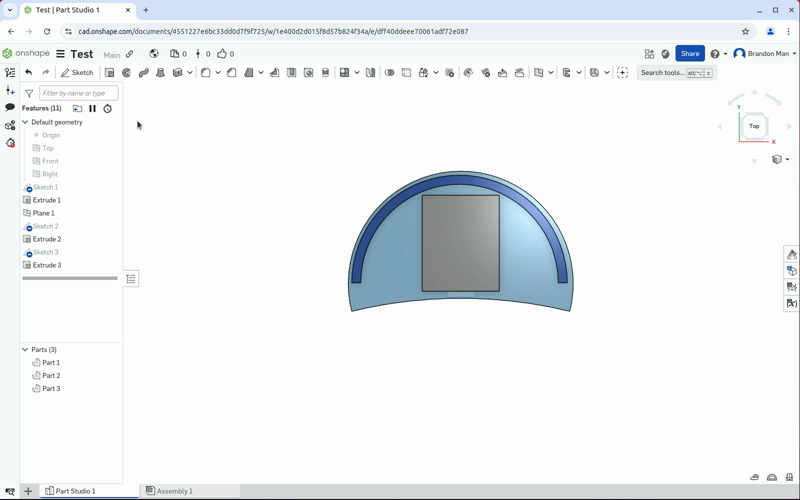
mouse_move(73, 189)
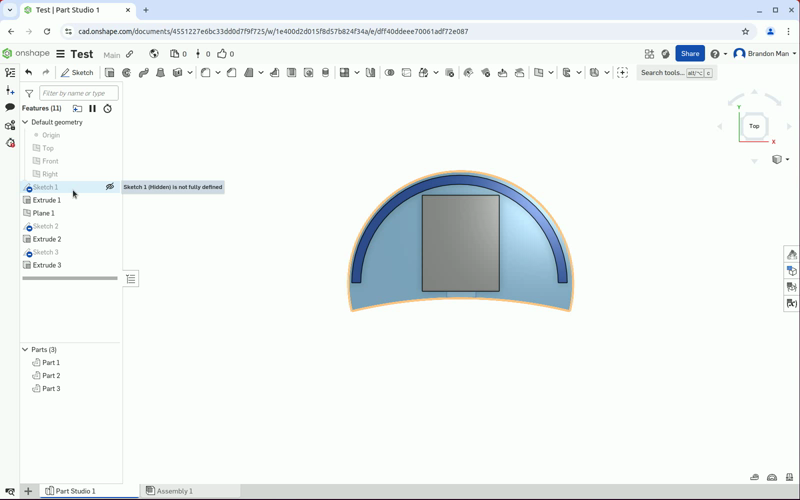
click(73, 189)
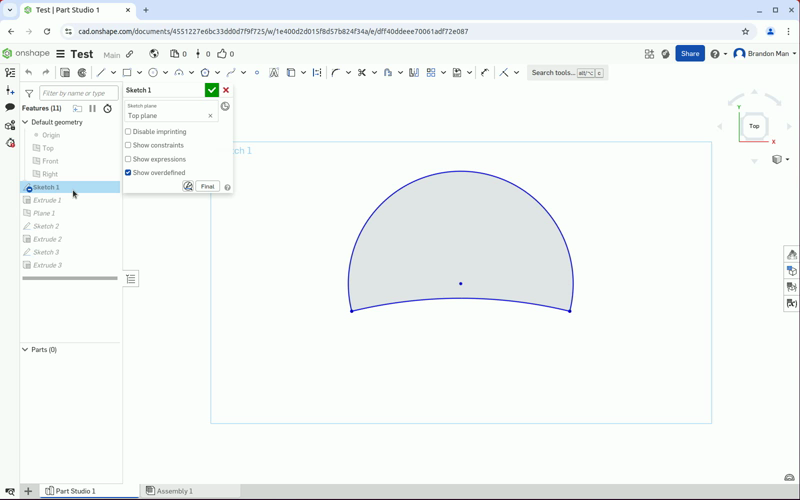
mouse_move(229, 92)
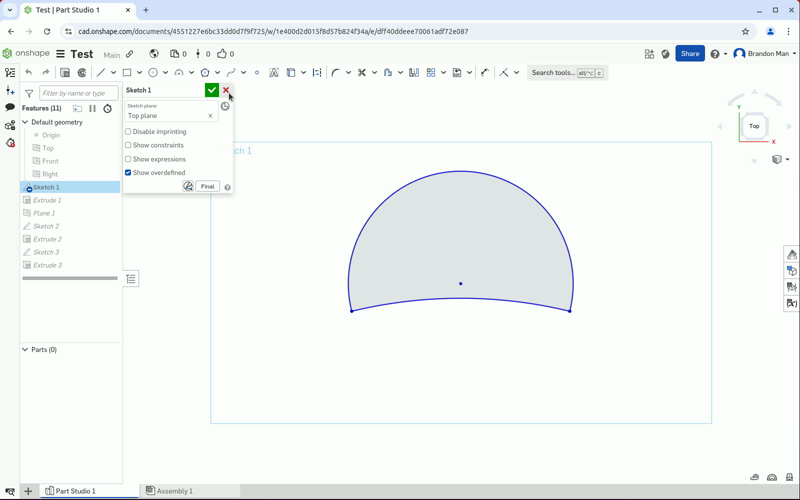
click(229, 92)
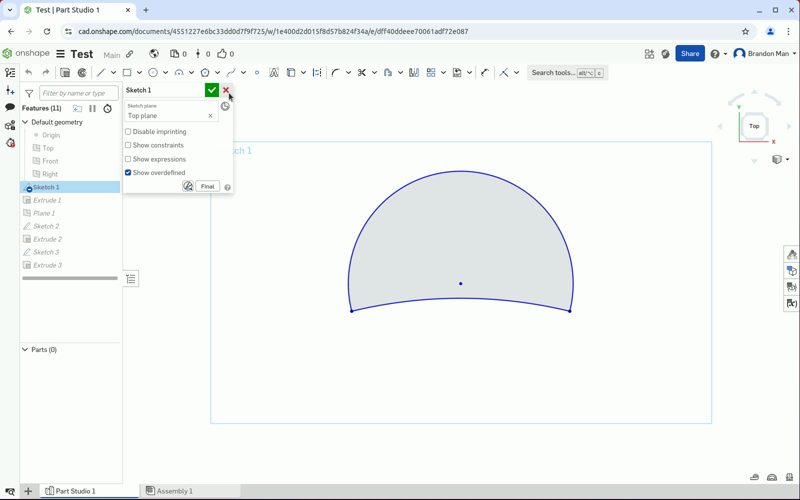
key(shift+s)
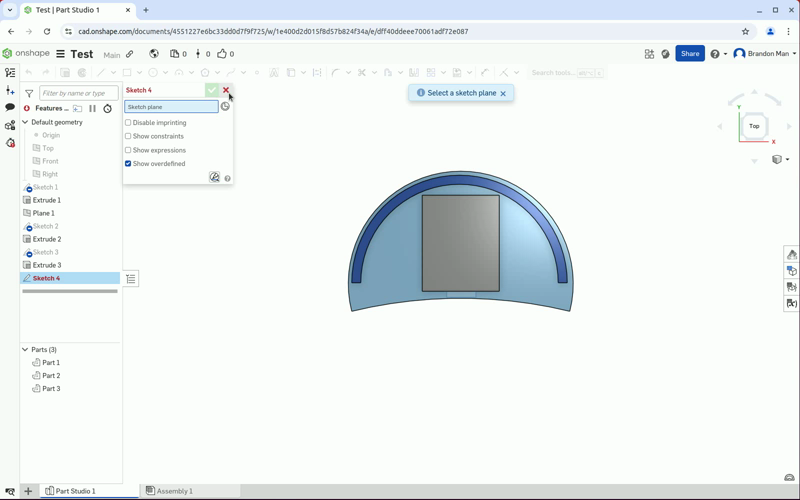
mouse_move(73, 215)
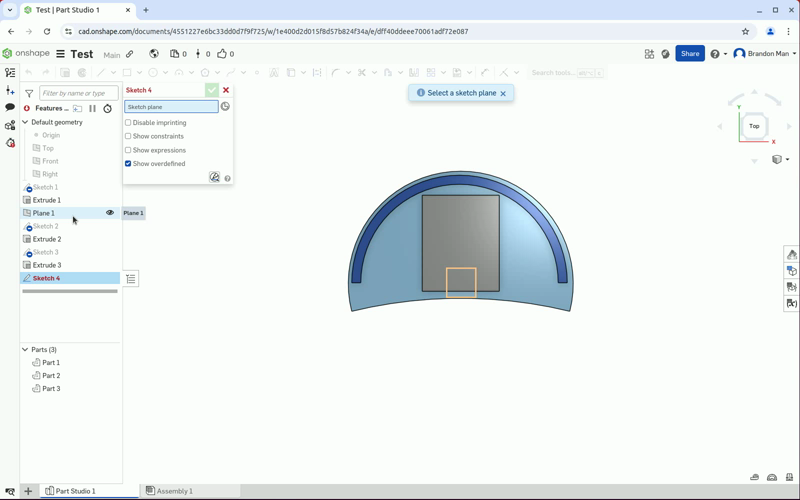
click(73, 215)
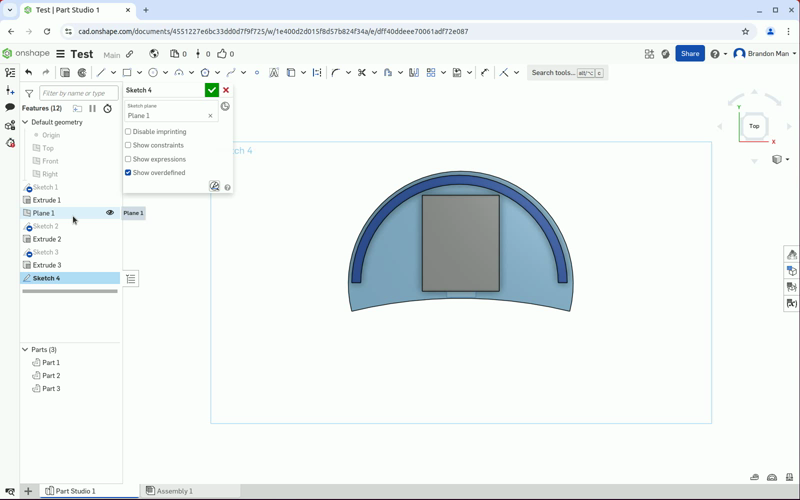
mouse_move(73, 352)
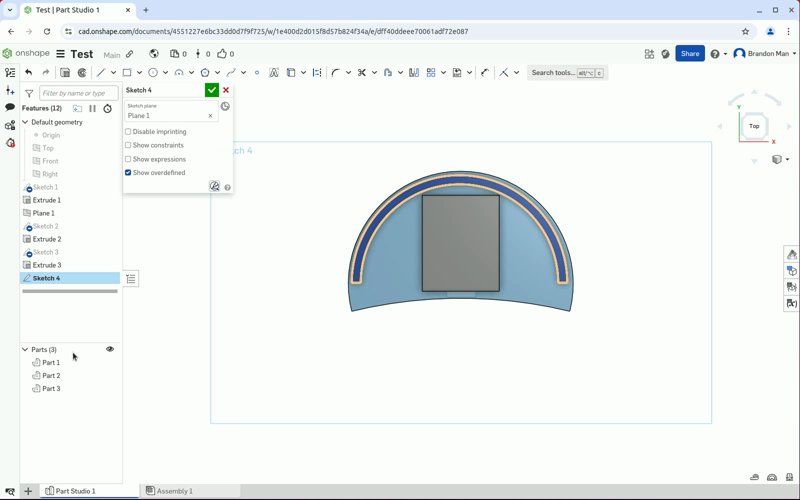
key(y)
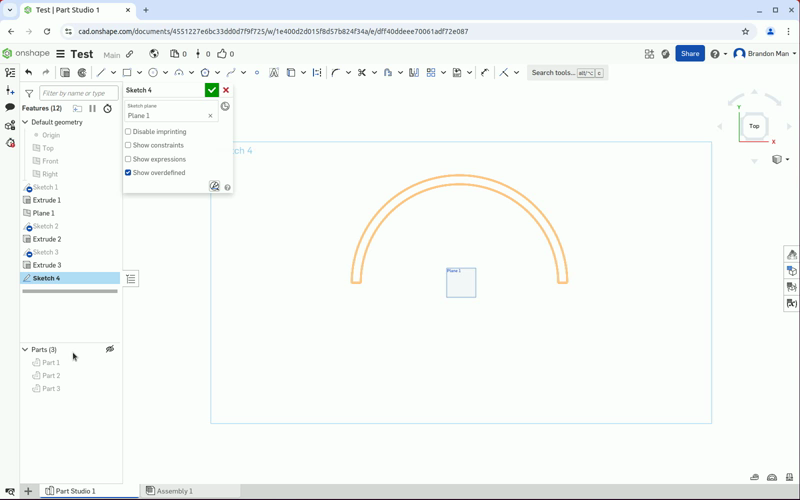
key(l)
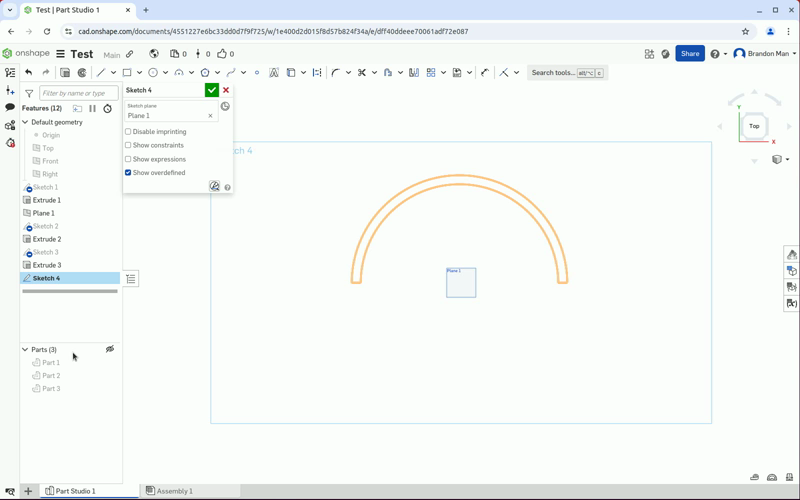
key_down(shift)
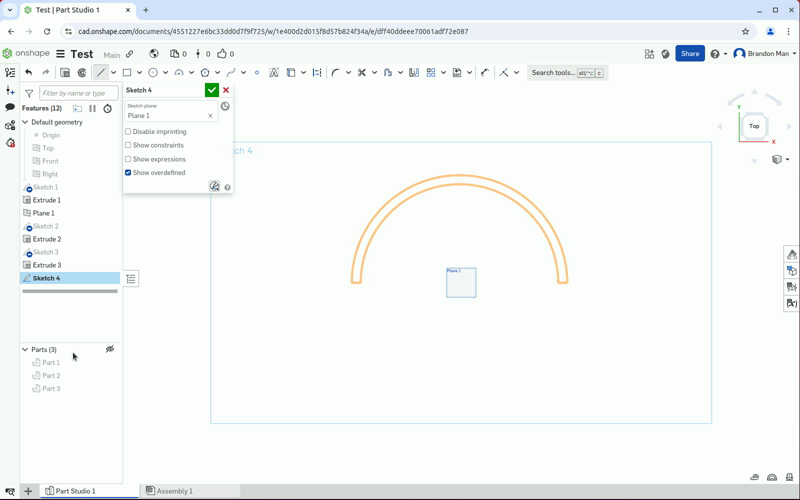
mouse_move(510, 295)
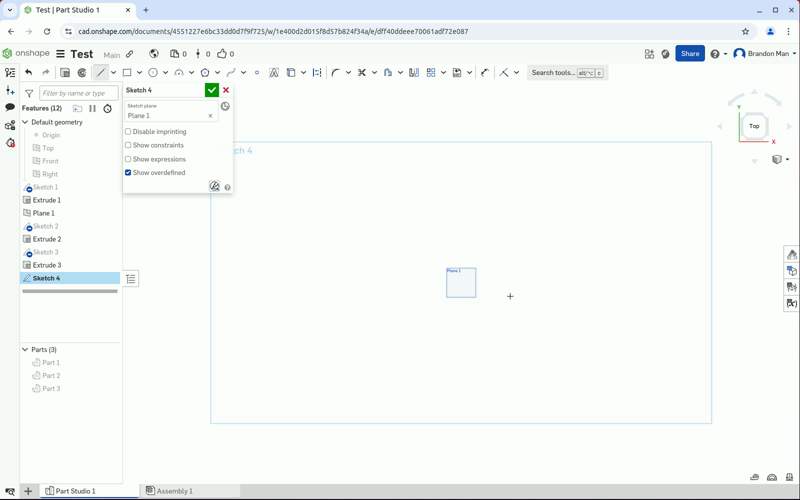
click(510, 295)
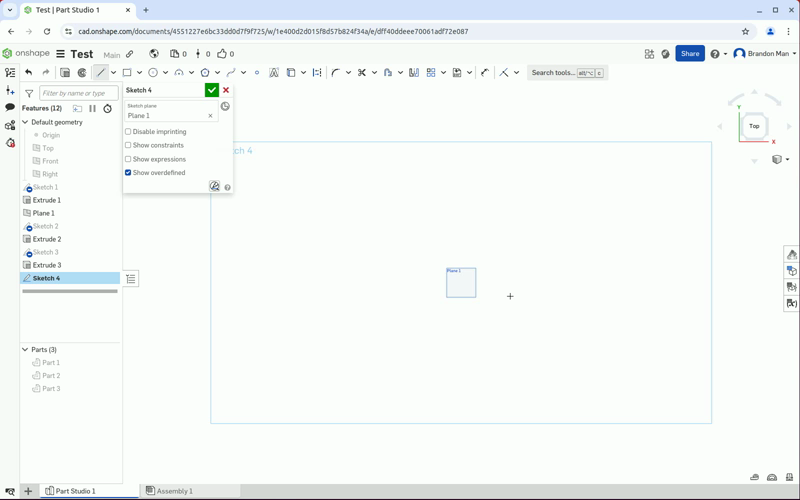
key_up(shift)
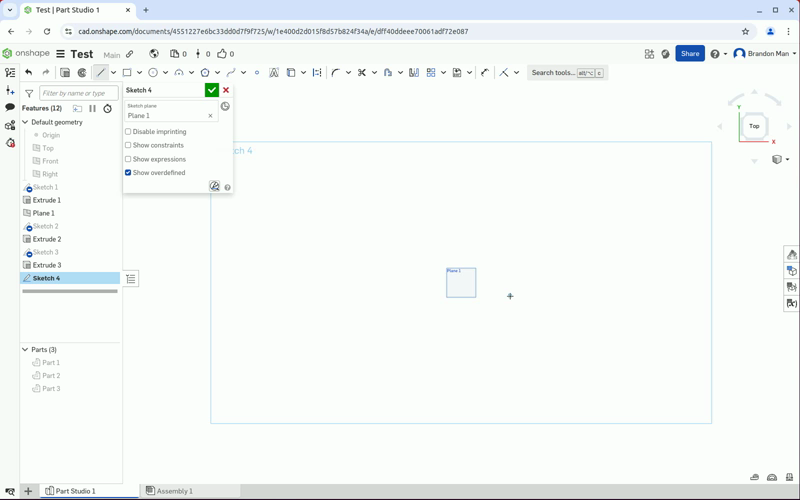
key_down(shift)
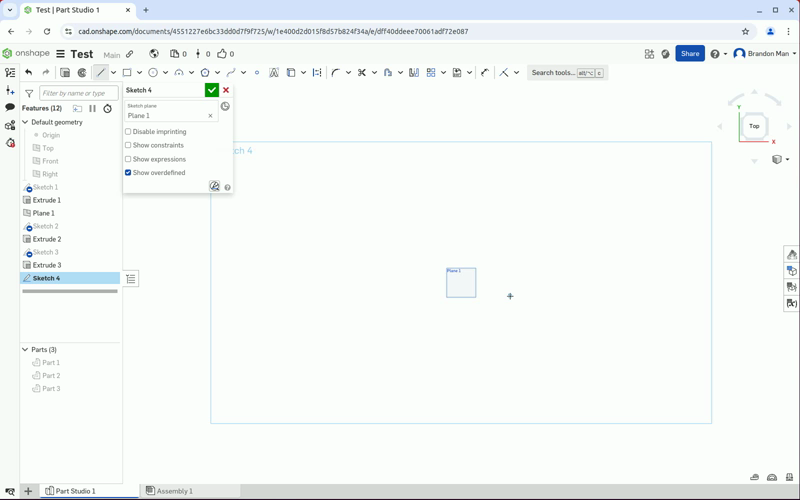
mouse_move(540, 295)
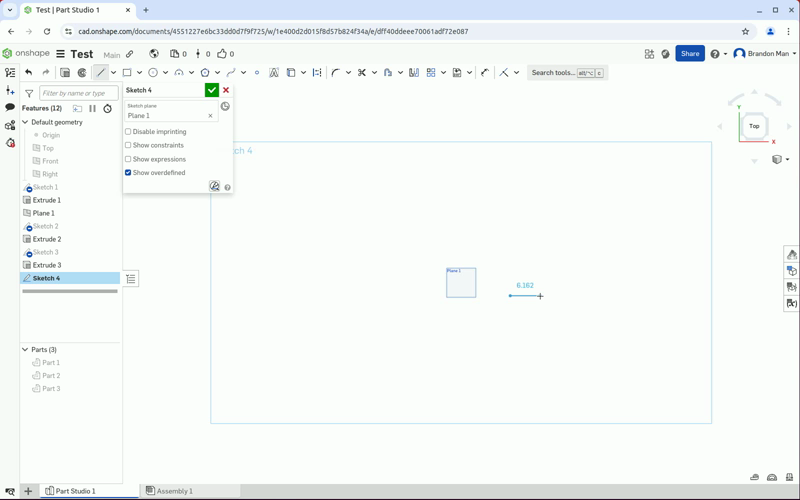
mouse_move(520, 295)
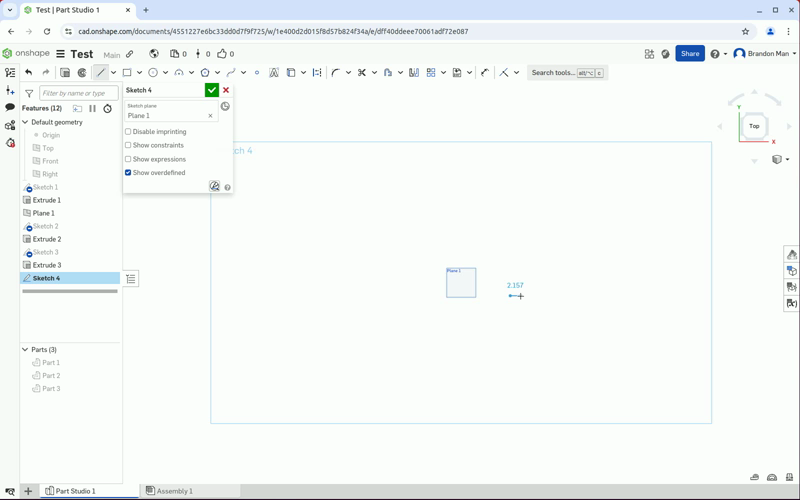
click(520, 295)
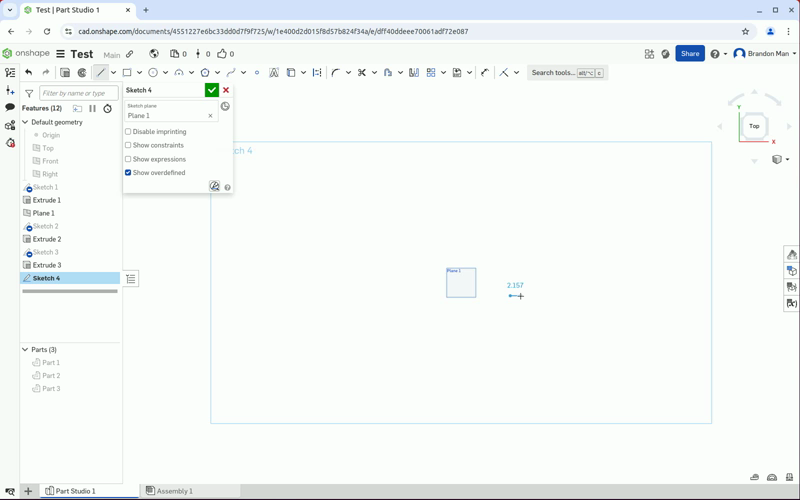
key_up(shift)
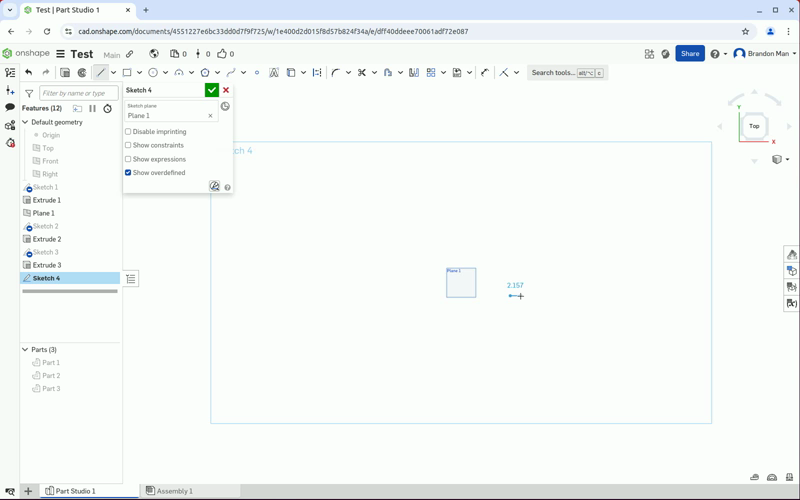
key_down(shift)
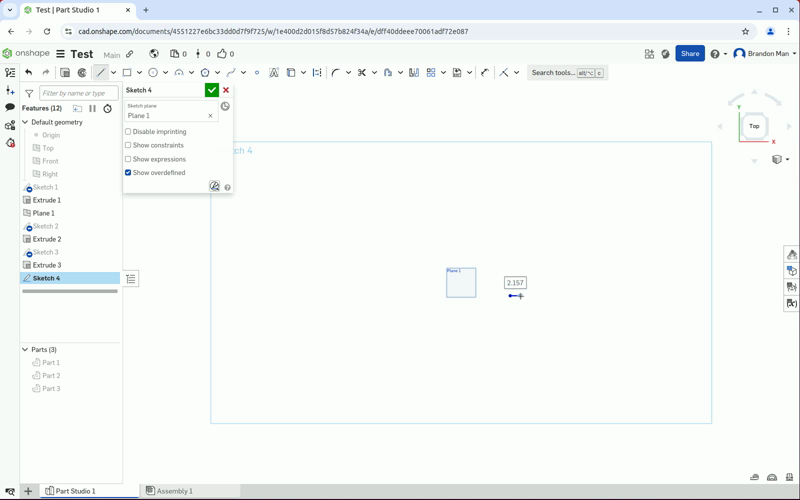
mouse_move(550, 295)
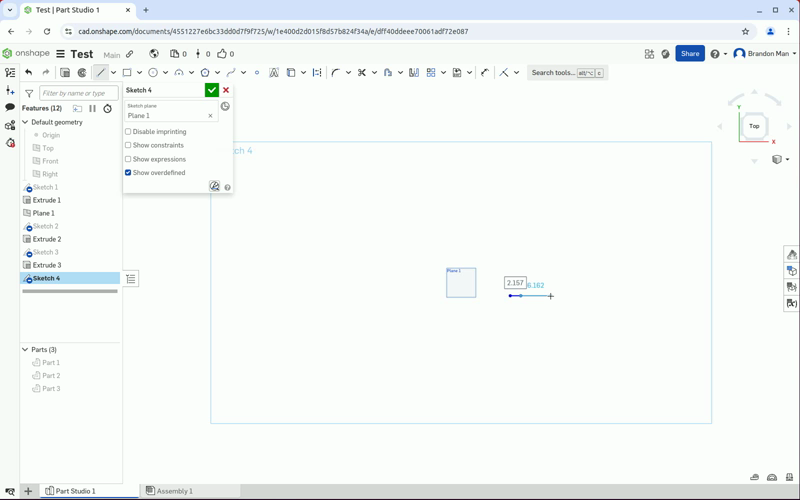
mouse_move(520, 285)
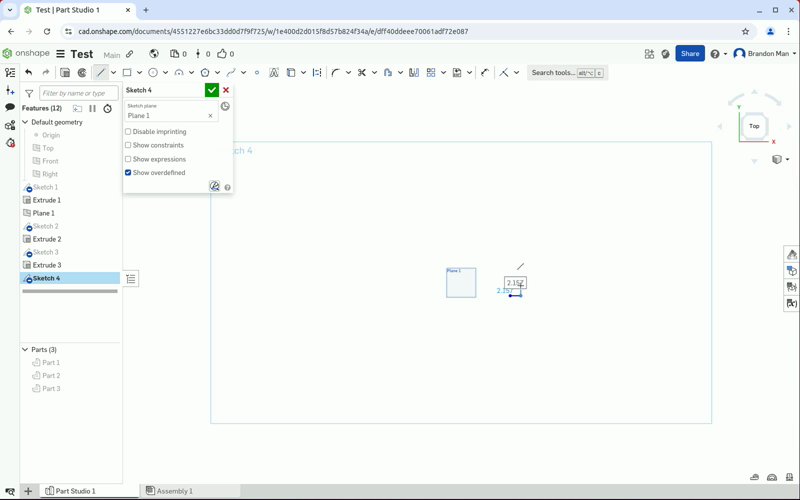
click(520, 285)
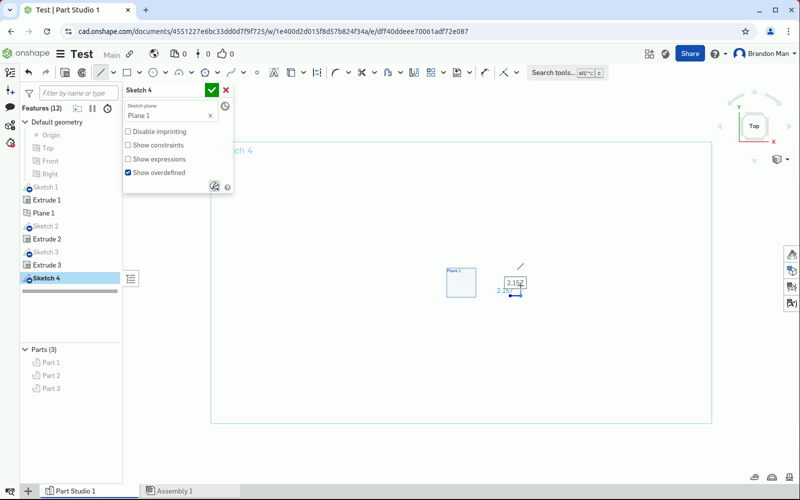
key_up(shift)
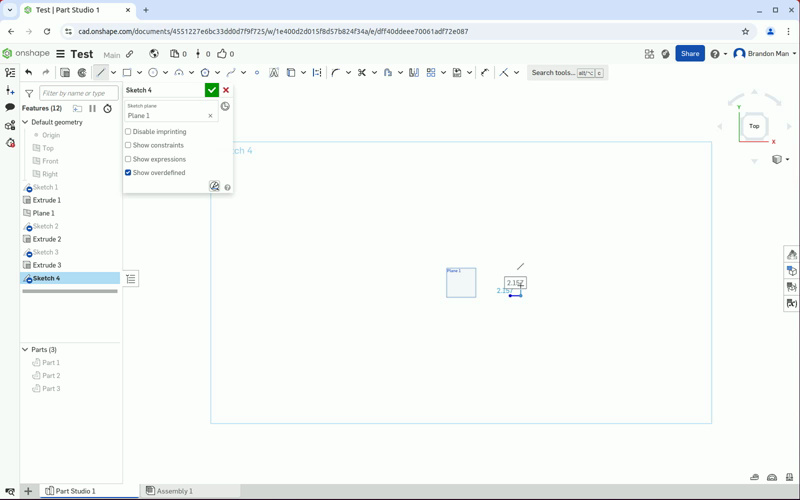
key_down(shift)
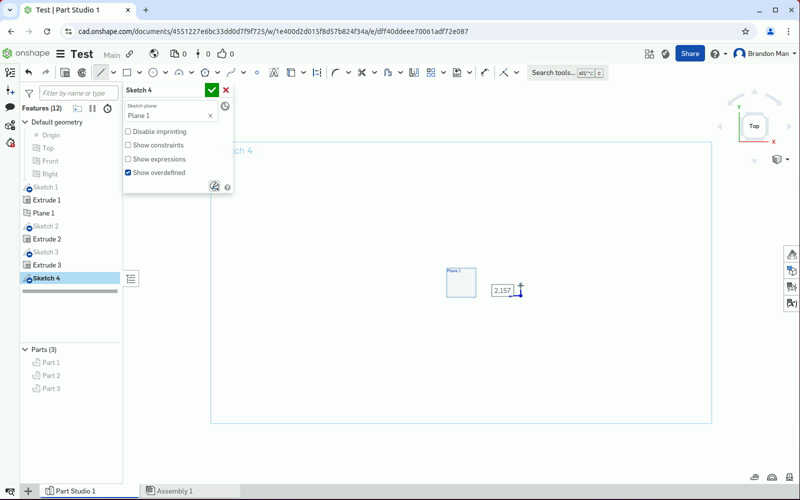
mouse_move(550, 285)
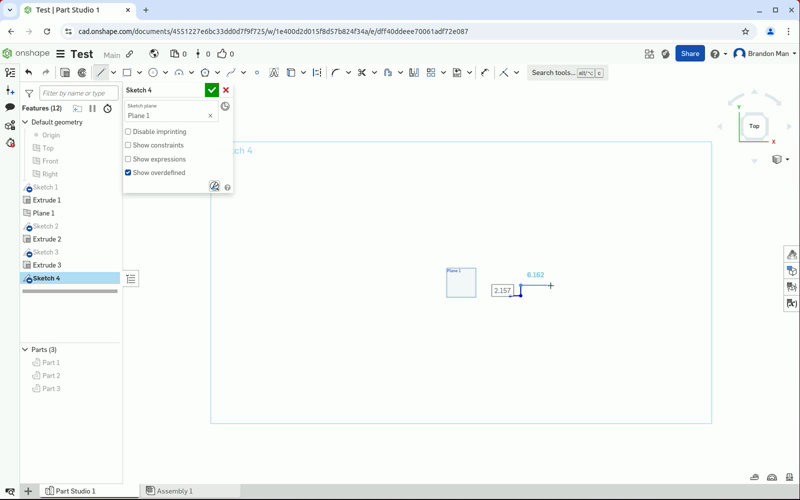
mouse_move(510, 285)
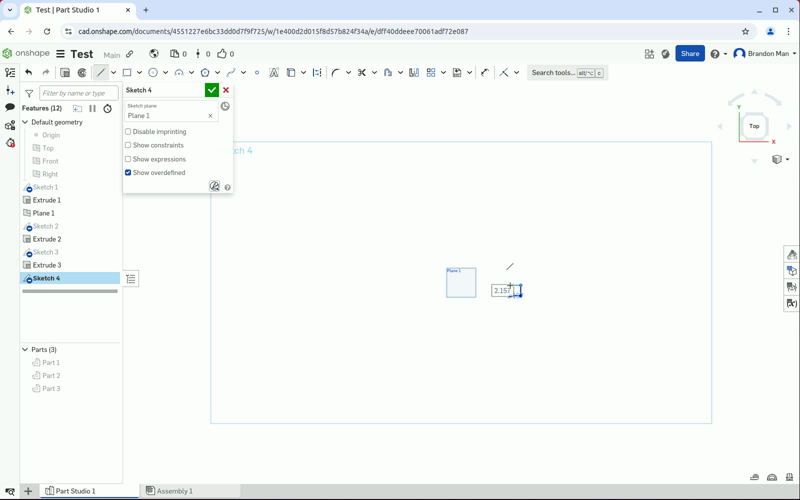
click(510, 285)
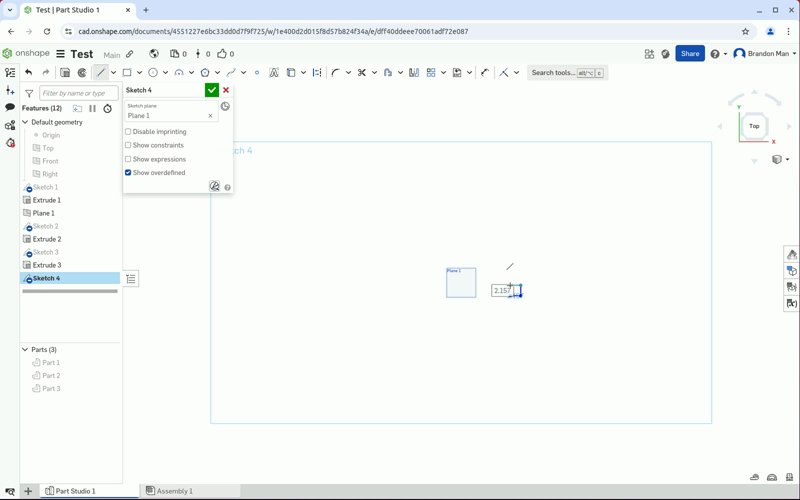
key_up(shift)
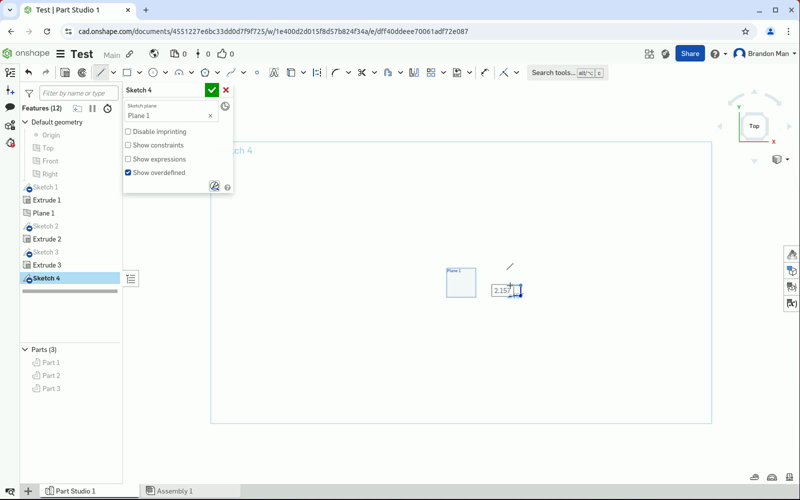
mouse_move(540, 285)
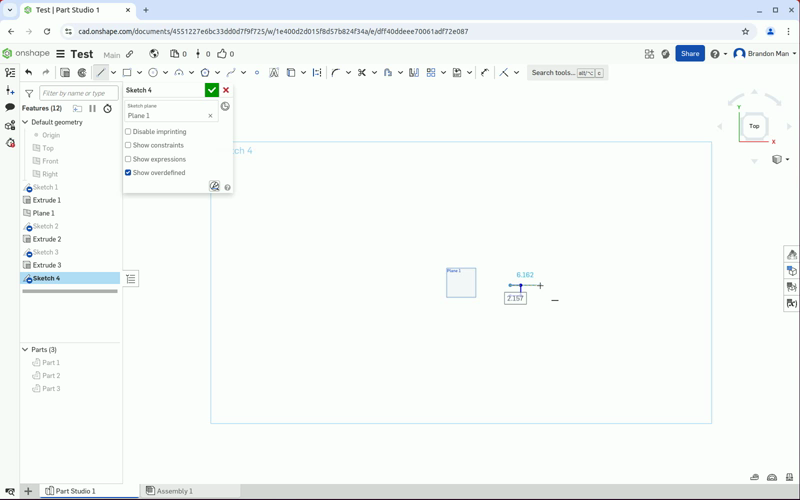
key_down(shift)
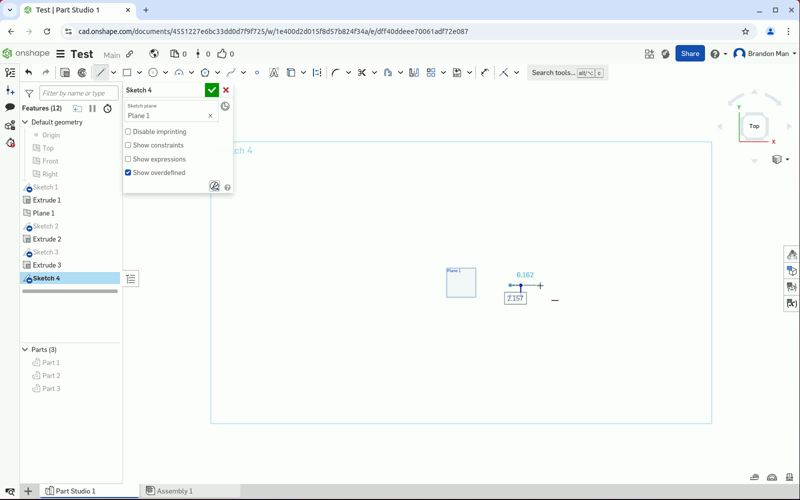
mouse_move(510, 295)
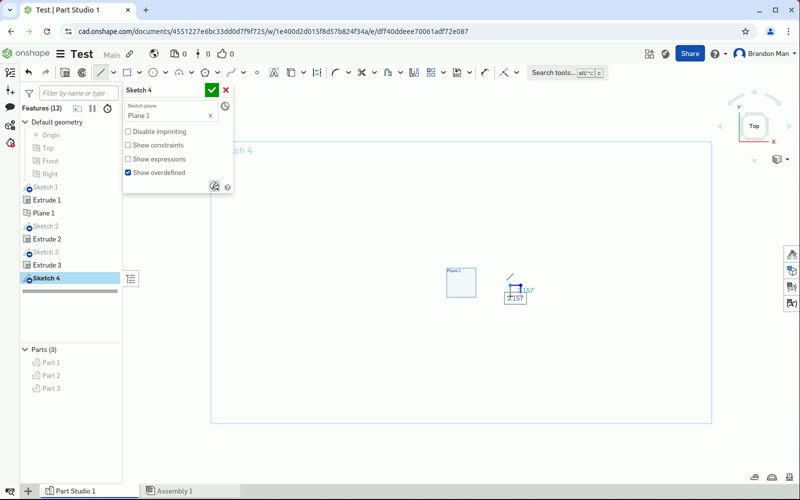
key_up(shift)
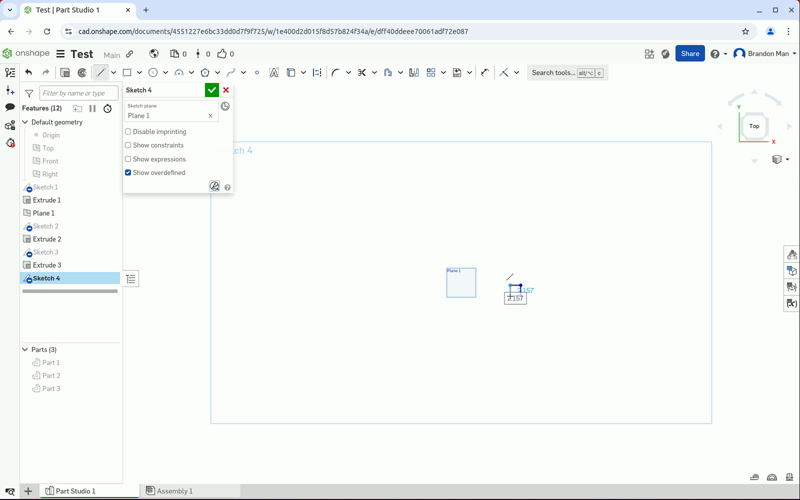
click(510, 295)
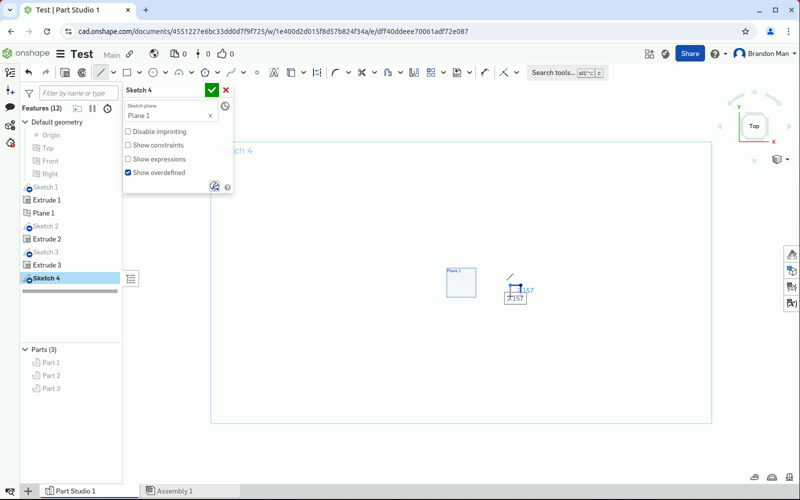
key(esc)
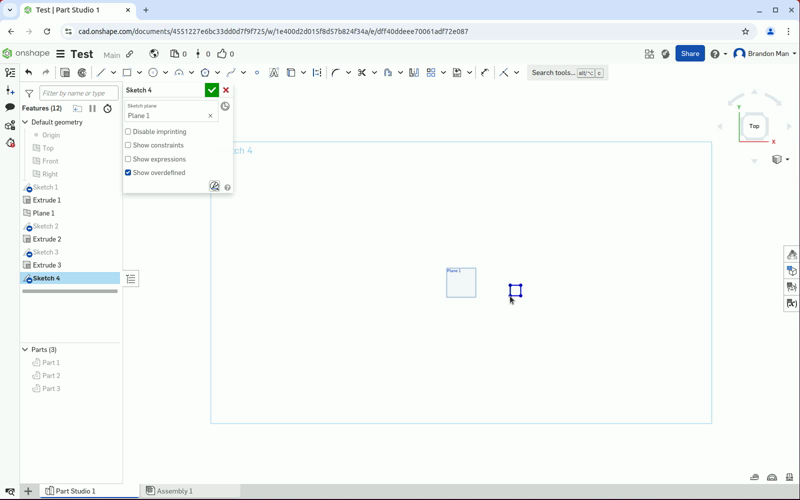
mouse_move(514, 289)
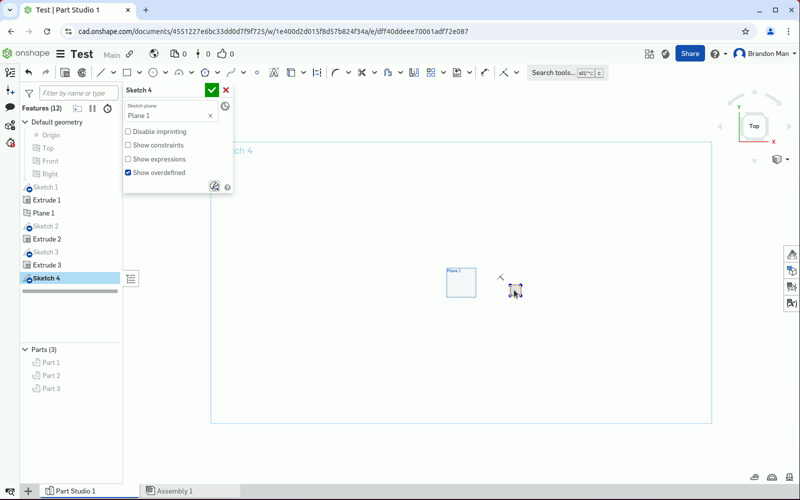
scroll(6)
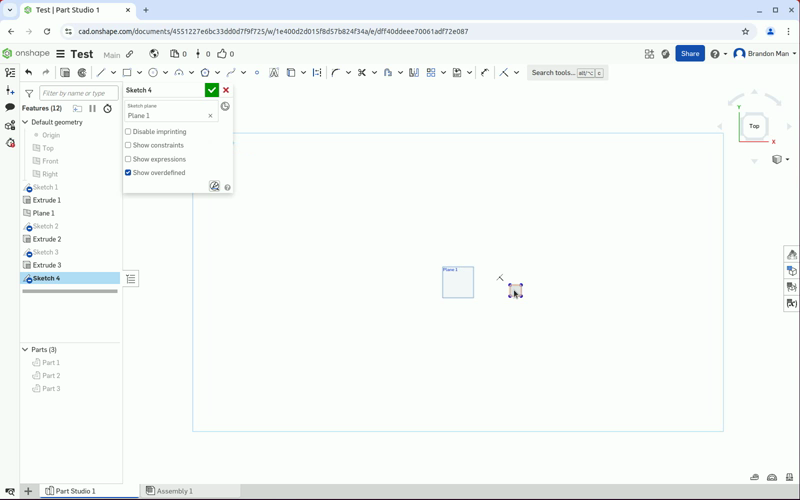
scroll(6)
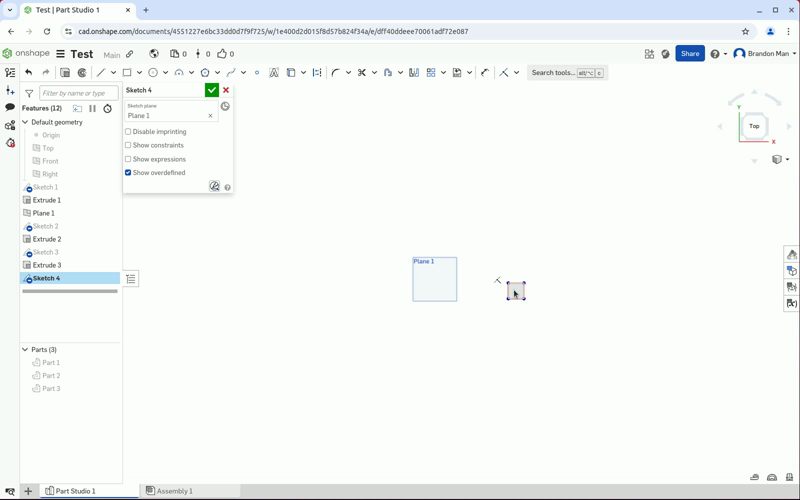
scroll(6)
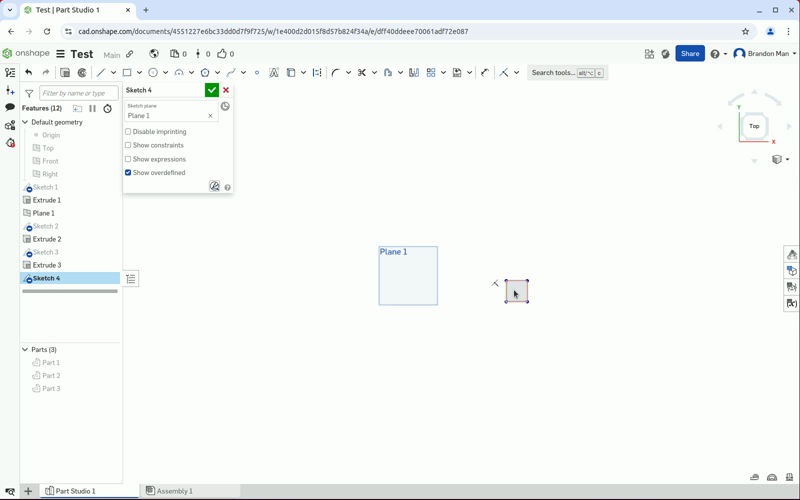
scroll(6)
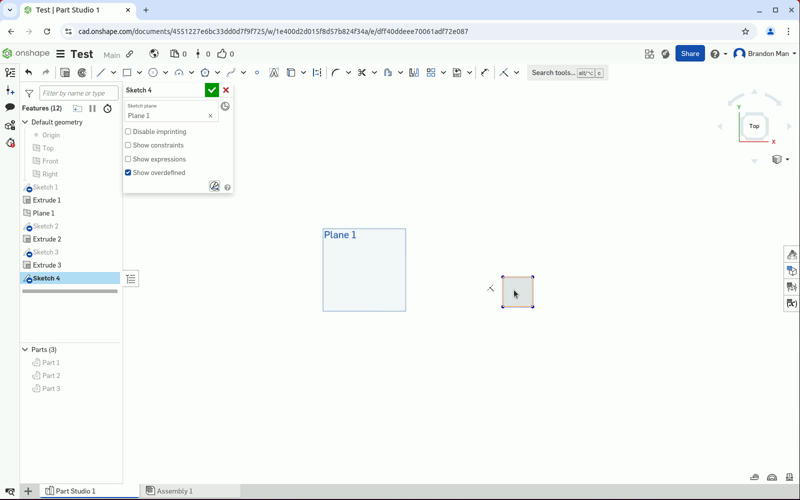
scroll(6)
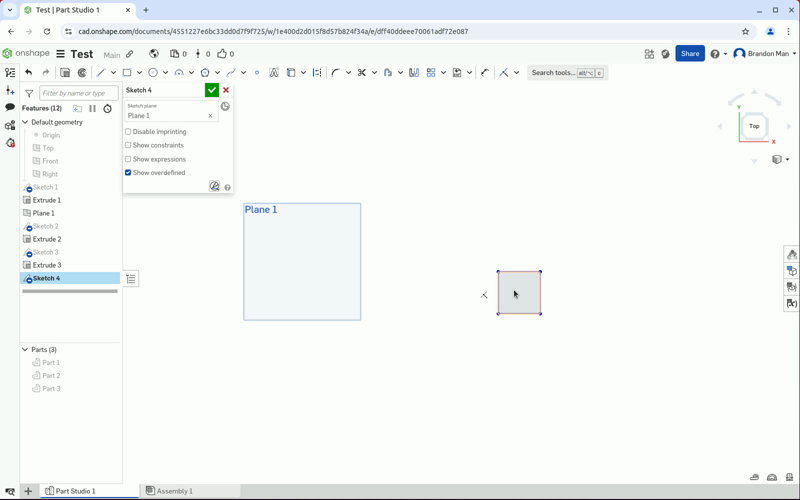
scroll(6)
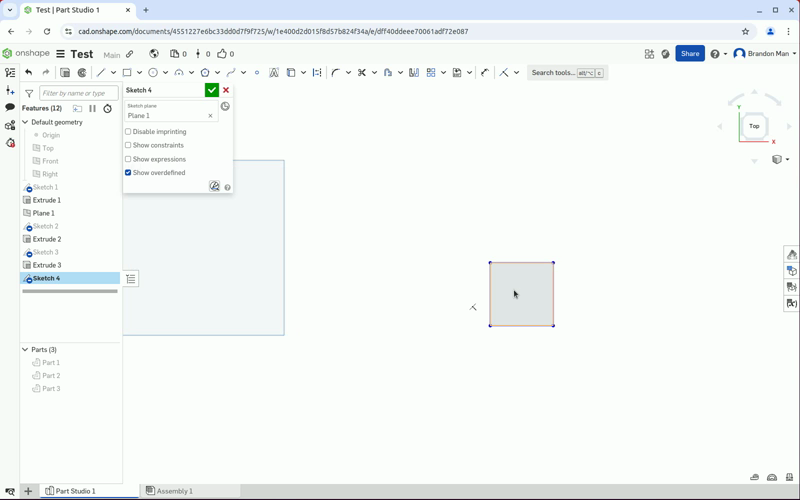
scroll(6)
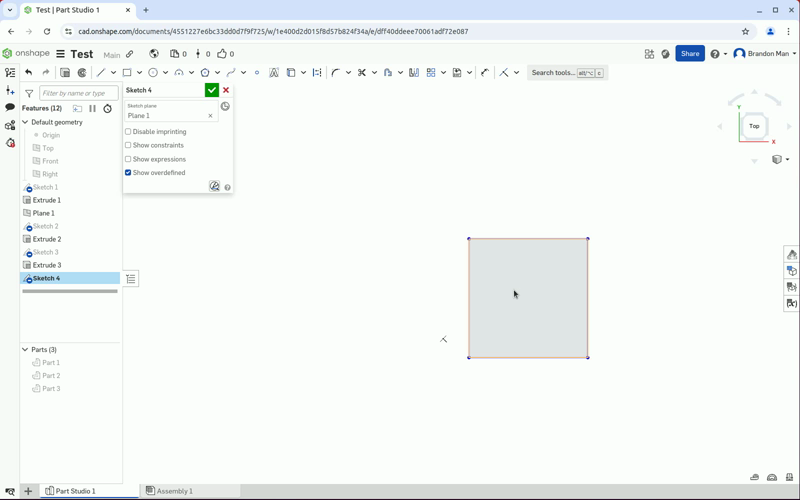
click(514, 289)
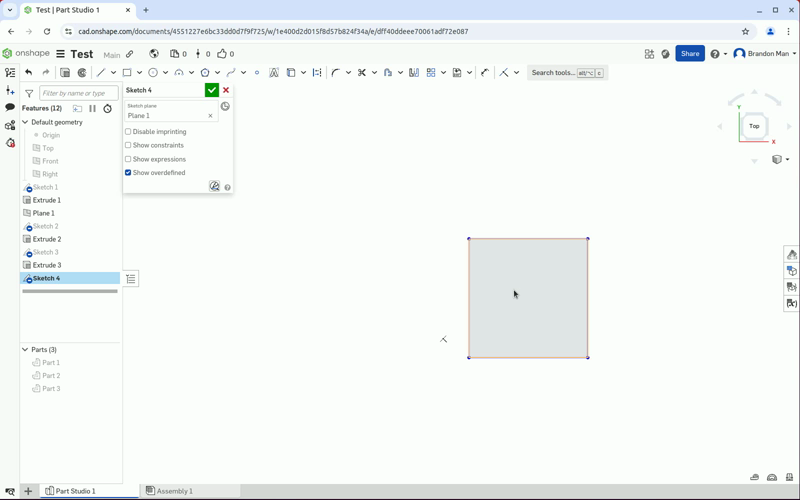
scroll(-6)
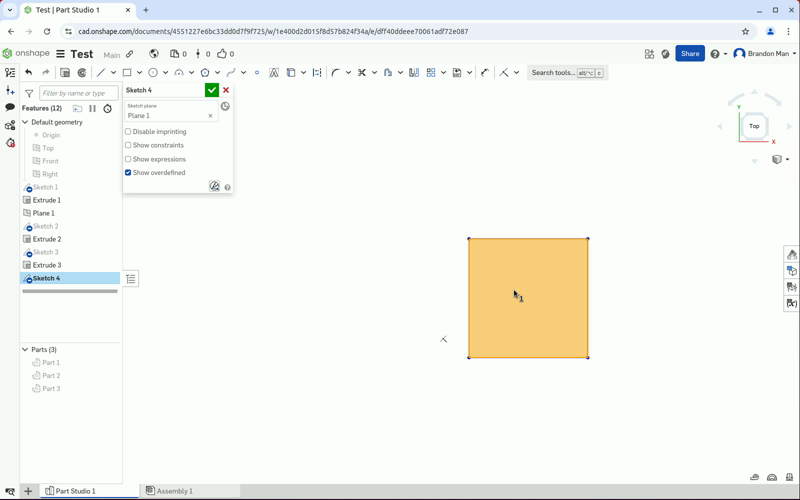
scroll(-6)
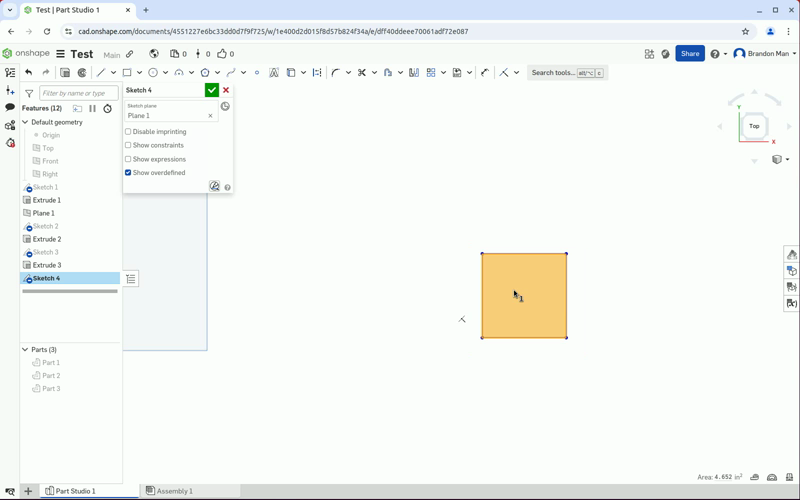
scroll(-6)
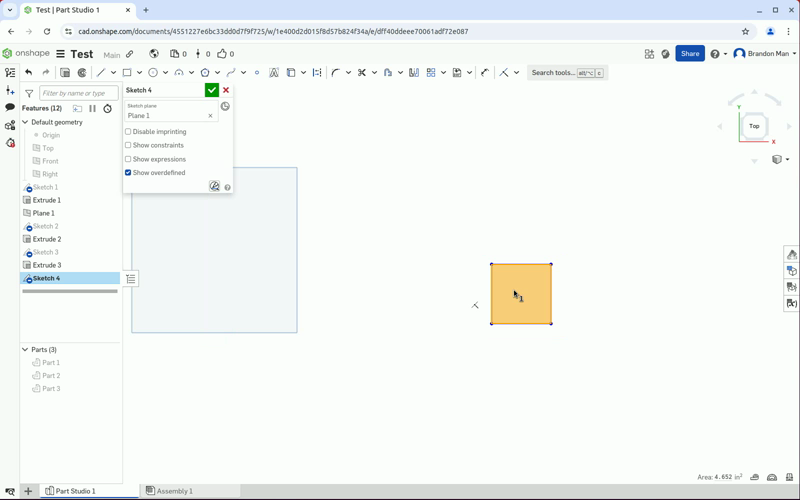
scroll(-6)
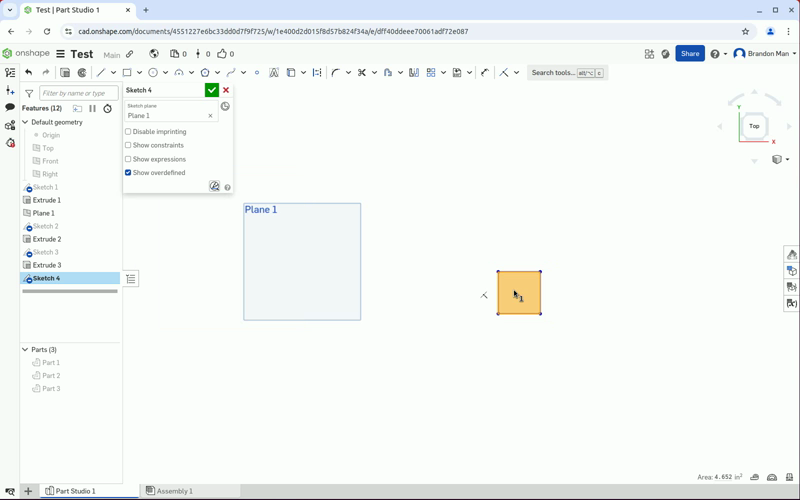
scroll(-6)
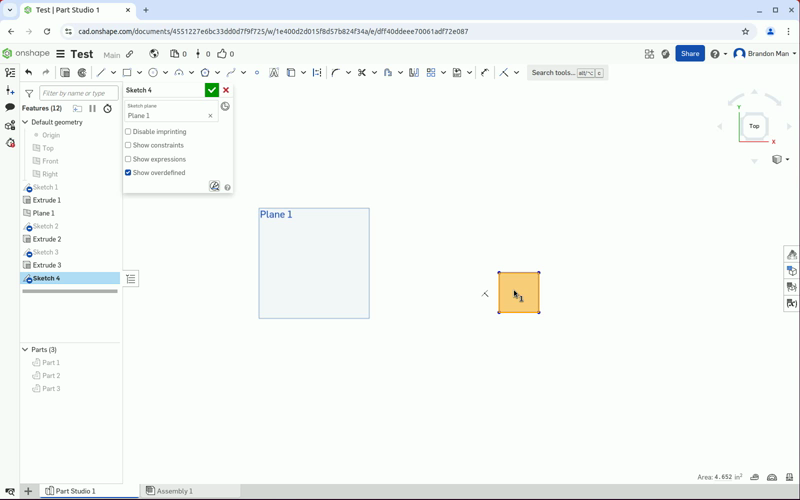
scroll(-6)
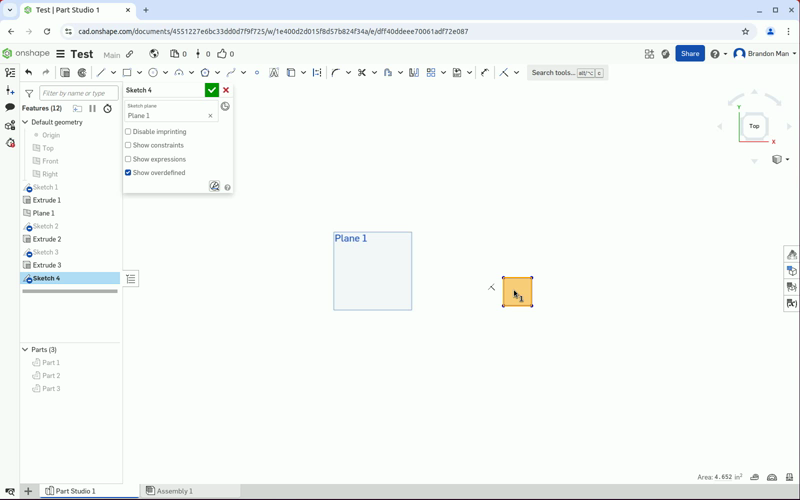
scroll(-6)
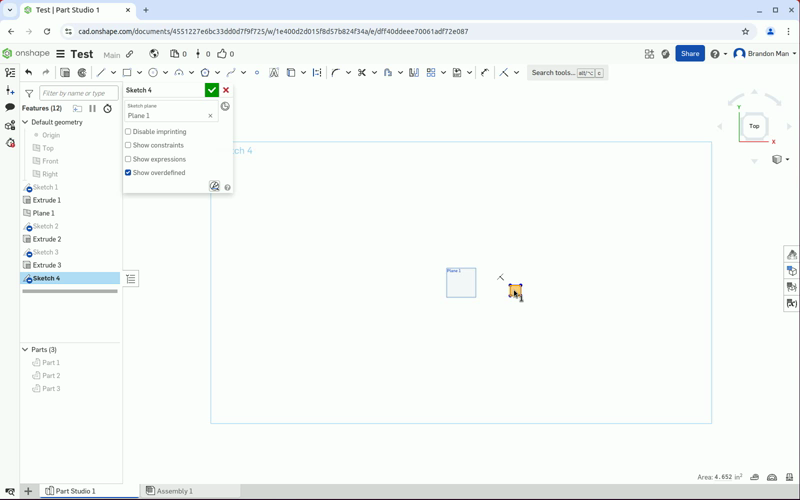
mouse_move(73, 352)
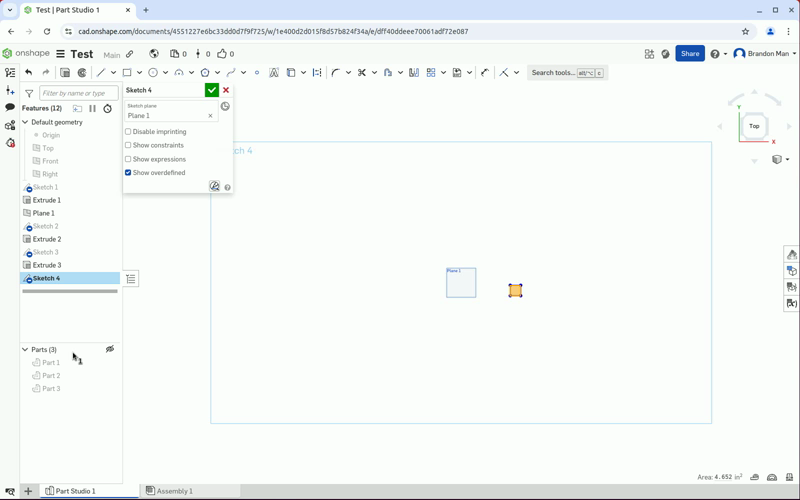
key(shift+y)
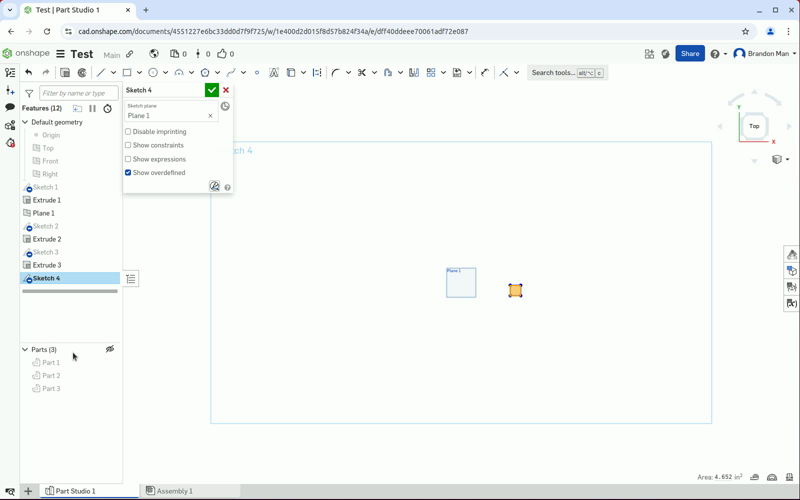
key(shift+e)
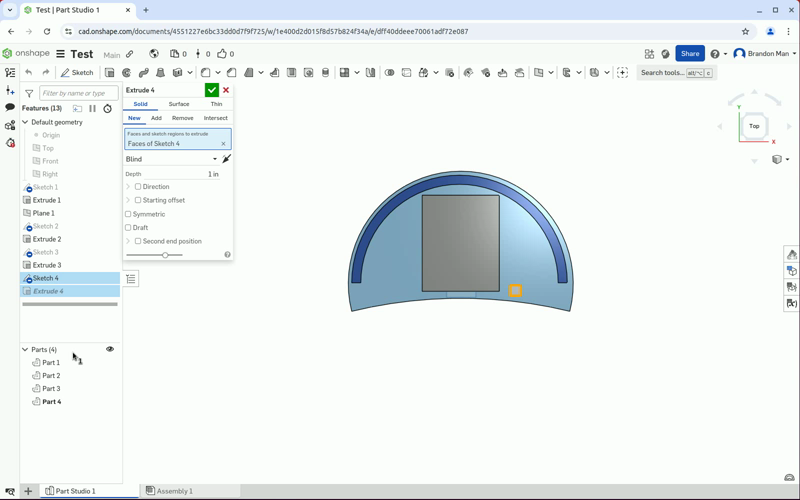
mouse_move(143, 106)
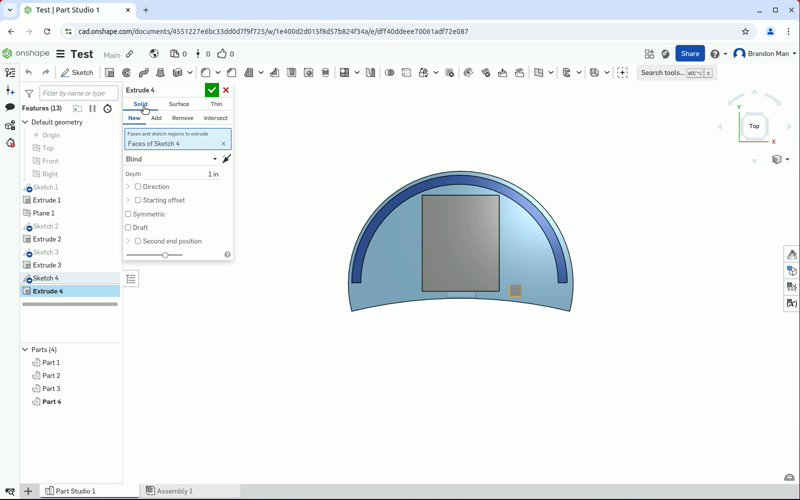
click(143, 106)
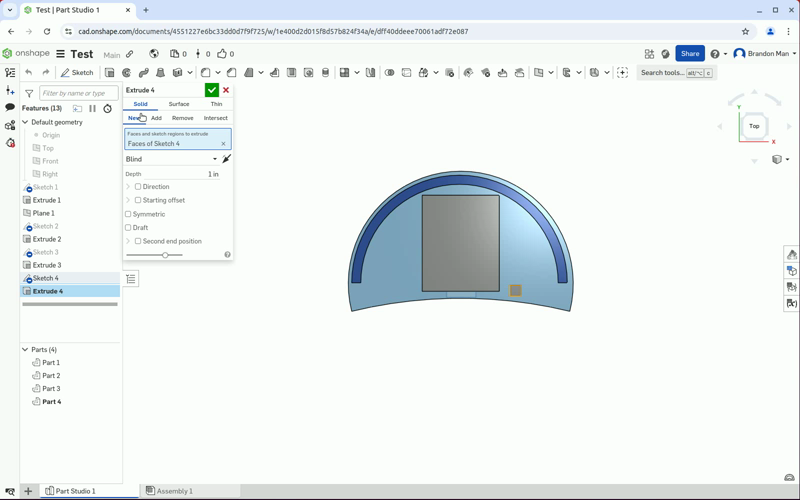
mouse_move(137, 120)
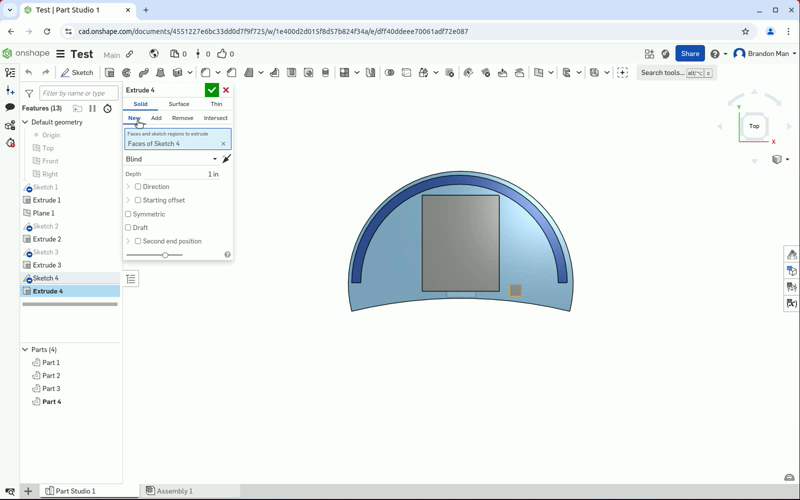
click(137, 120)
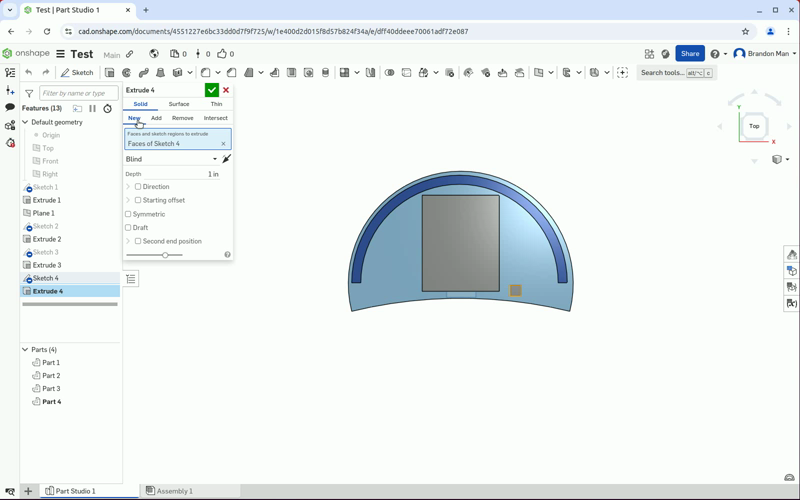
key(tab, 4)
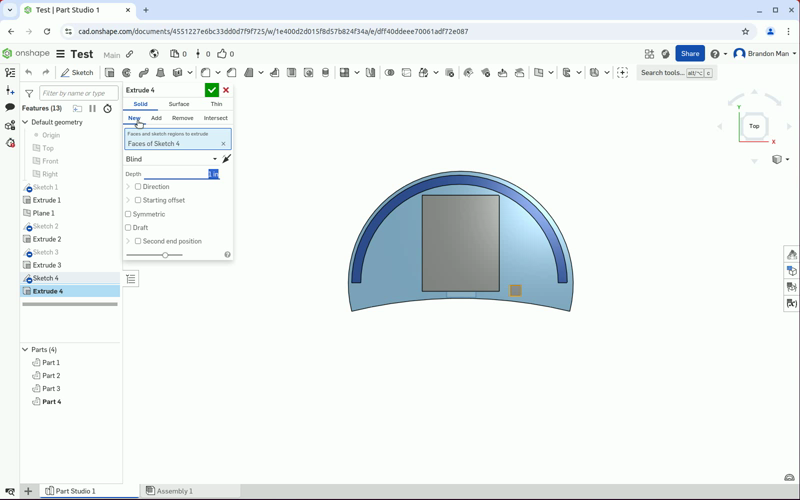
text(1.926)
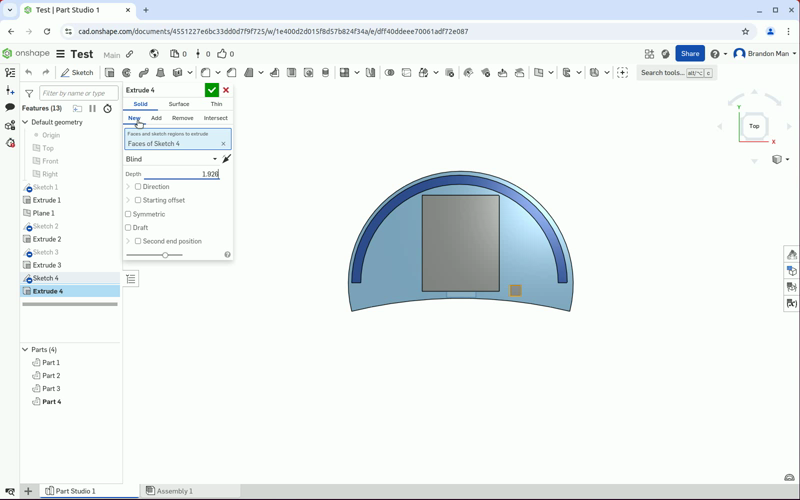
key(enter)
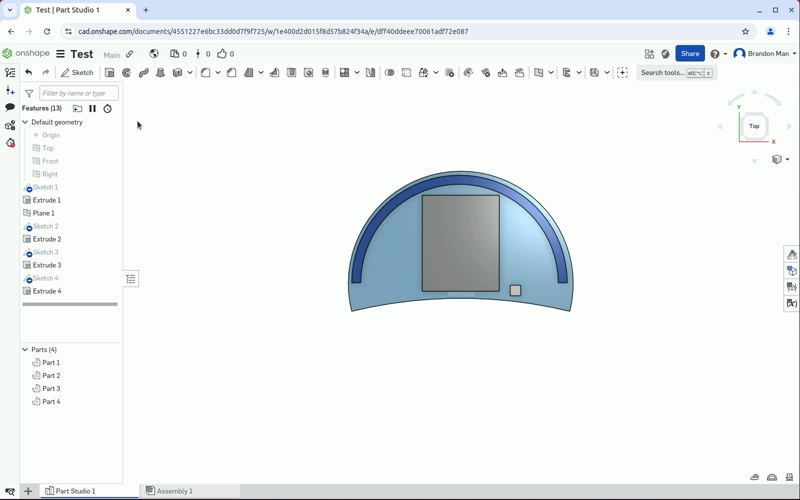
key(shift+h)
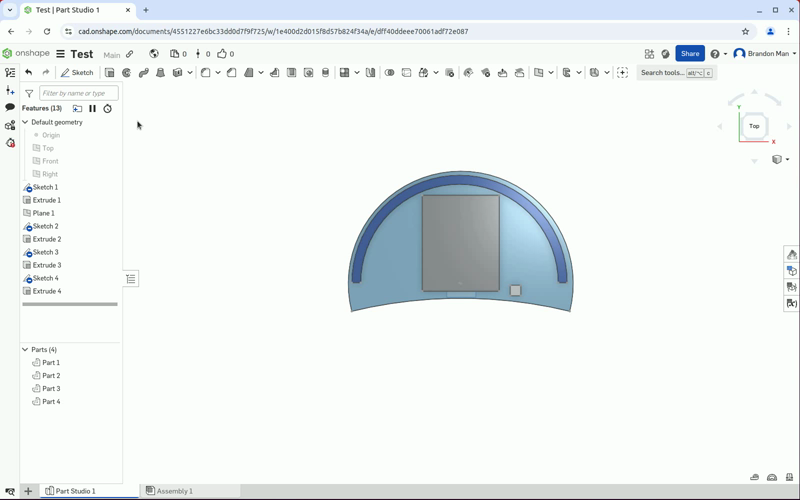
key(shift+h)
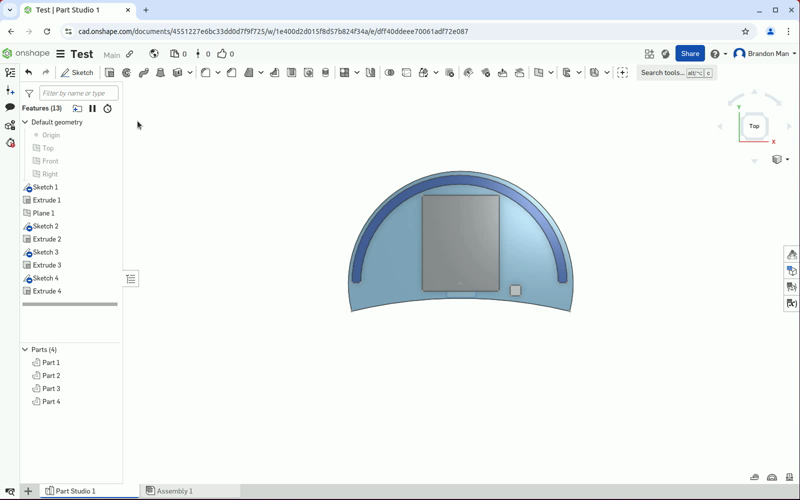
key(shift+7)
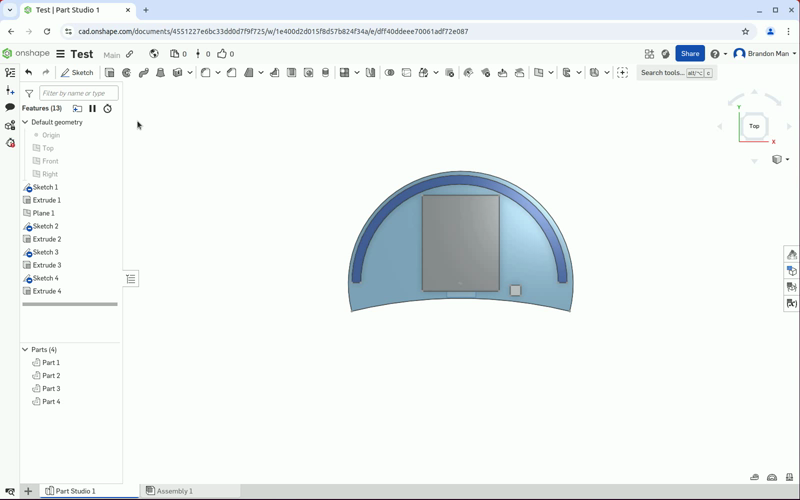
key(up, 3)
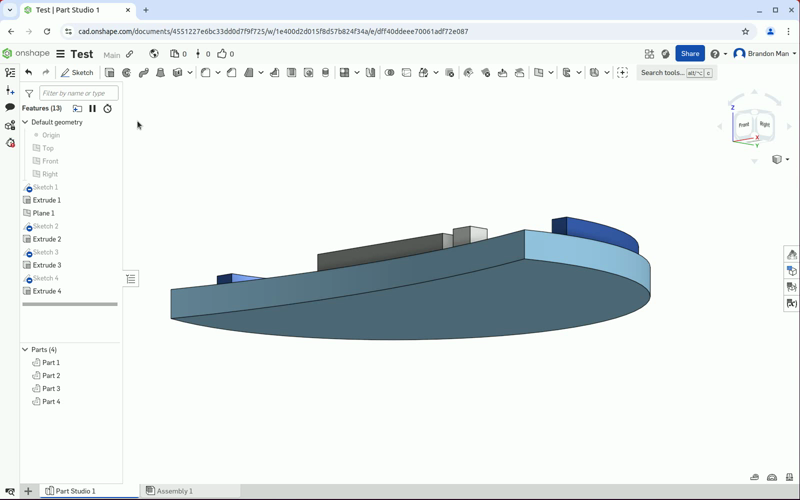
key(left, 3)
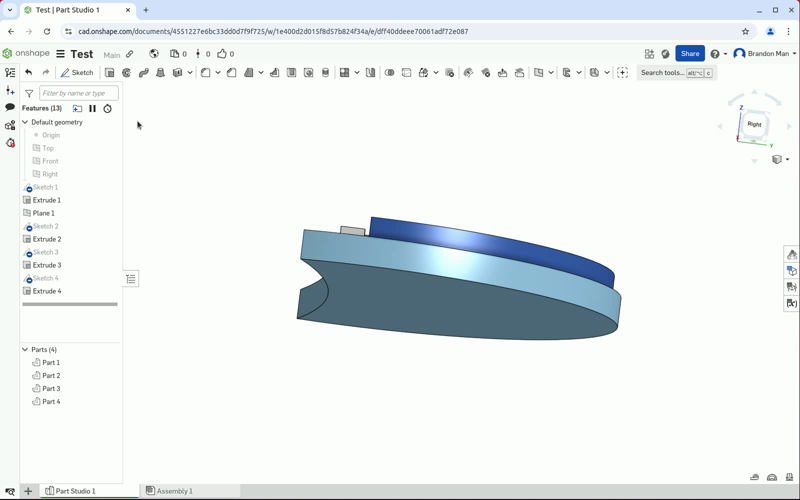
key(right, 3)
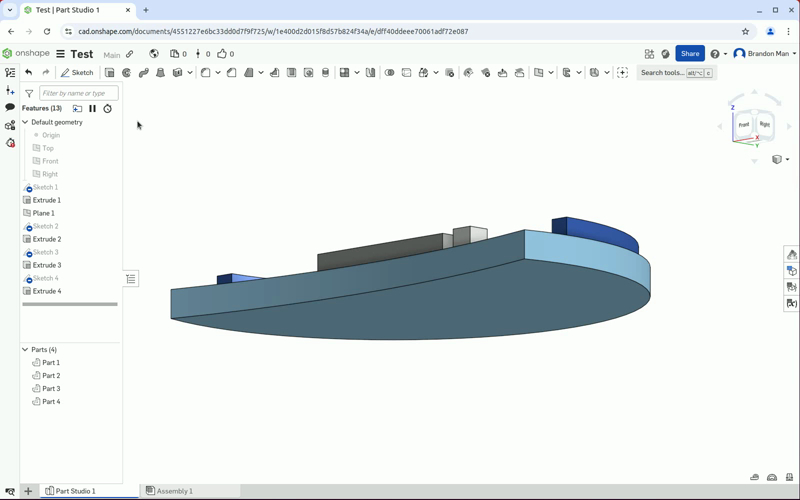
key(down, 3)
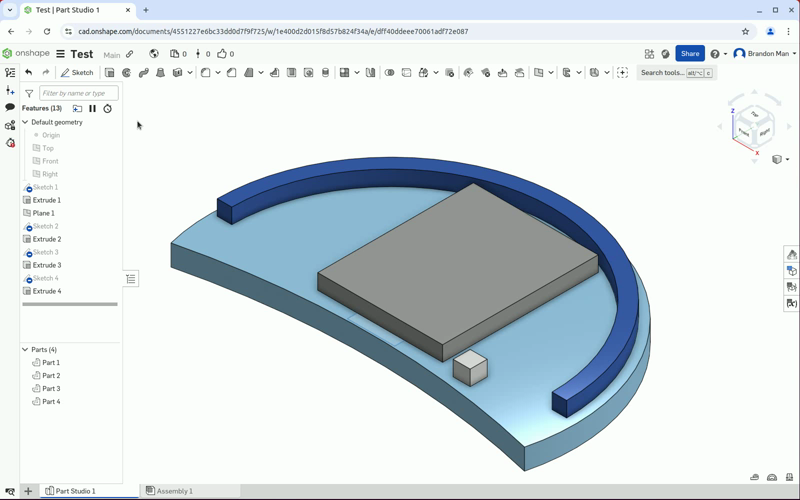
mouse_move(73, 189)
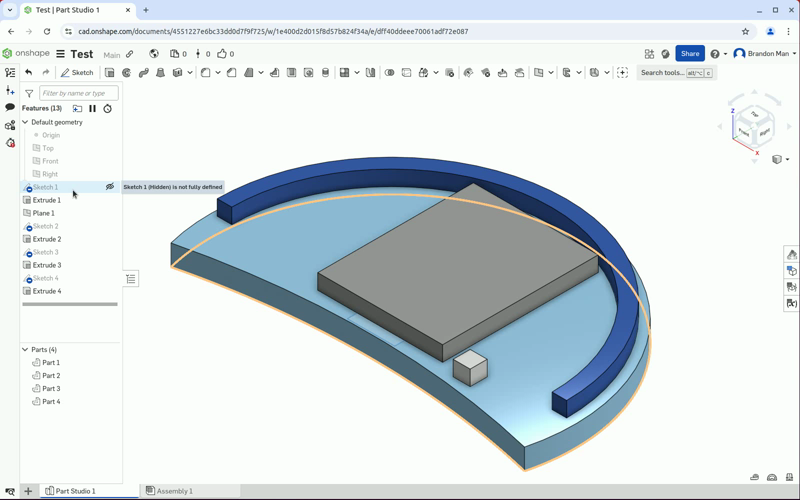
click(73, 189)